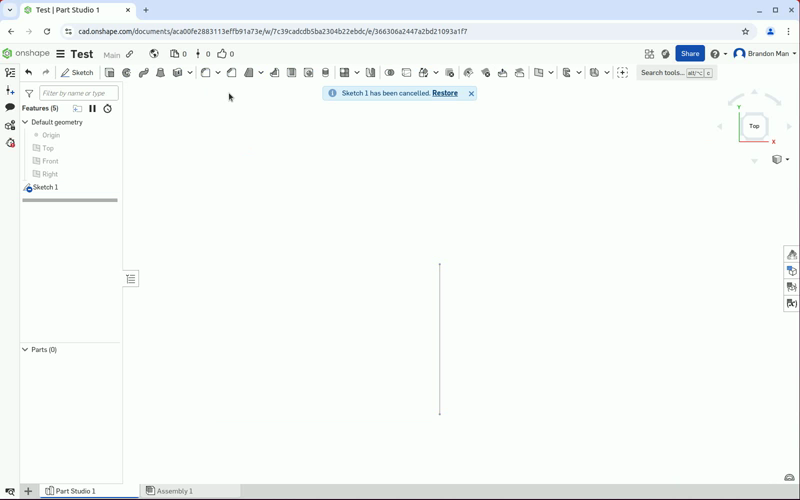
key(shift+h)
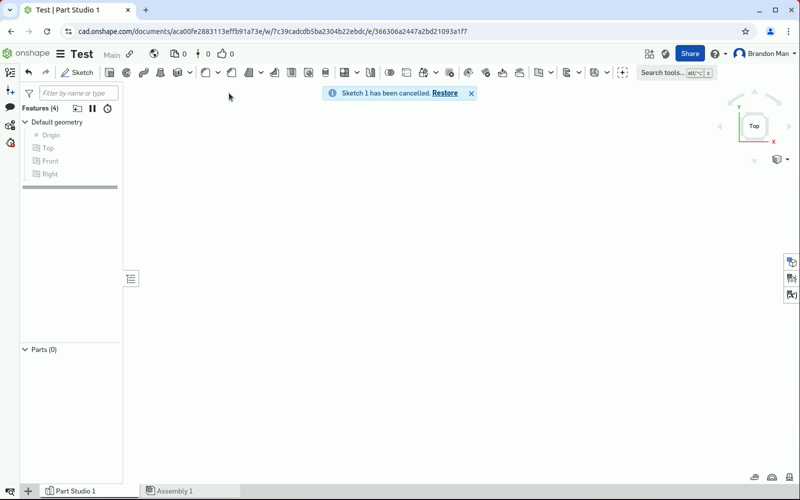
mouse_move(73, 352)
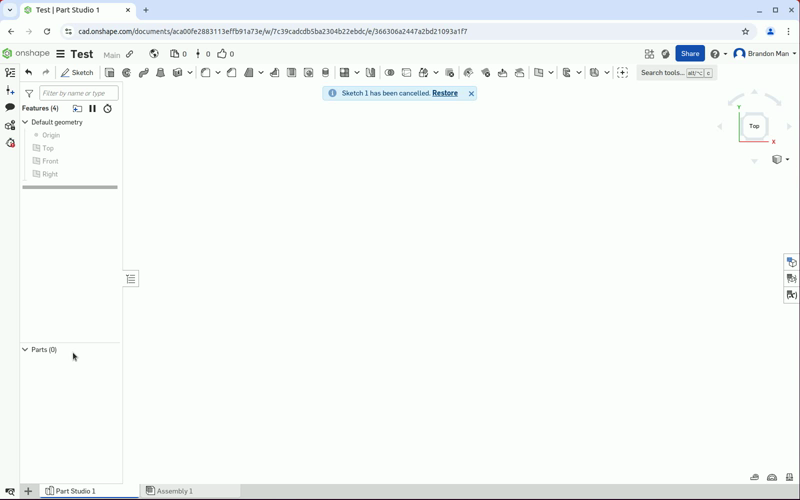
key(y)
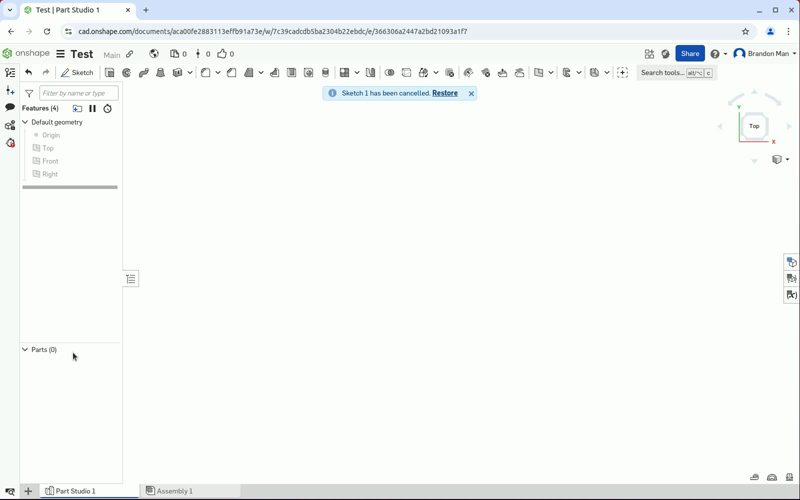
key(shift+p)
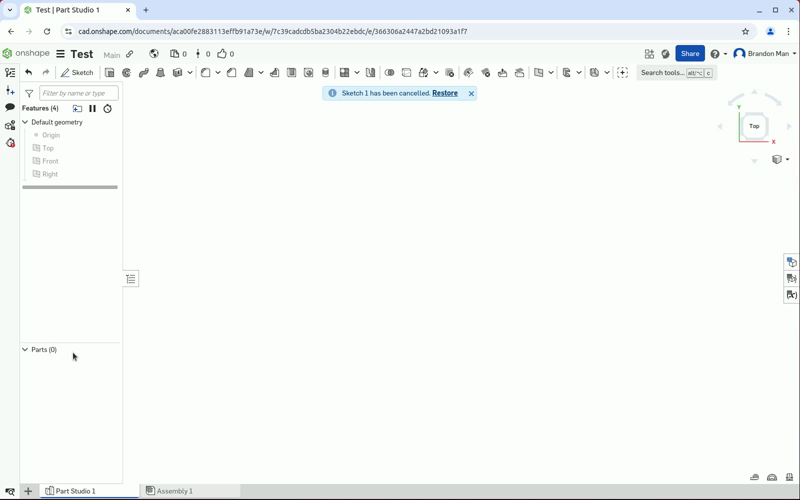
key(space)
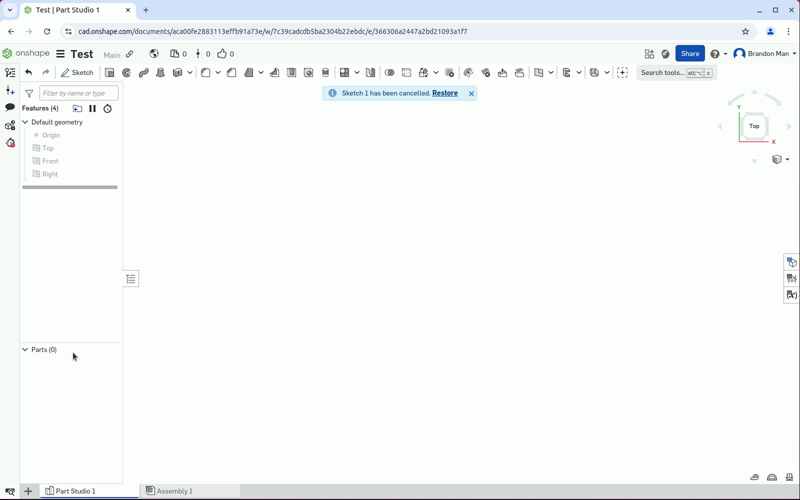
key_down(shift)
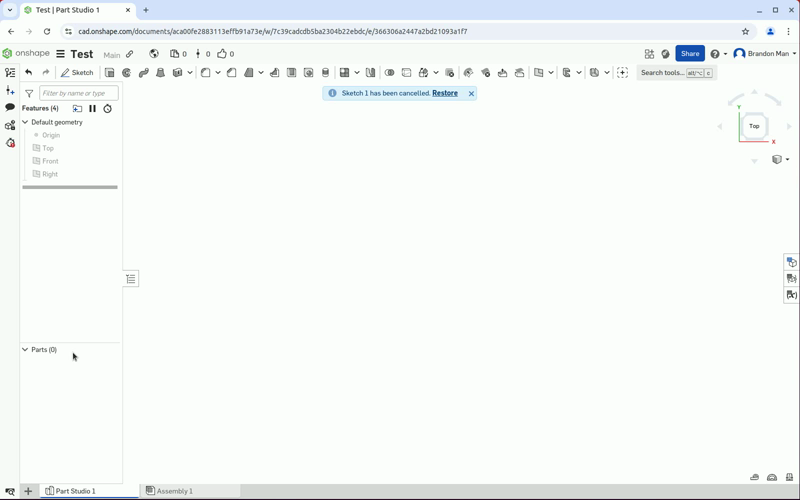
key(up)
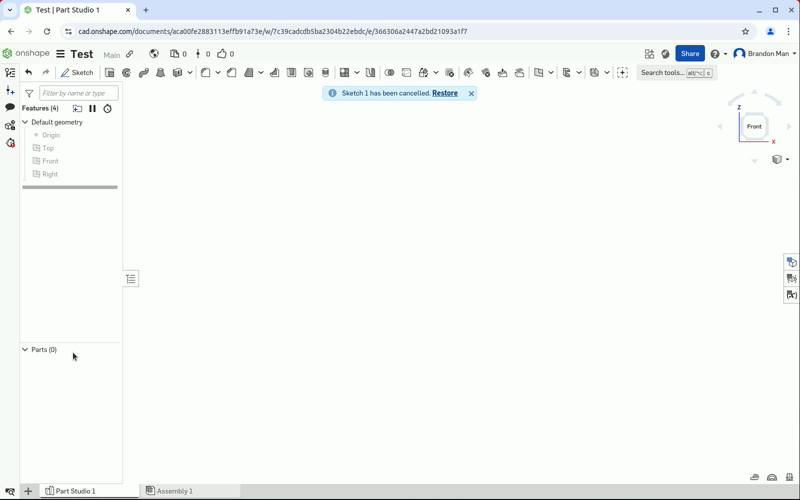
key_up(shift)
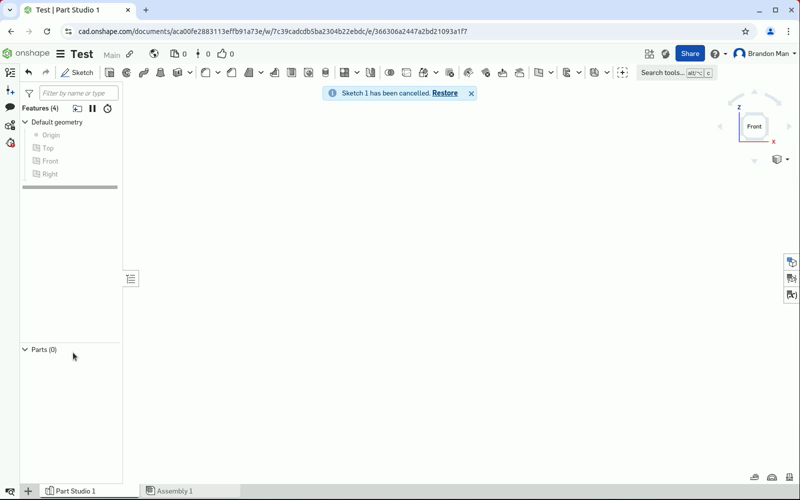
key(space)
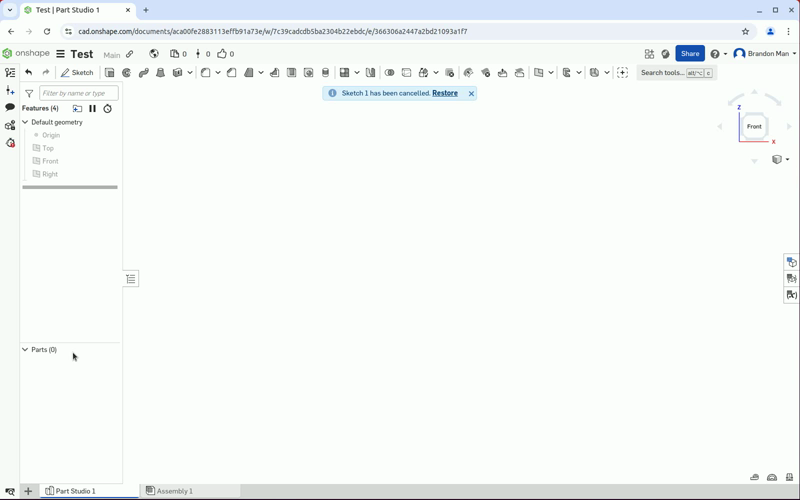
key_down(shift)
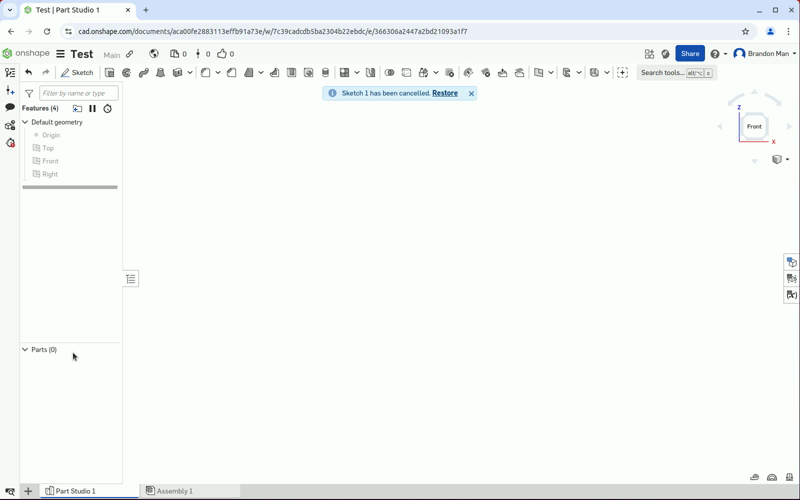
key(left)
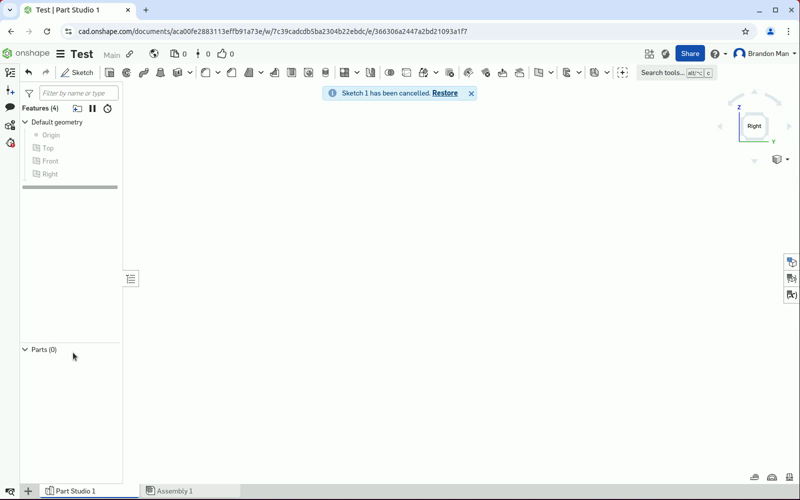
key_up(shift)
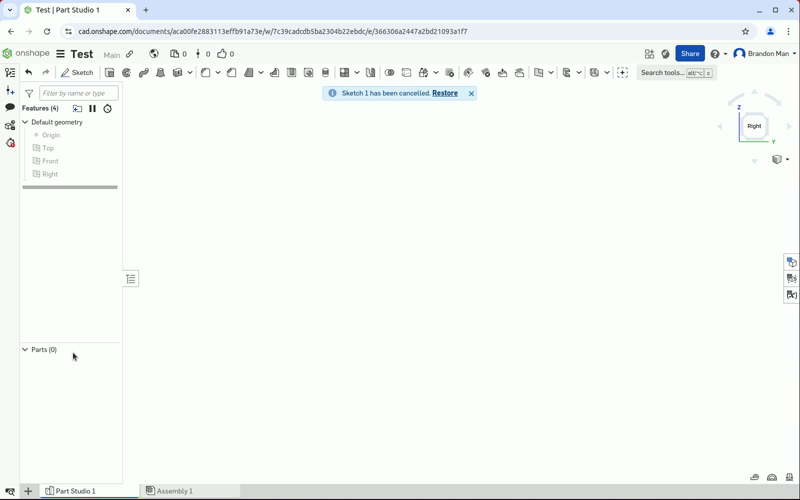
mouse_move(73, 352)
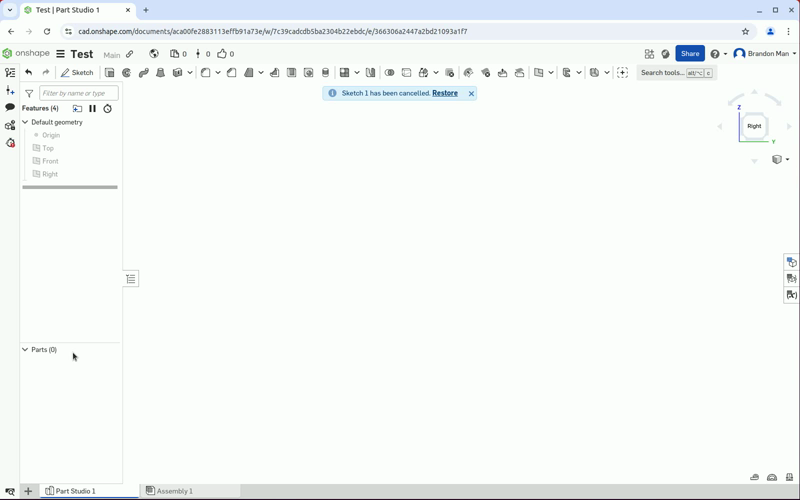
key(shift+y)
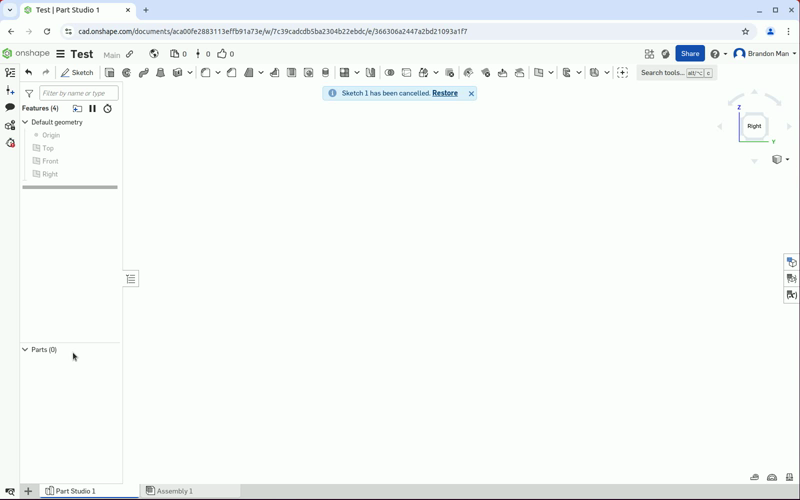
key(shift+s)
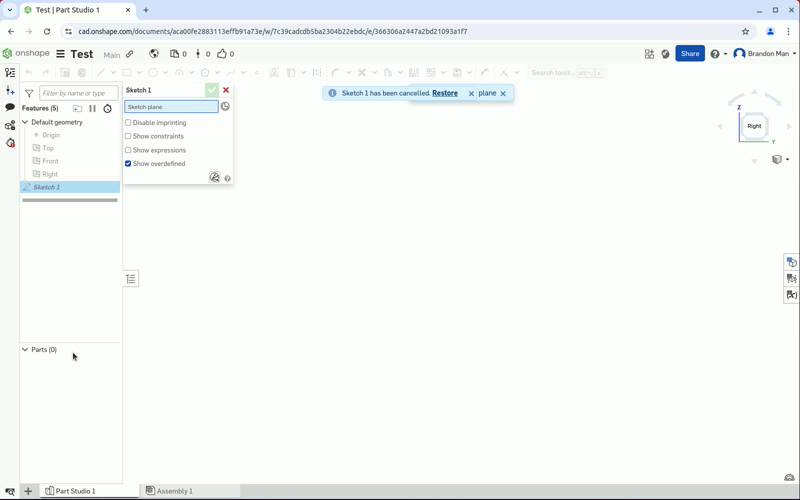
mouse_move(73, 176)
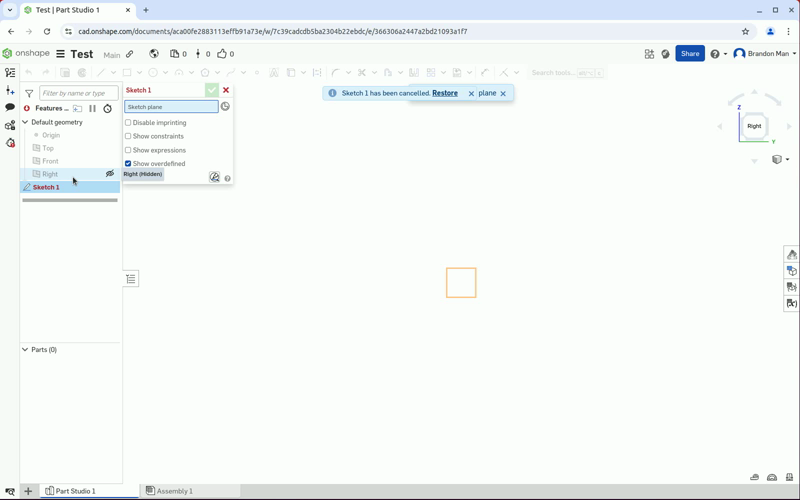
click(73, 176)
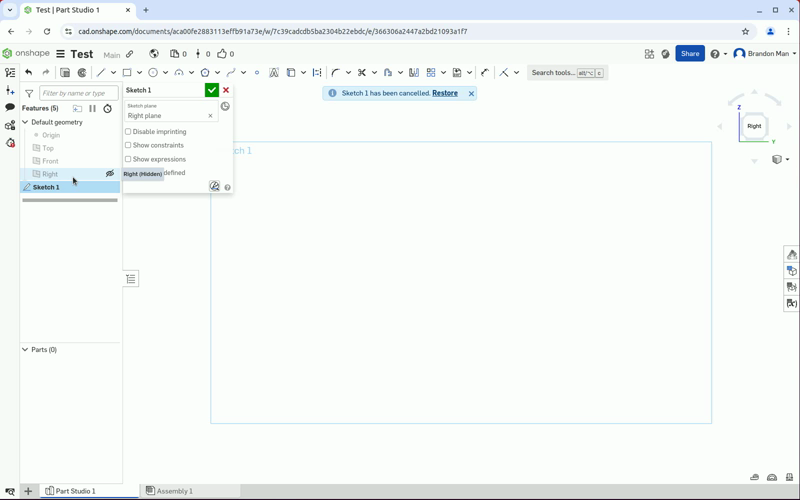
mouse_move(73, 352)
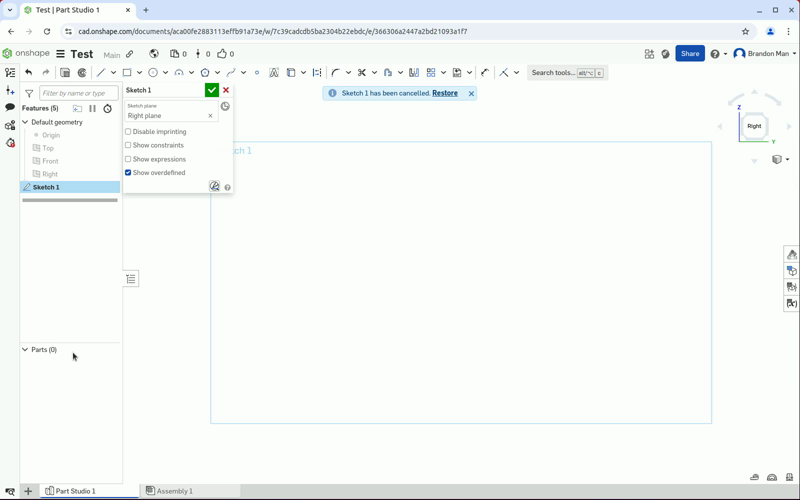
key(y)
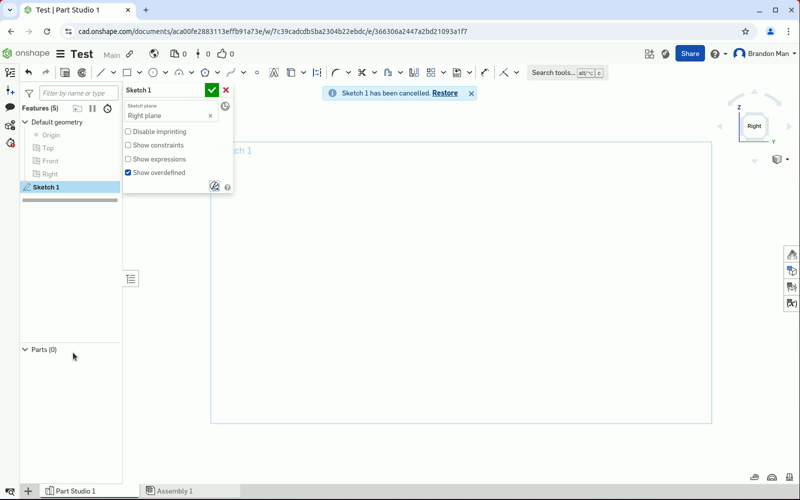
key(c)
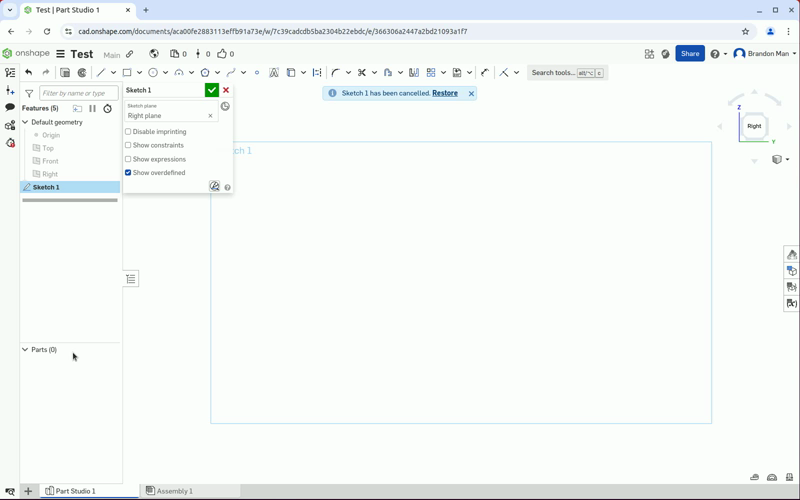
key_down(shift)
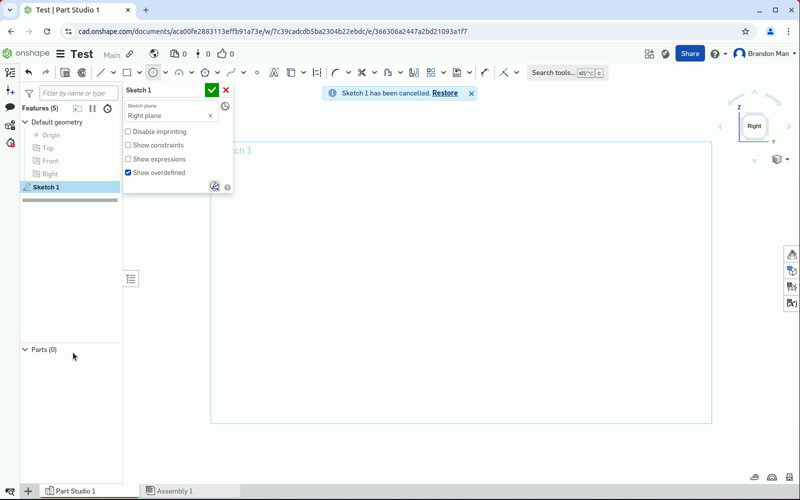
mouse_move(461, 282)
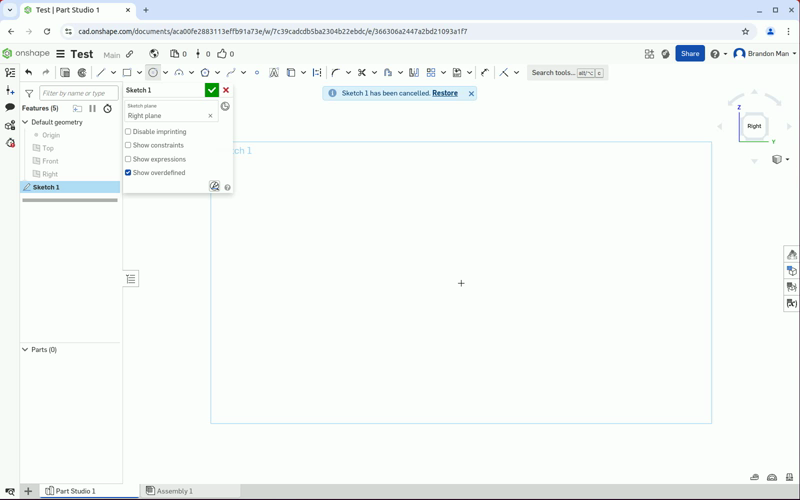
click(461, 282)
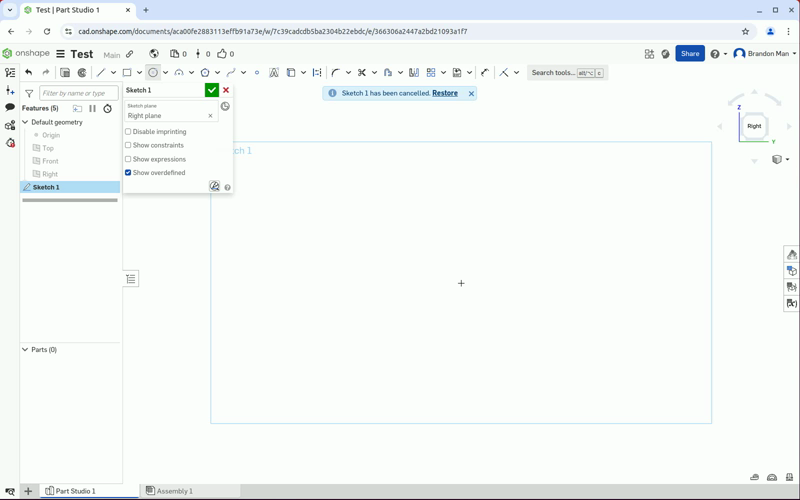
key_up(shift)
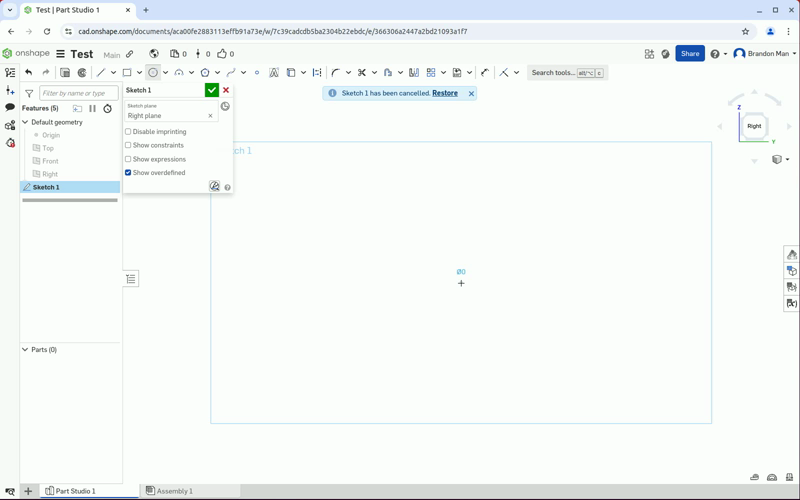
mouse_move(518, 282)
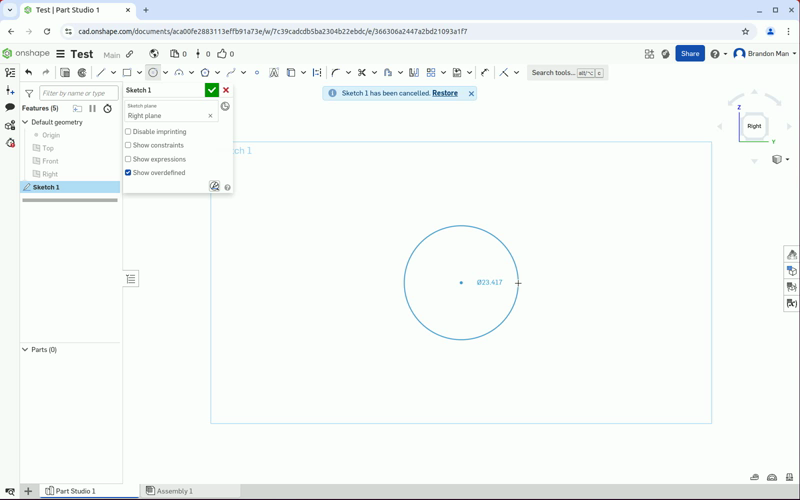
click(518, 282)
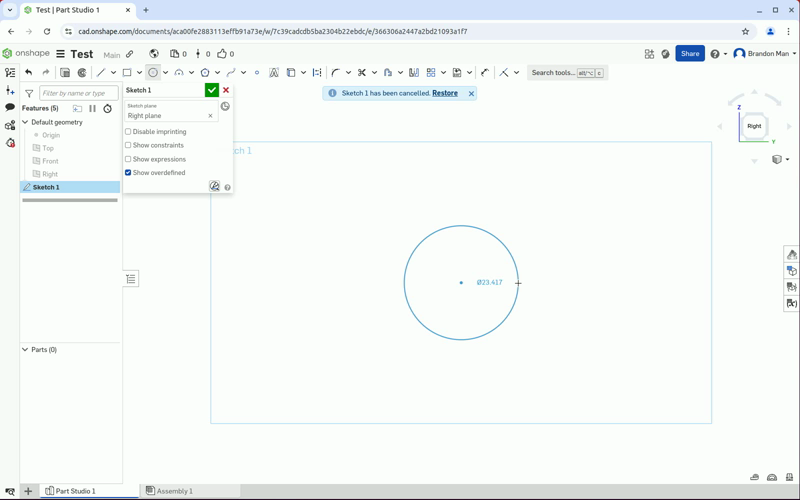
key(esc)
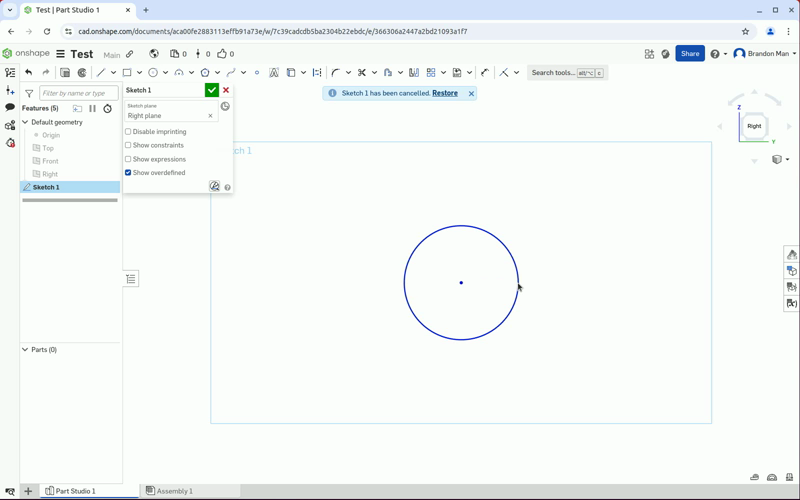
mouse_move(472, 331)
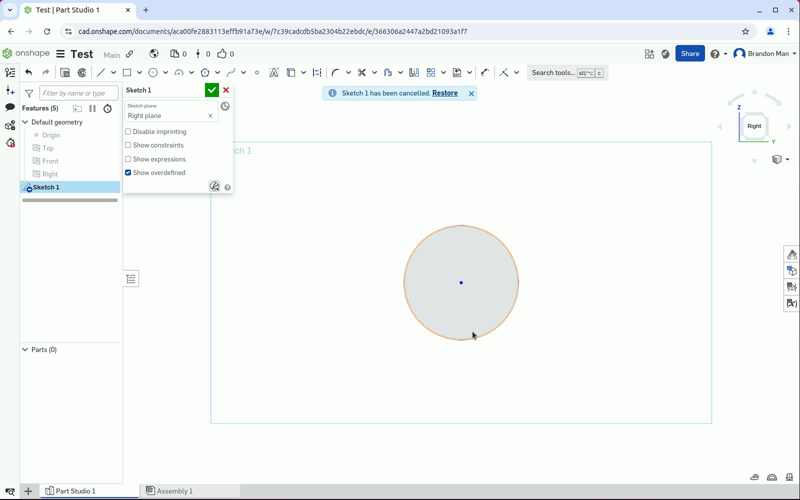
click(472, 331)
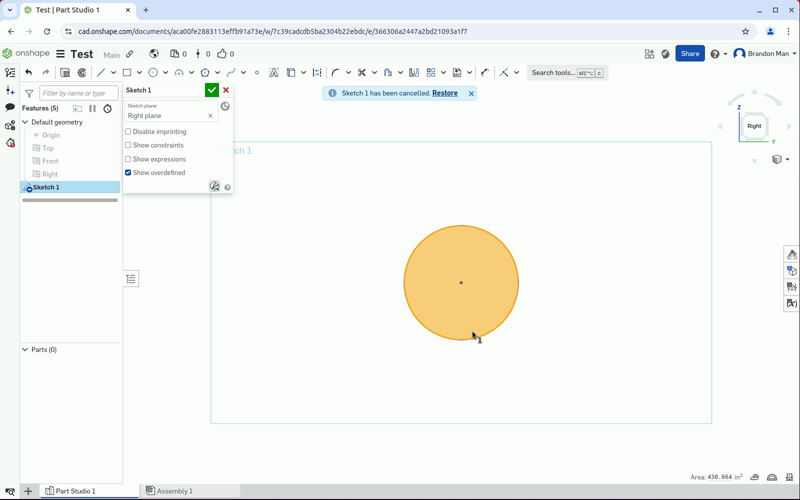
mouse_move(73, 352)
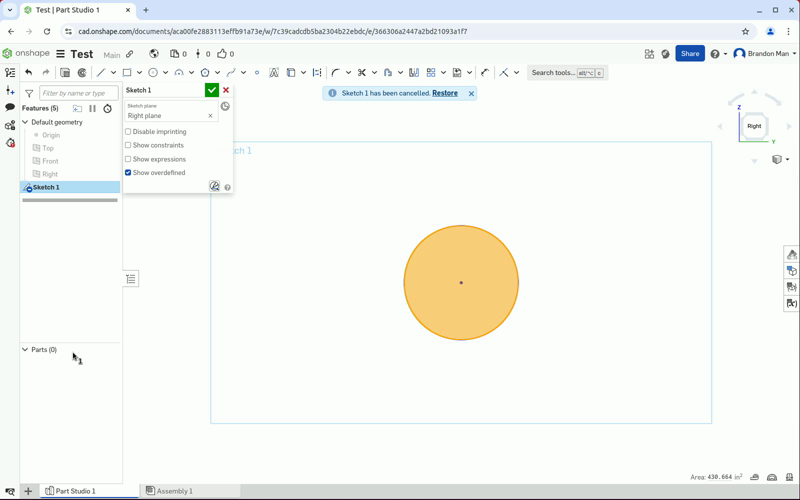
key(shift+y)
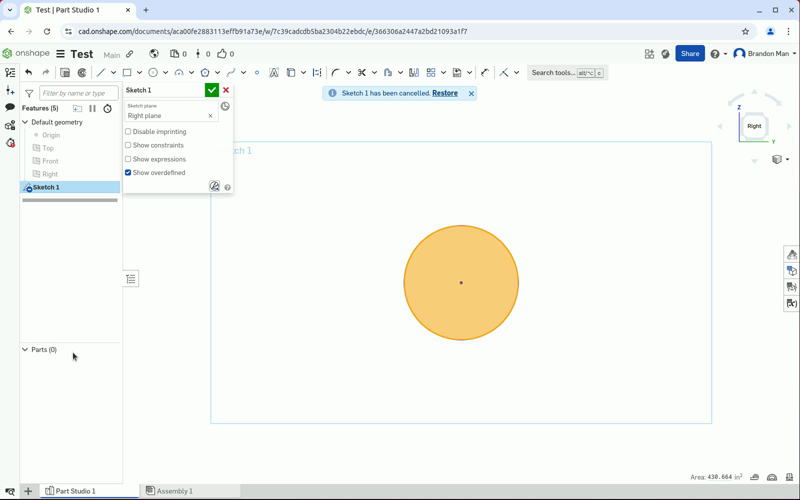
key(shift+e)
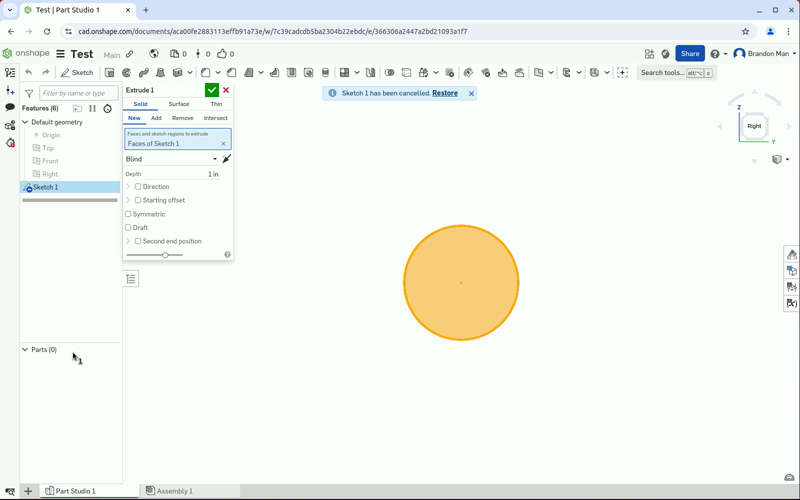
mouse_move(143, 106)
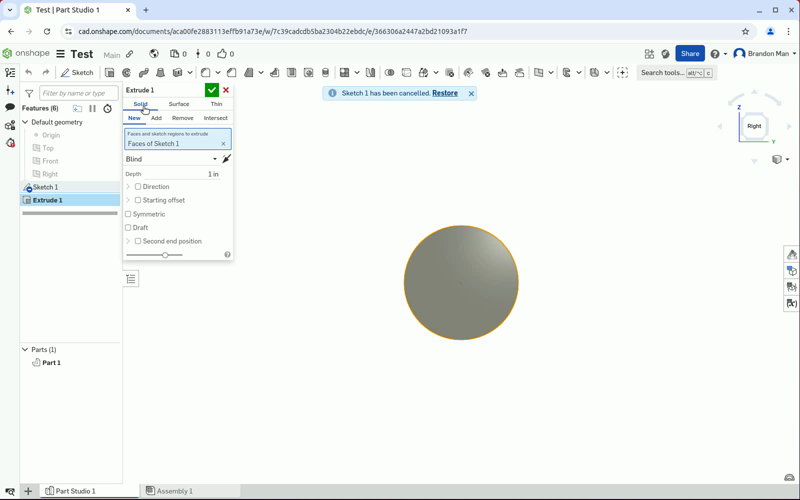
click(143, 106)
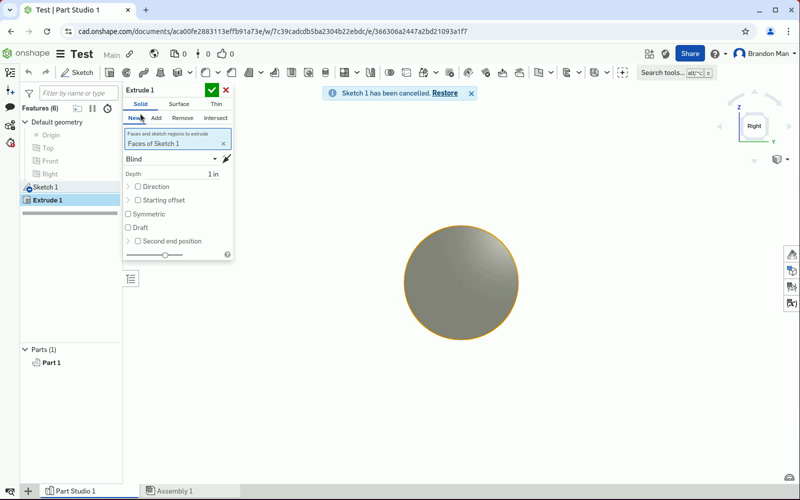
mouse_move(137, 120)
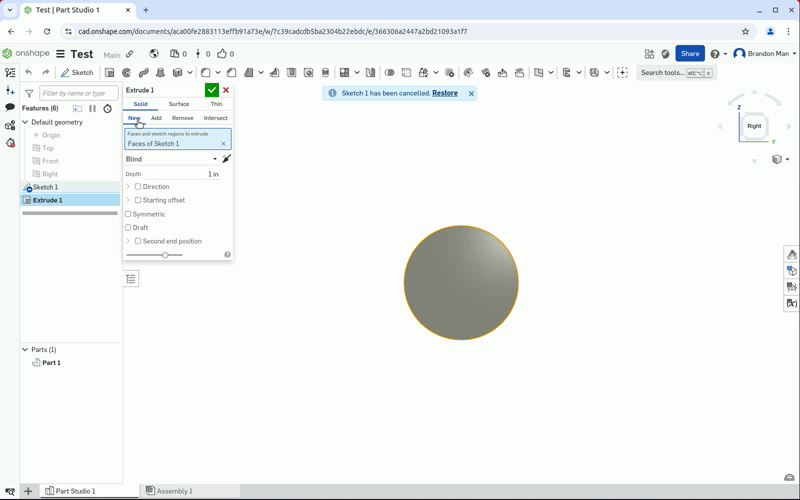
click(137, 120)
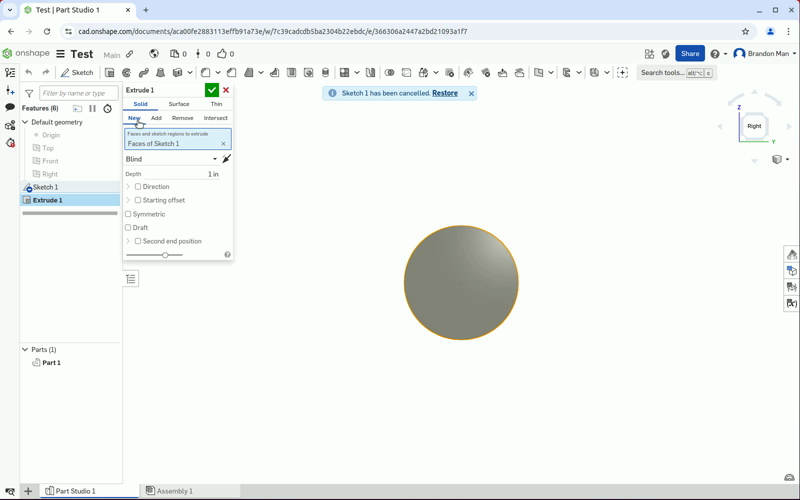
key(tab, 4)
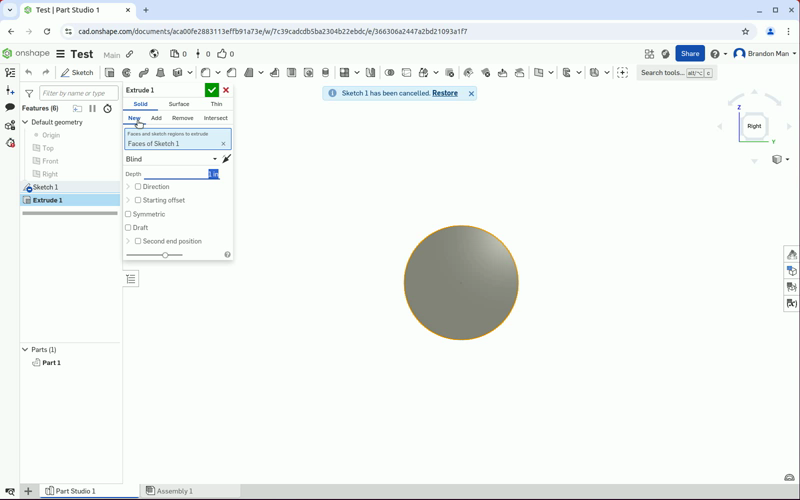
text(11.554)
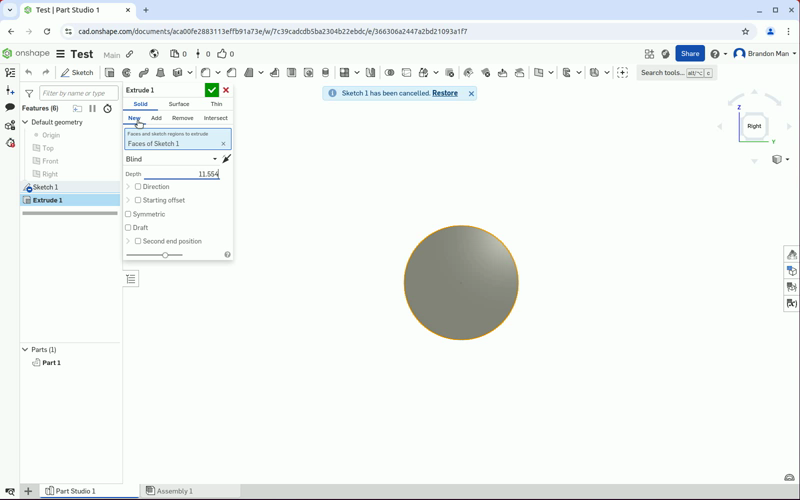
key(enter)
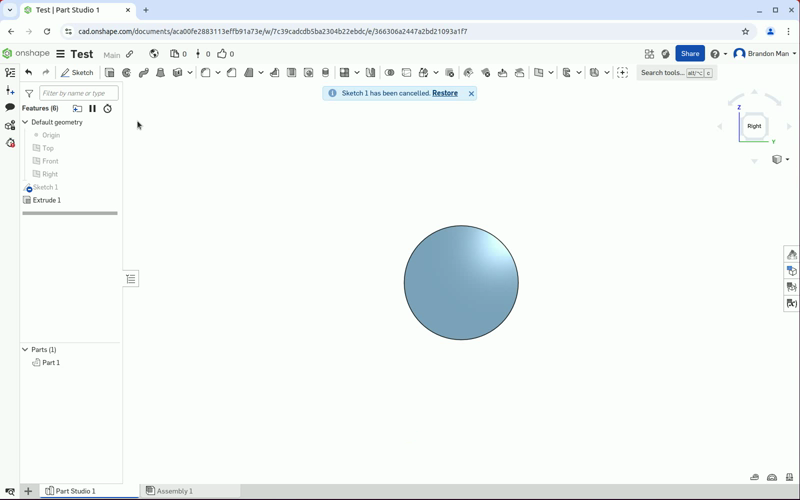
key(shift+h)
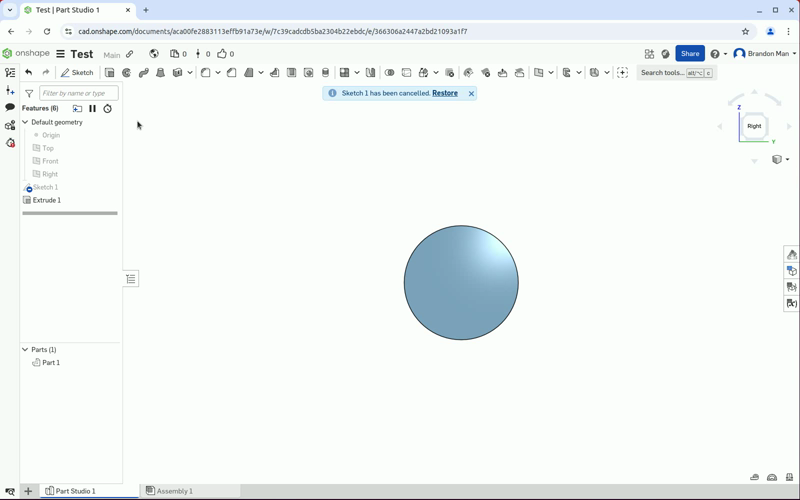
key(shift+h)
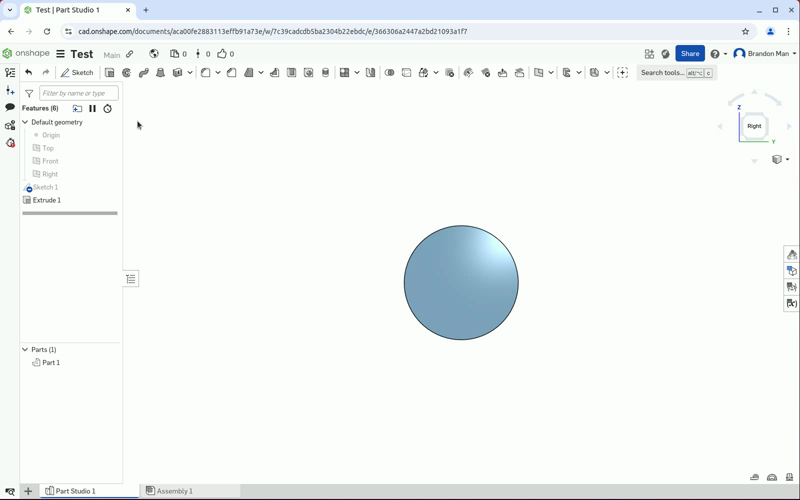
mouse_move(73, 189)
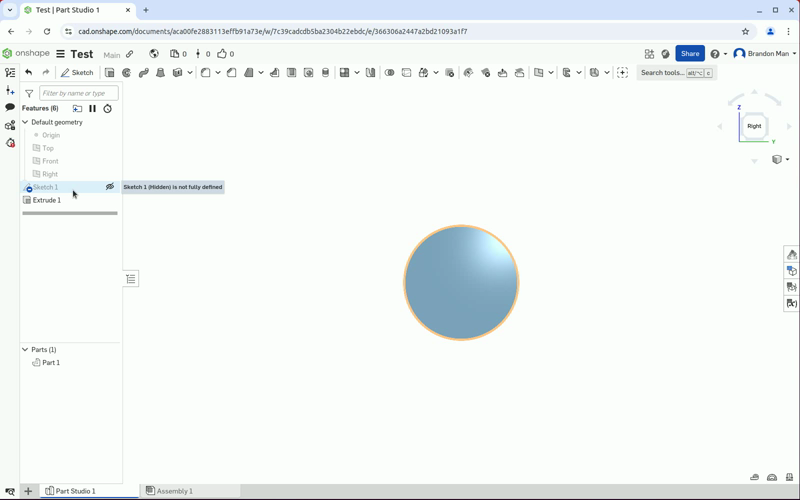
click(73, 189)
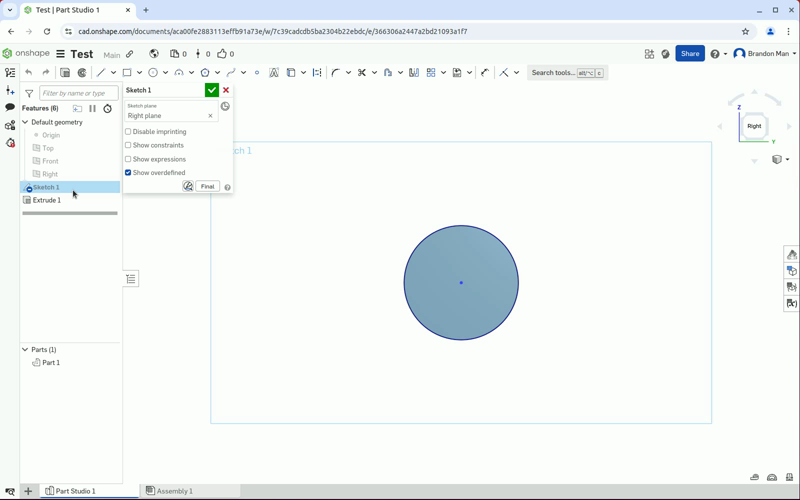
mouse_move(229, 92)
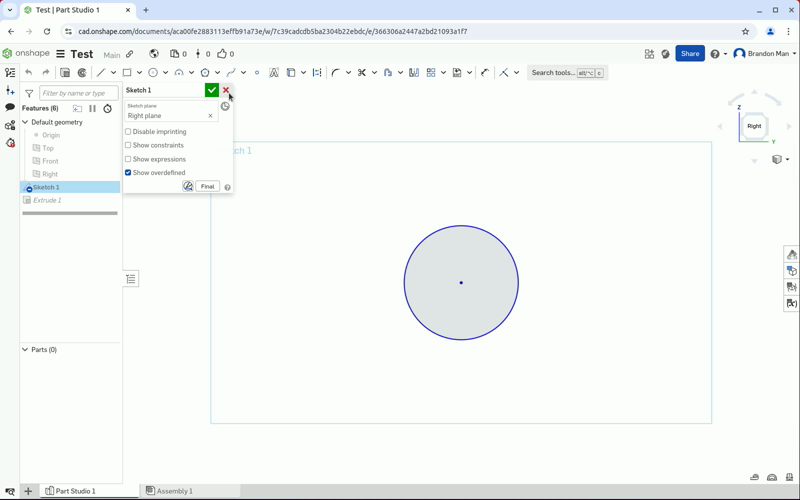
click(229, 92)
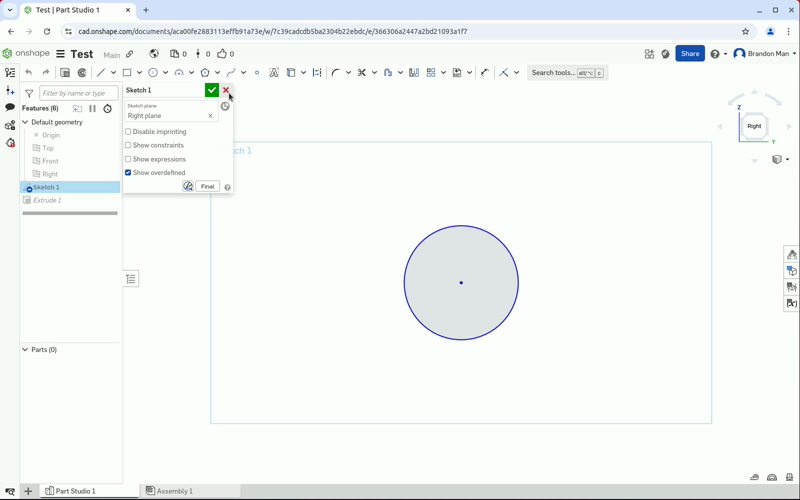
key(shift+s)
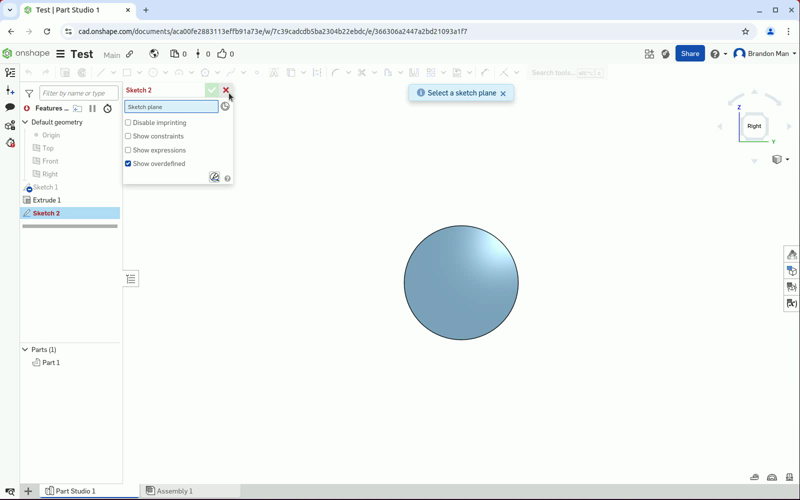
mouse_move(73, 176)
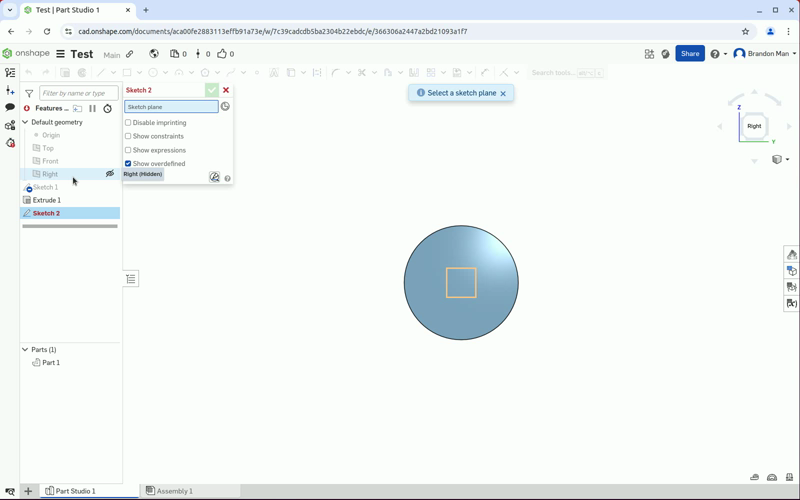
click(73, 176)
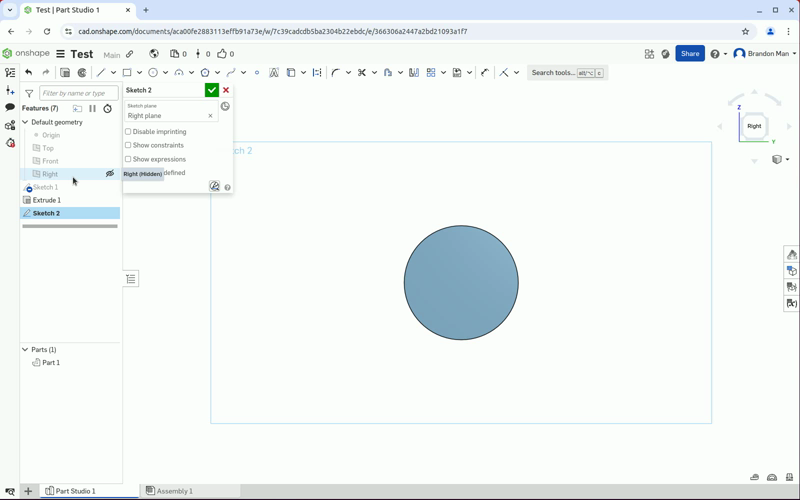
mouse_move(73, 352)
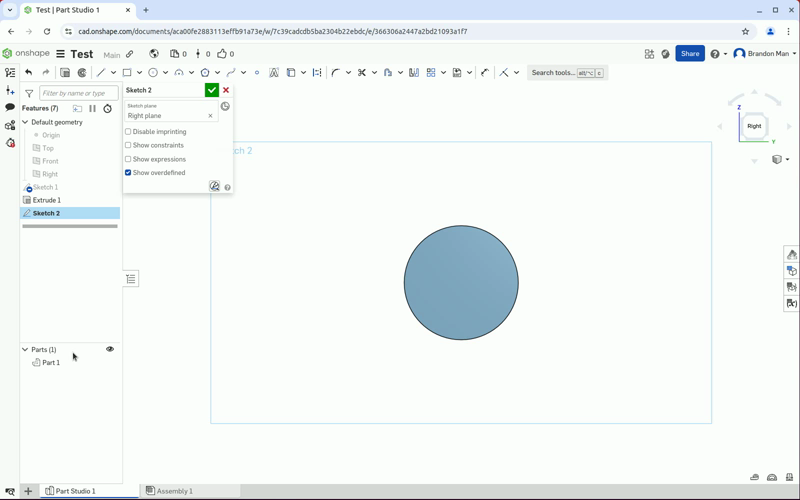
key(y)
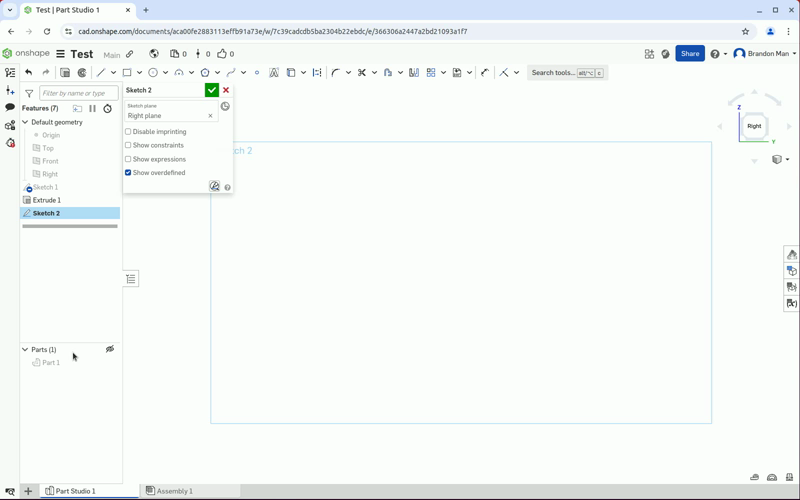
key(c)
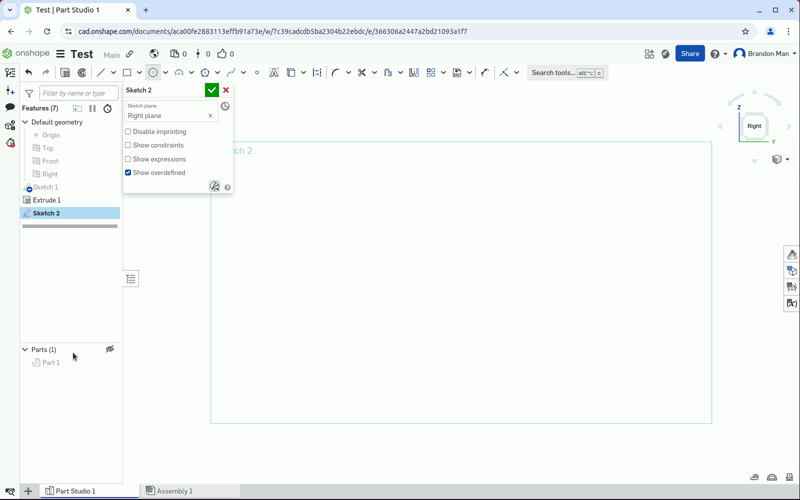
key_down(shift)
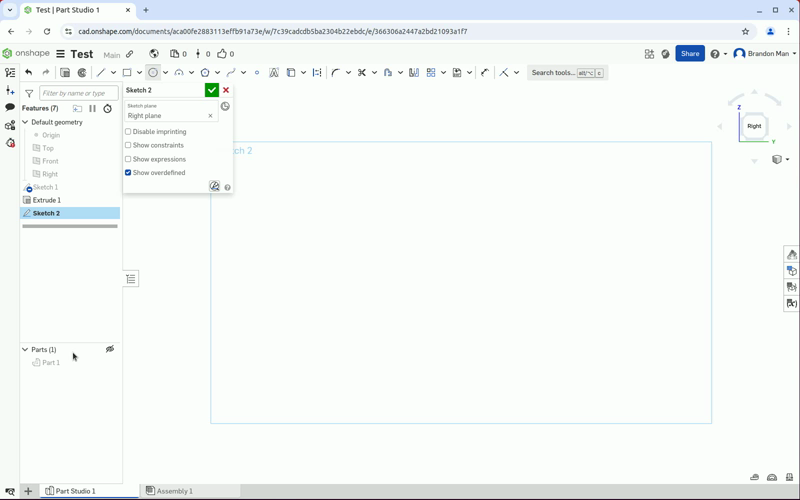
mouse_move(460, 282)
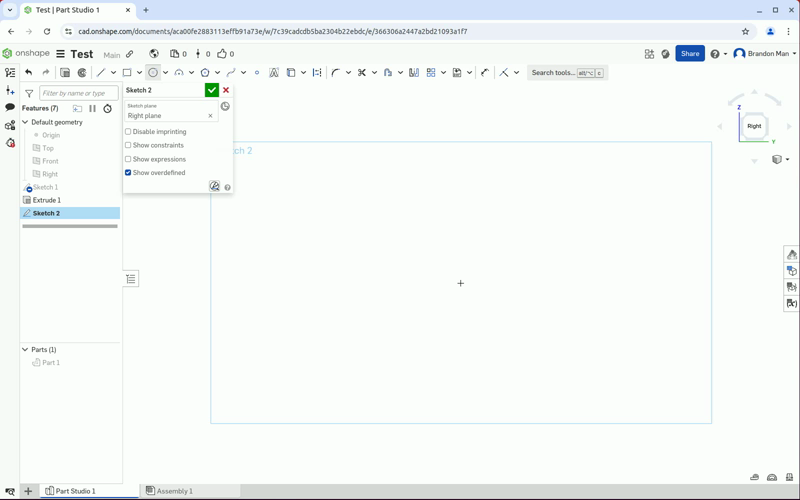
click(460, 282)
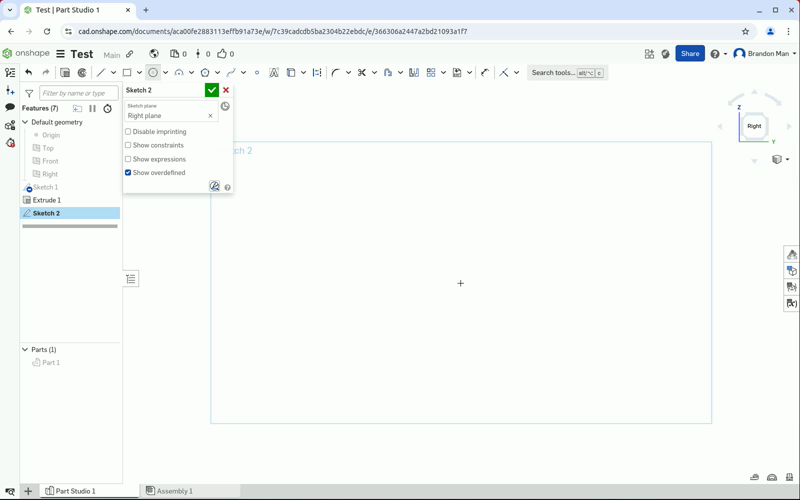
key_up(shift)
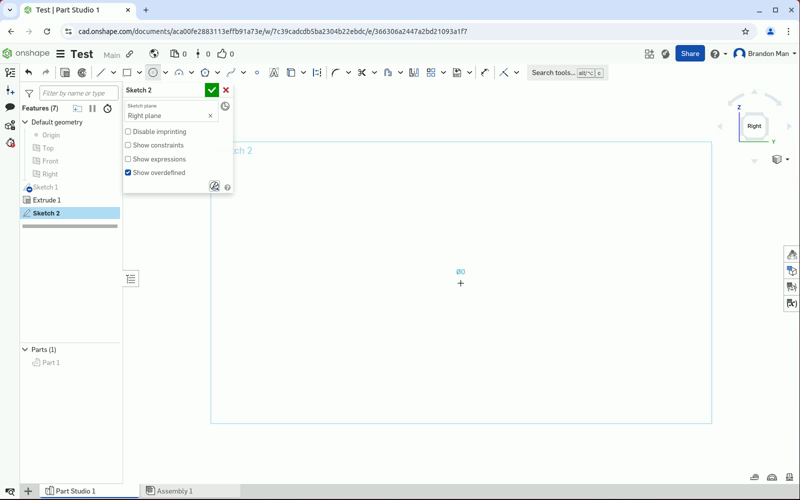
mouse_move(486, 282)
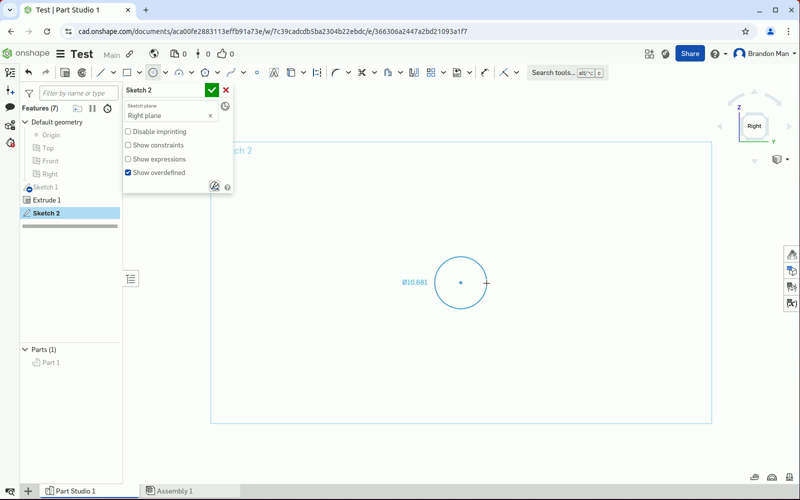
click(486, 282)
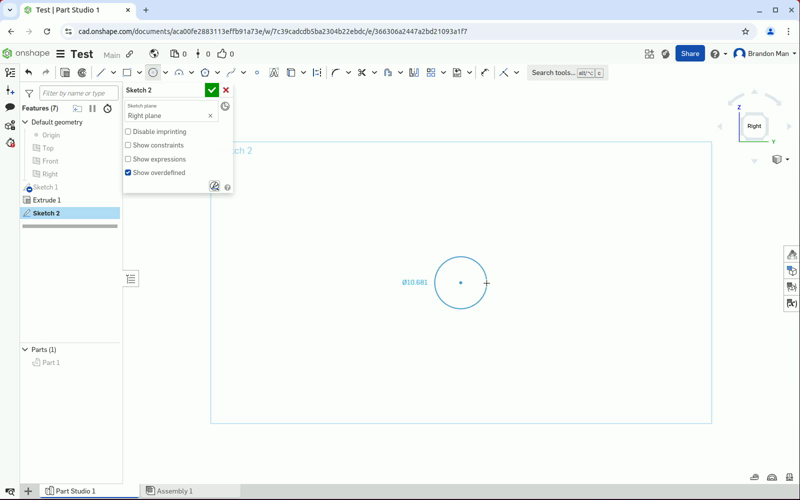
key(esc)
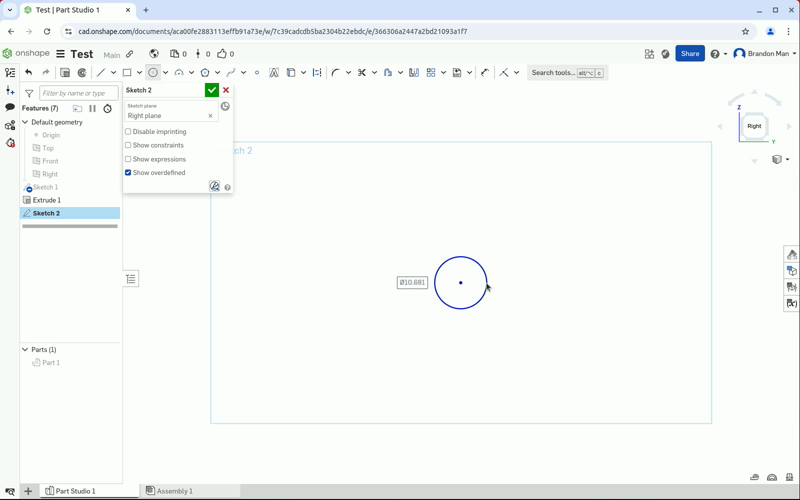
mouse_move(464, 306)
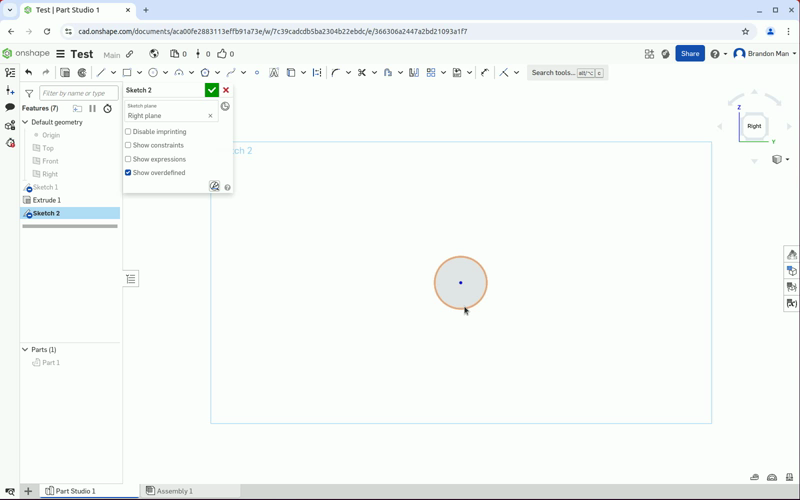
click(464, 306)
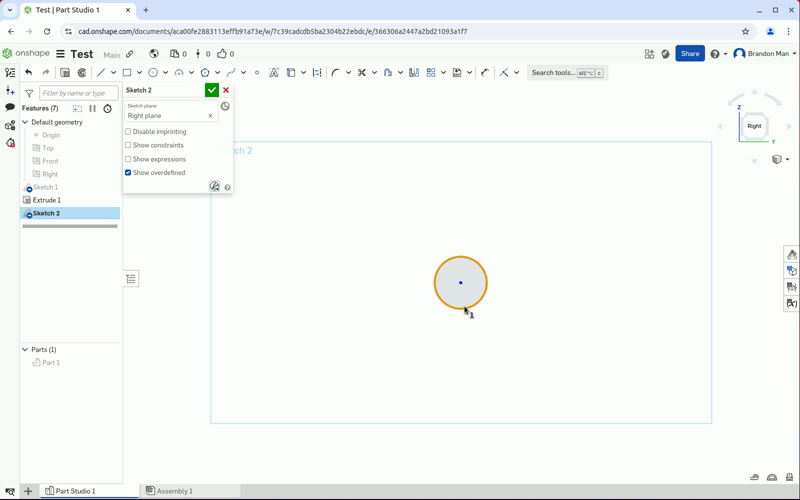
mouse_move(73, 352)
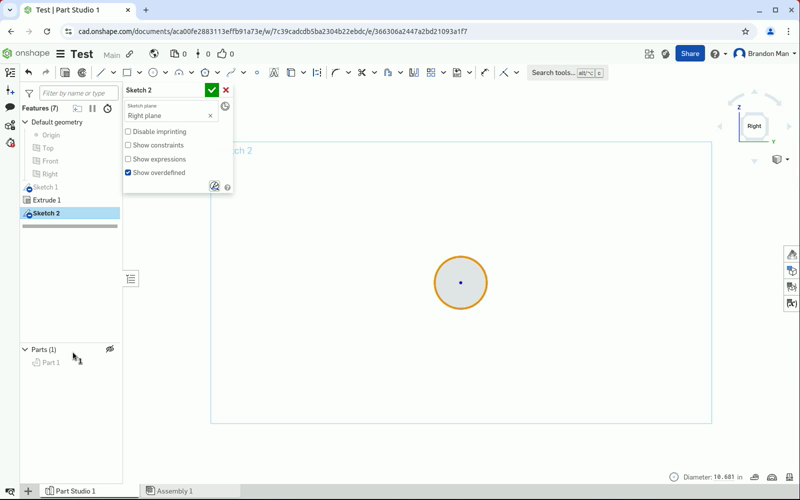
key(shift+y)
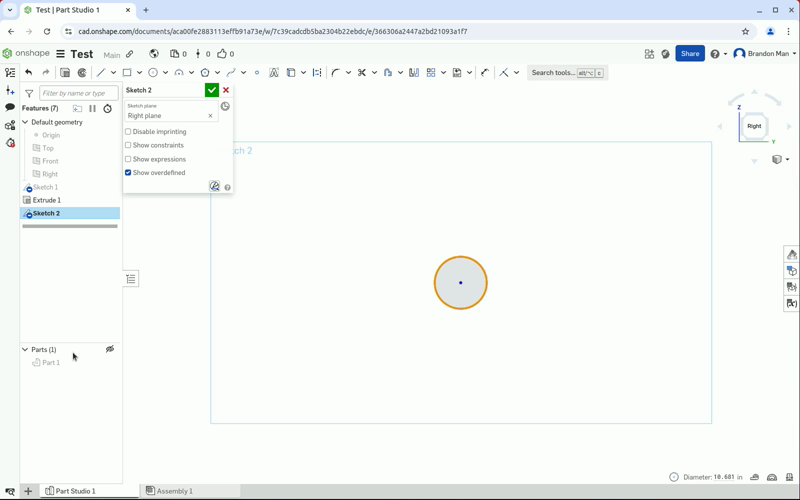
key(shift+e)
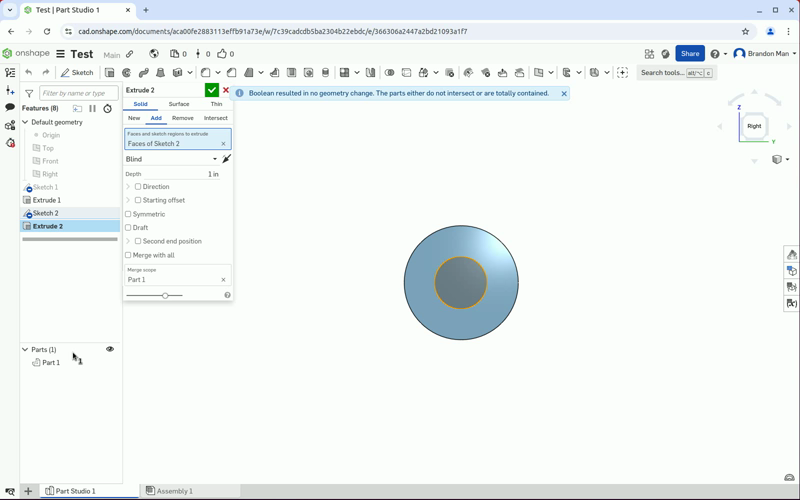
mouse_move(143, 106)
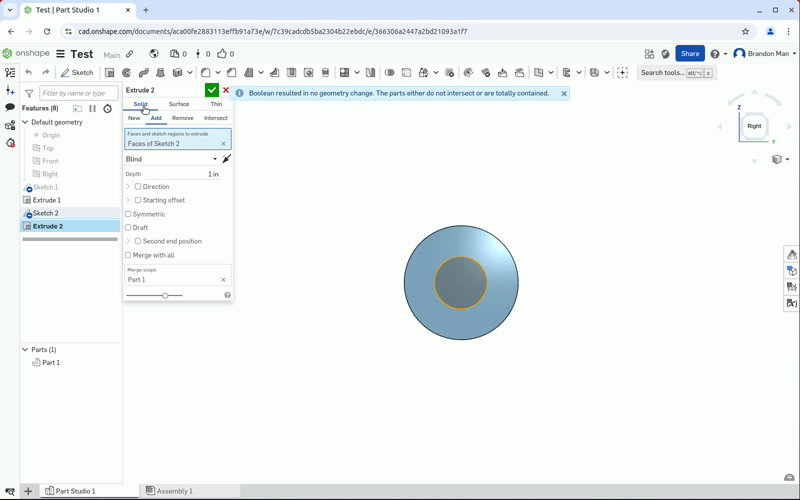
click(143, 106)
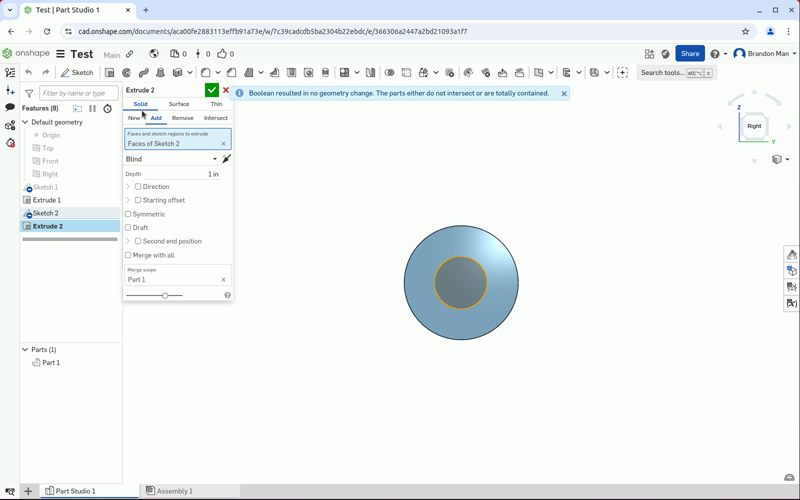
mouse_move(137, 120)
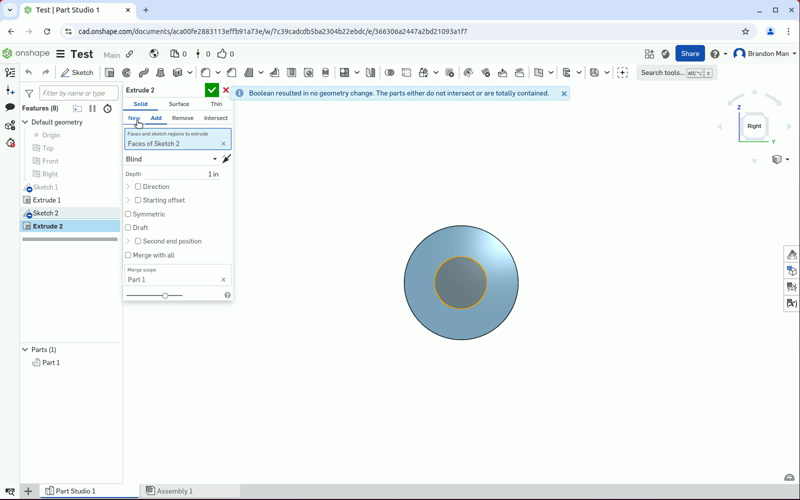
click(137, 120)
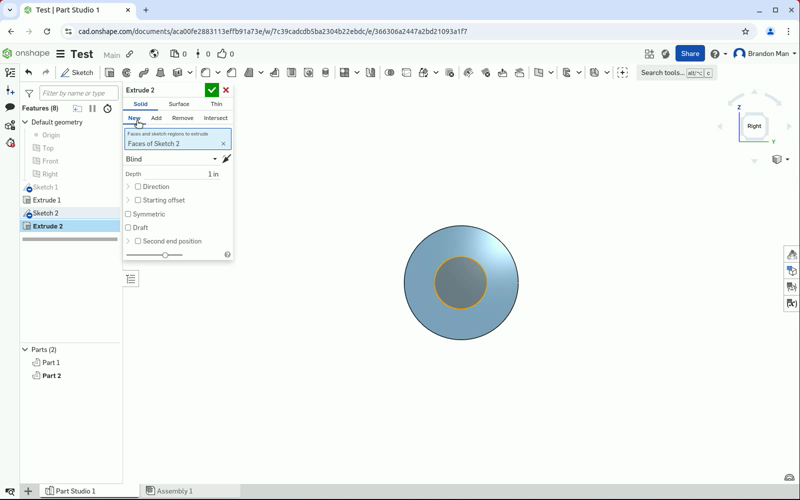
key(tab, 4)
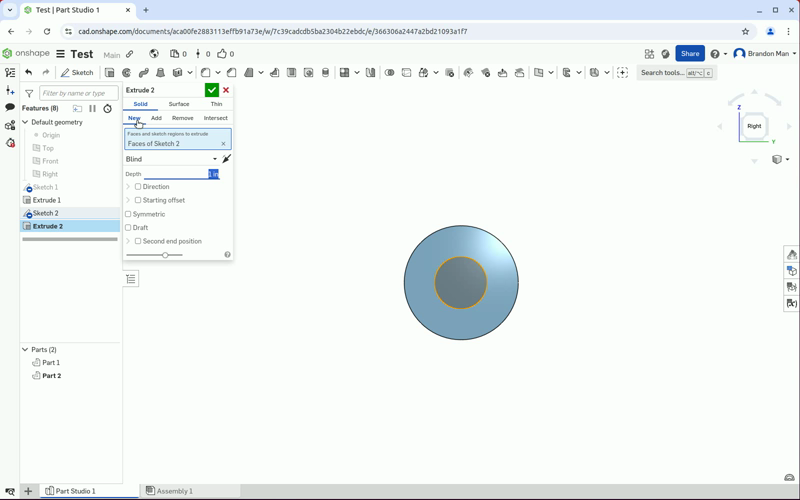
text(23.108)
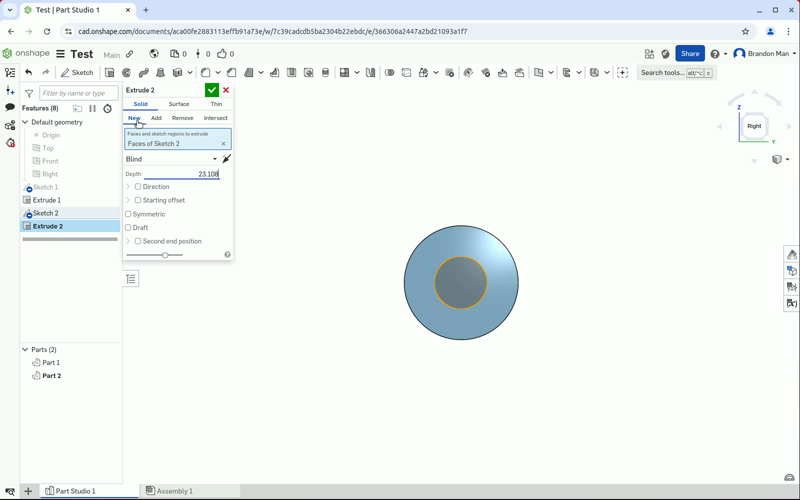
key(enter)
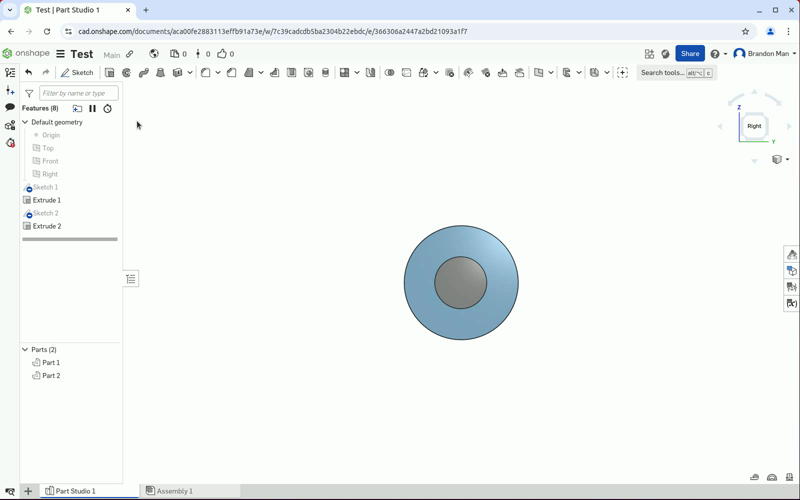
key(shift+h)
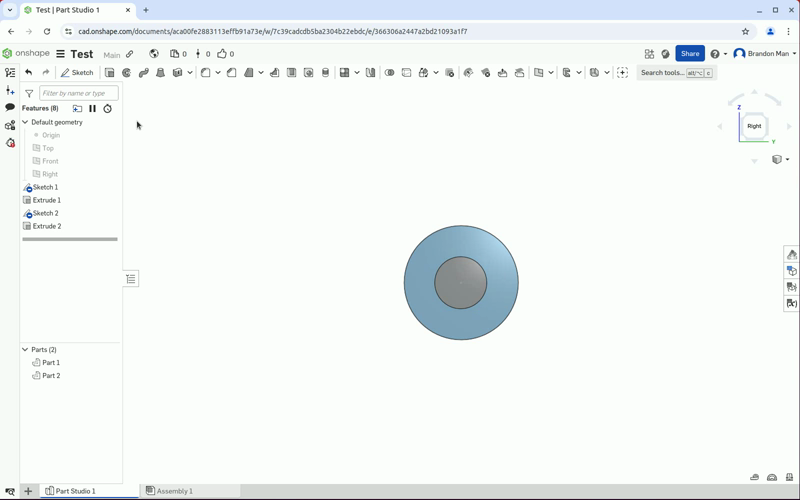
key(shift+h)
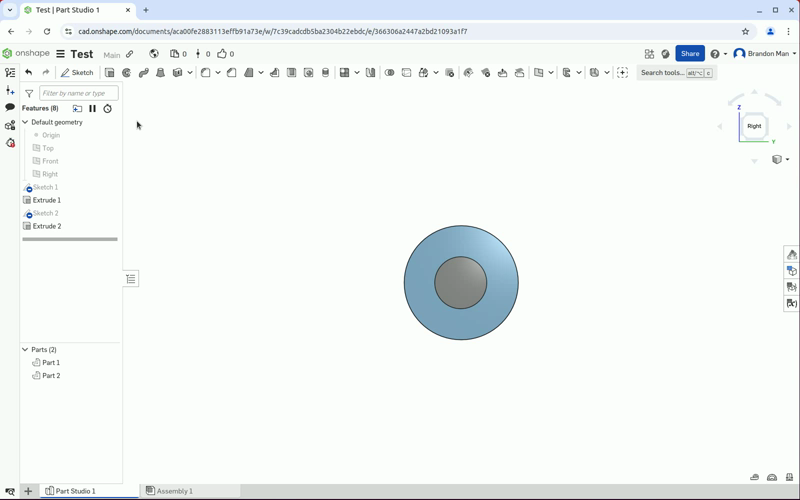
mouse_move(73, 189)
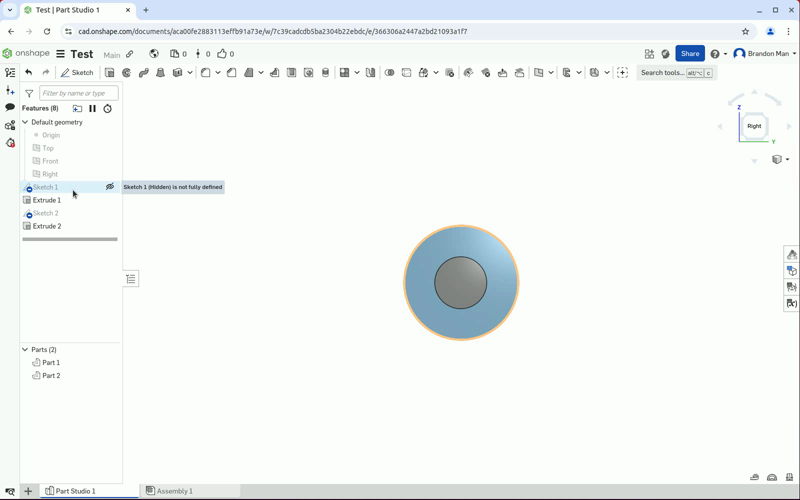
click(73, 189)
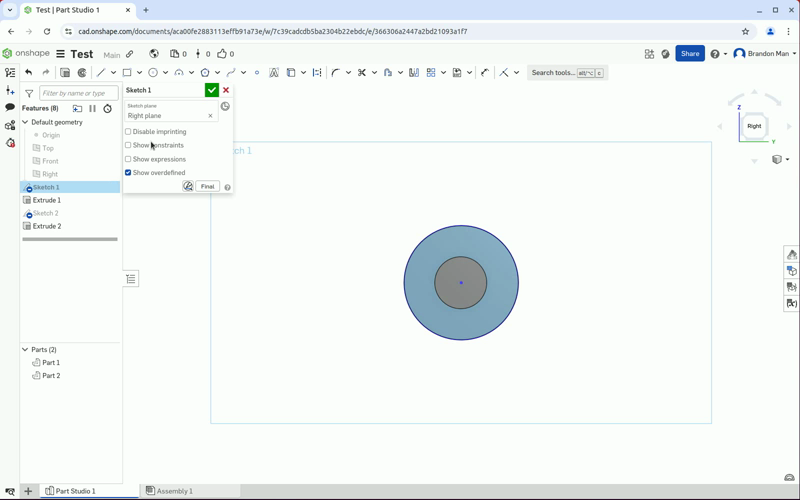
mouse_move(229, 92)
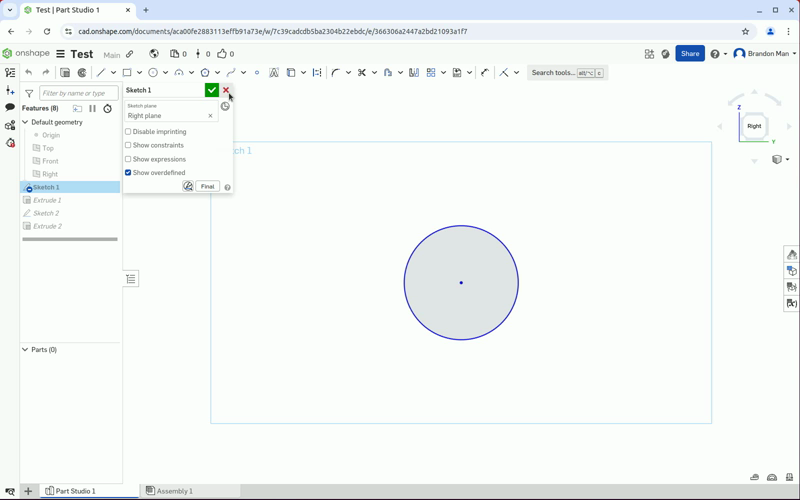
click(229, 92)
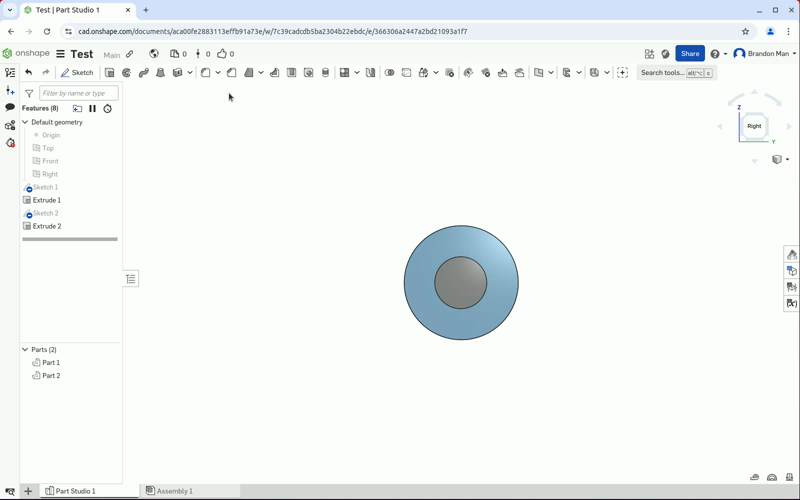
mouse_move(541, 75)
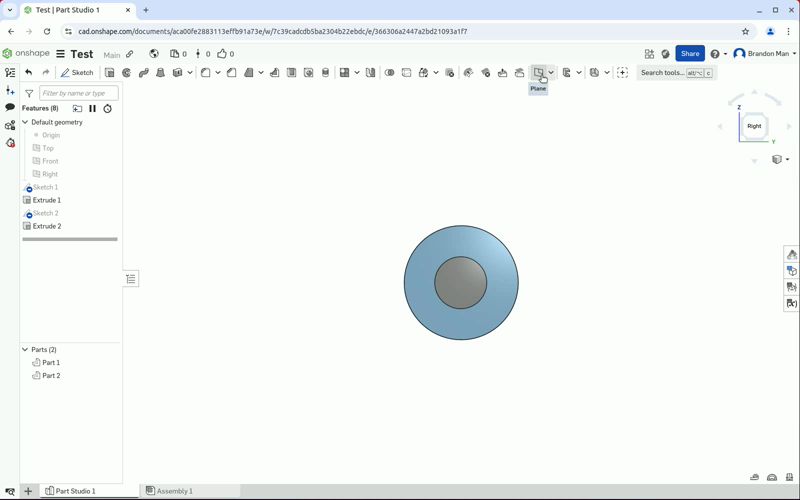
click(541, 75)
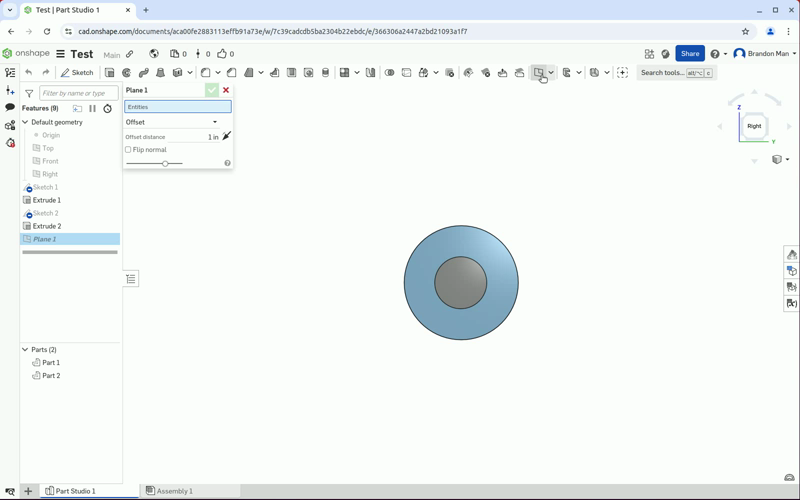
mouse_move(73, 176)
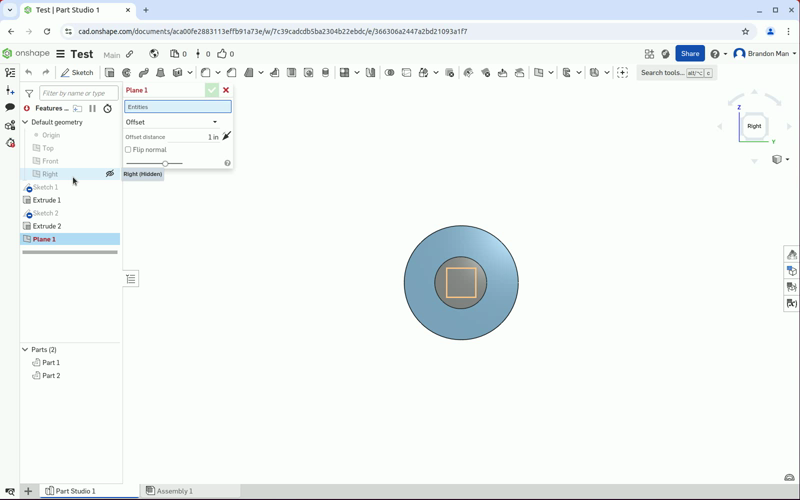
click(73, 176)
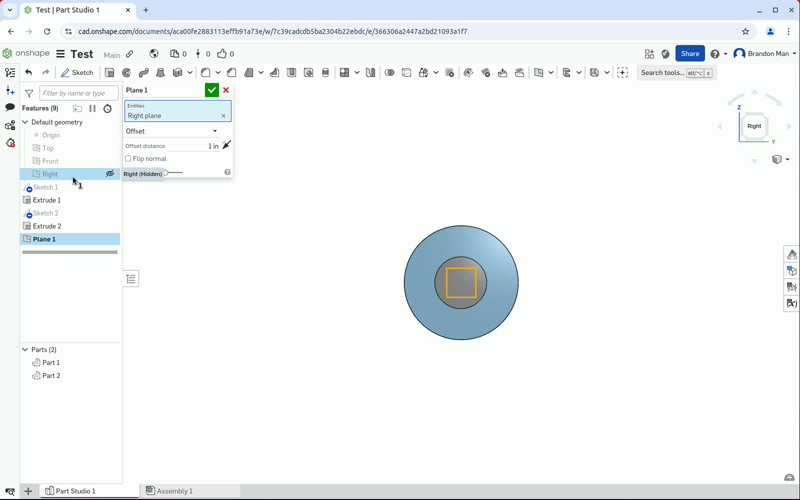
key(tab, 2)
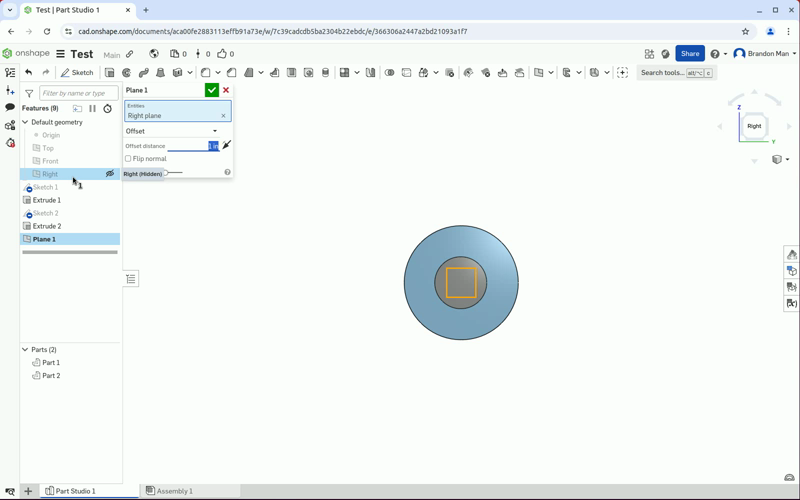
text(11.554)
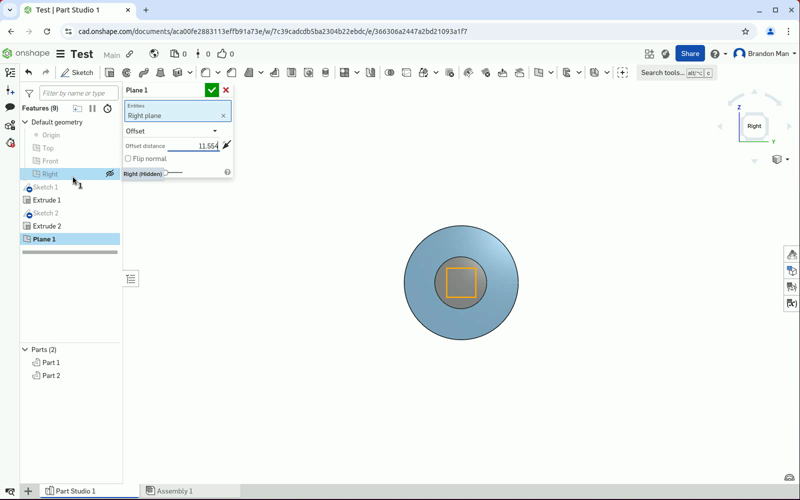
key(enter, 2)
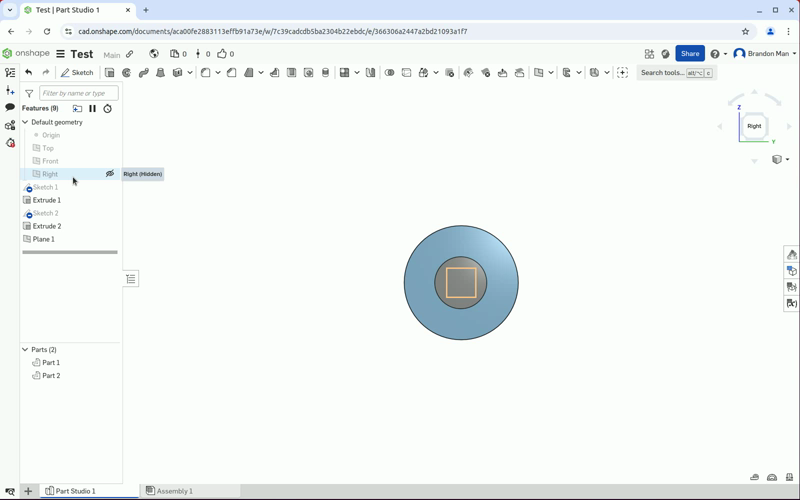
key(shift+s)
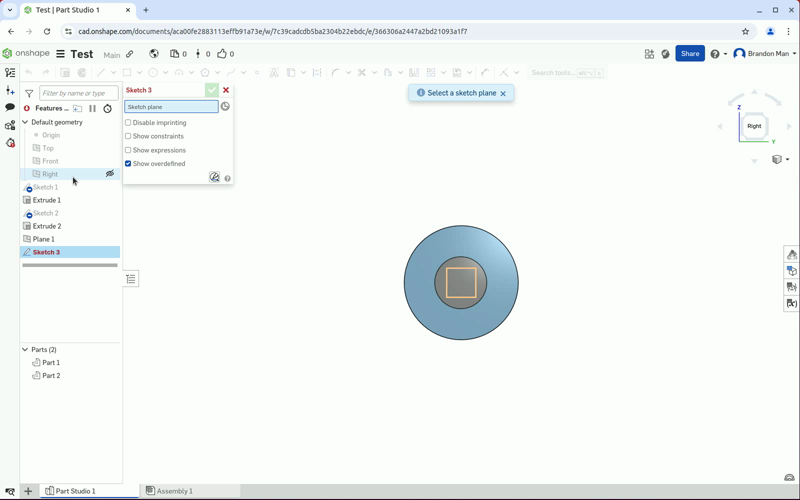
mouse_move(73, 241)
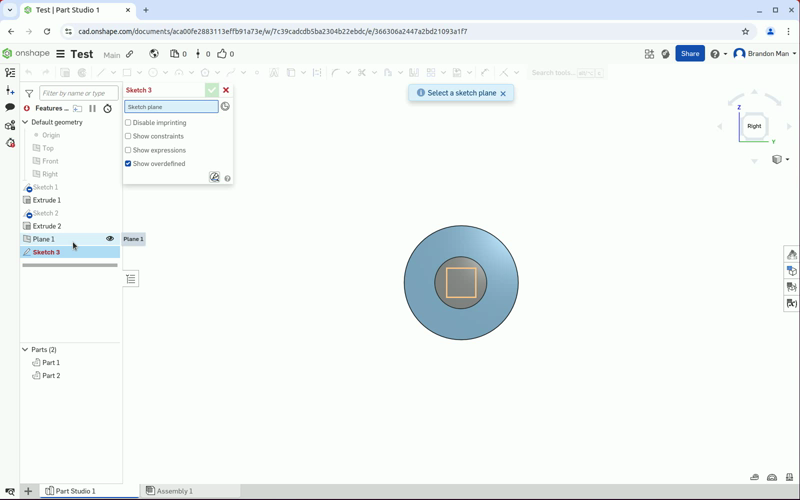
click(73, 241)
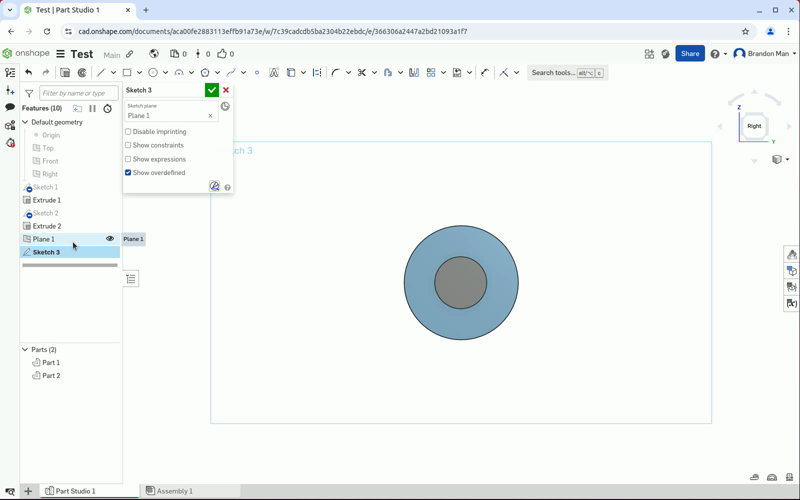
mouse_move(73, 352)
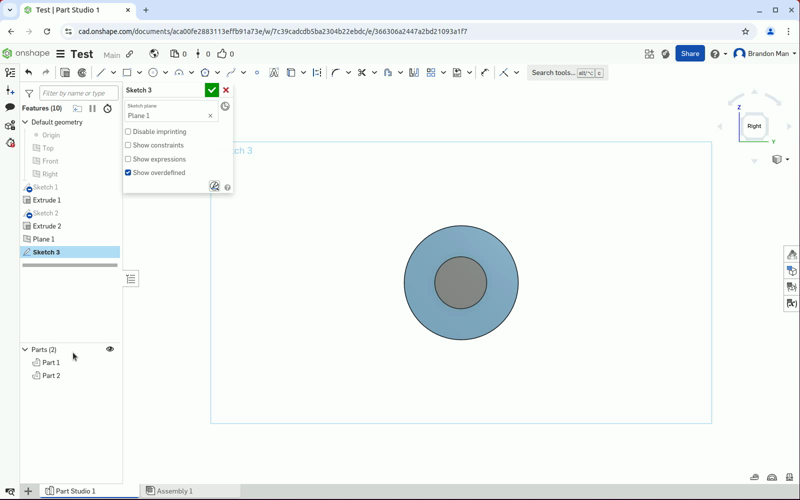
key(y)
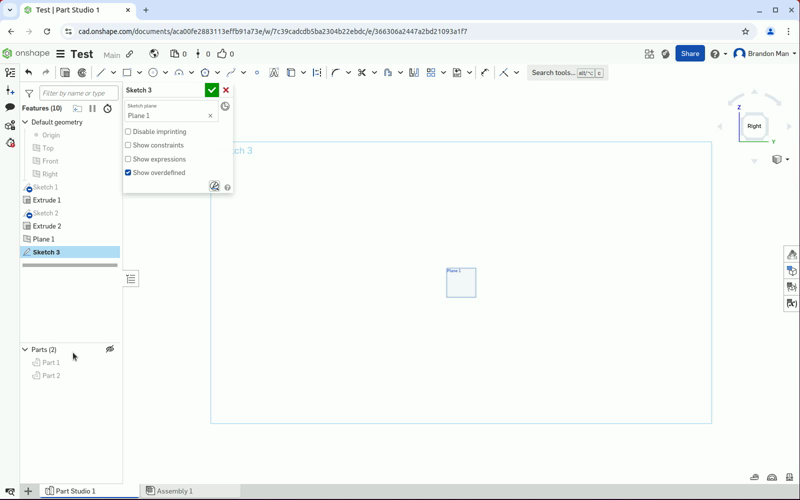
key(a)
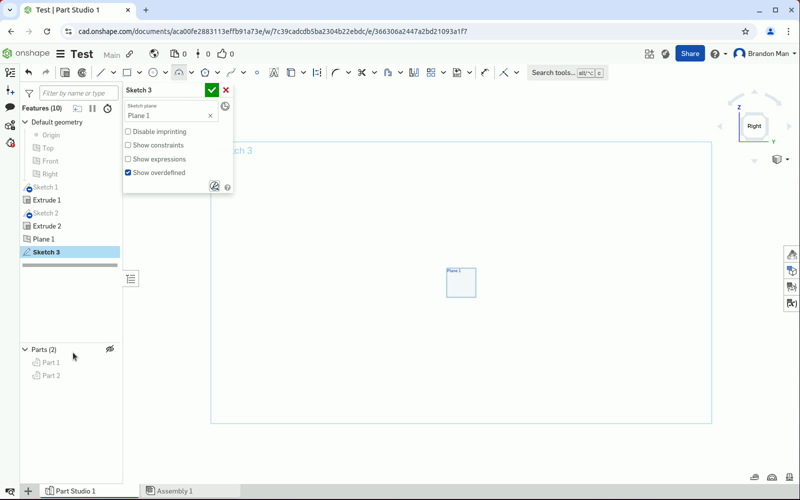
key_down(shift)
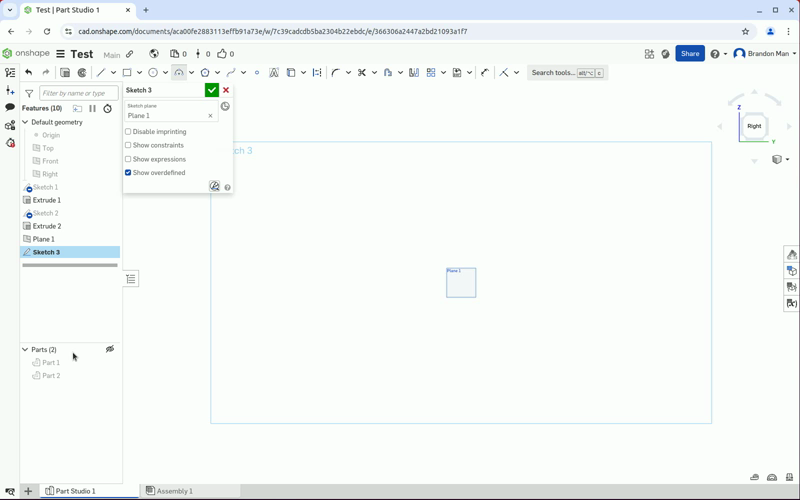
mouse_move(454, 226)
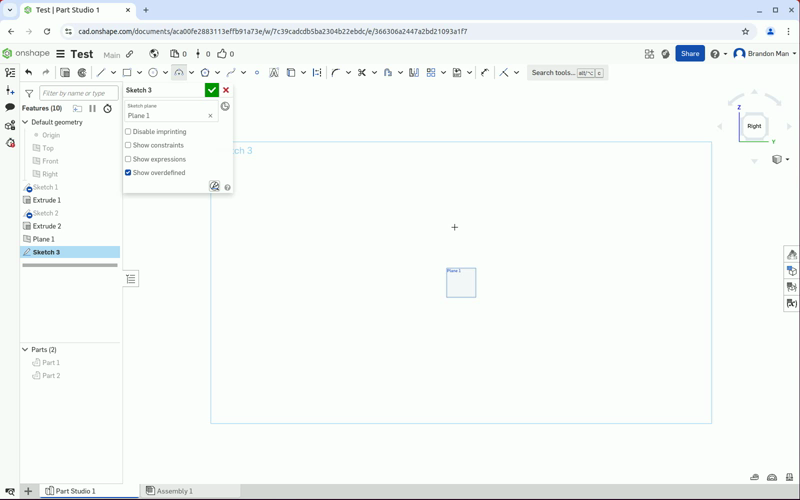
click(454, 226)
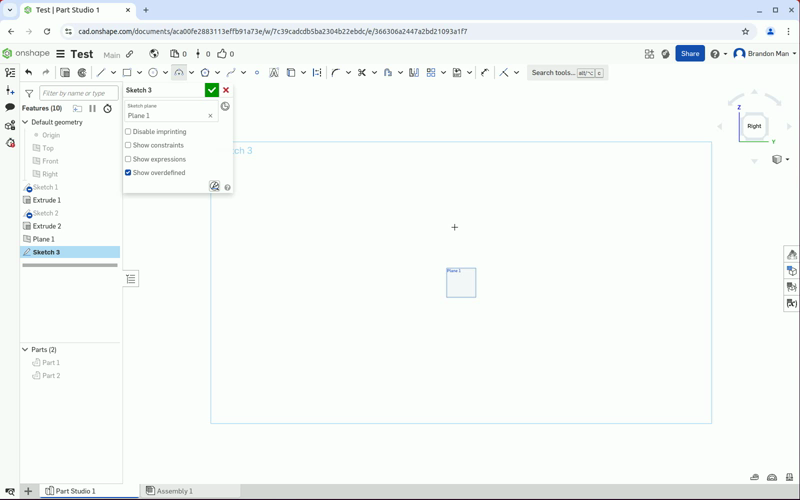
key_up(shift)
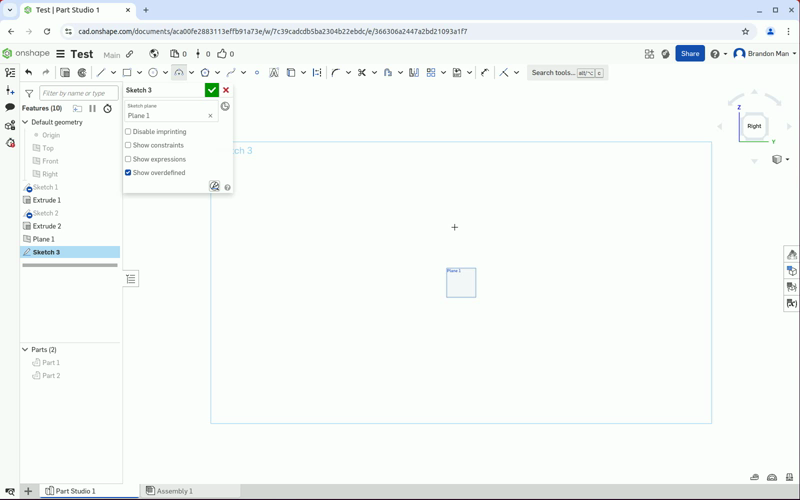
key_down(shift)
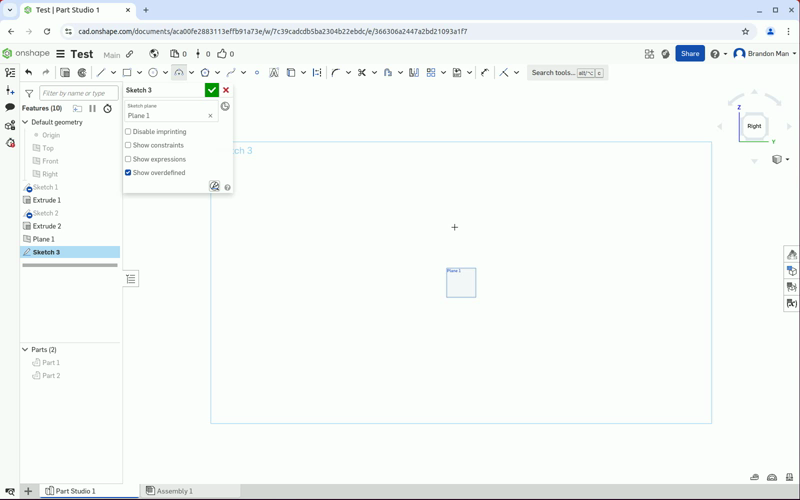
mouse_move(466, 226)
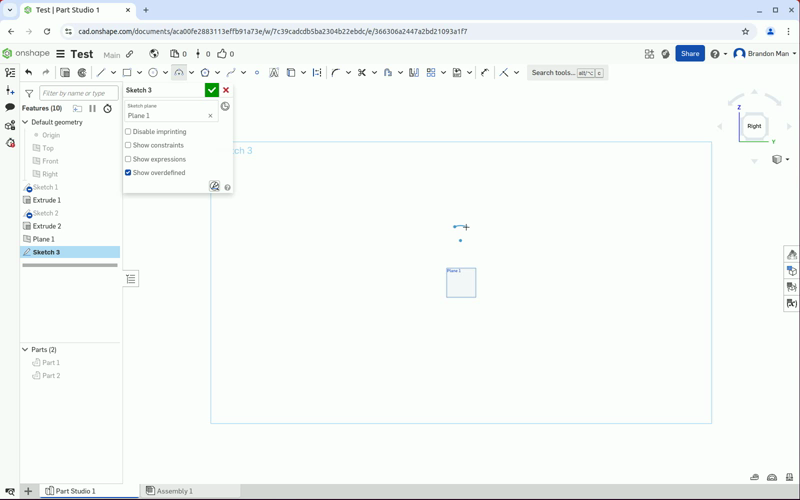
click(466, 226)
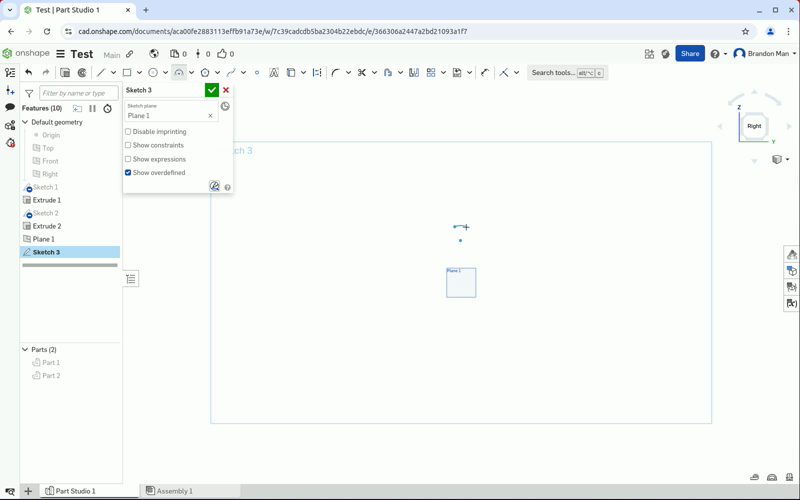
mouse_move(460, 225)
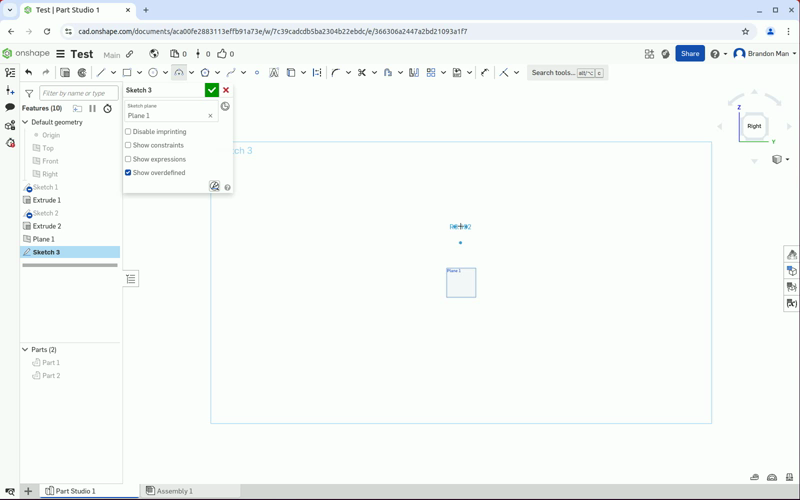
click(460, 225)
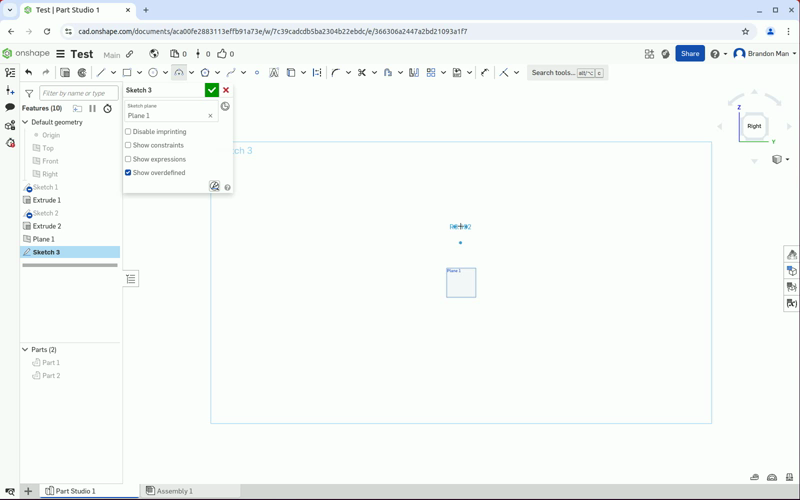
key_up(shift)
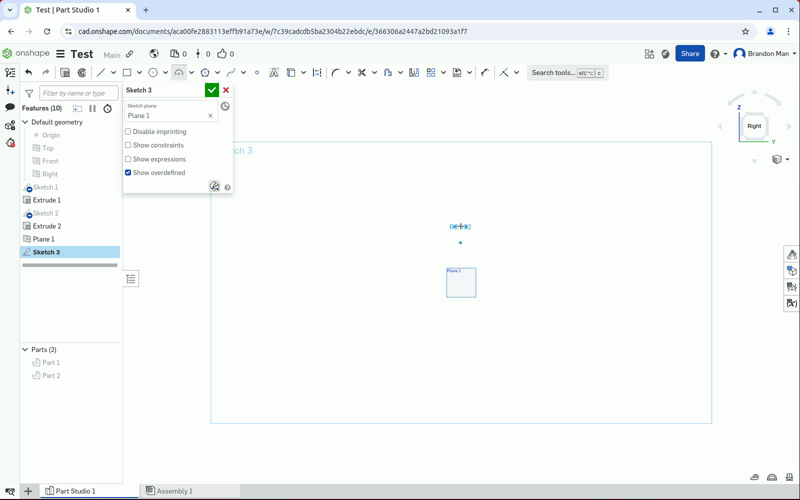
key(esc)
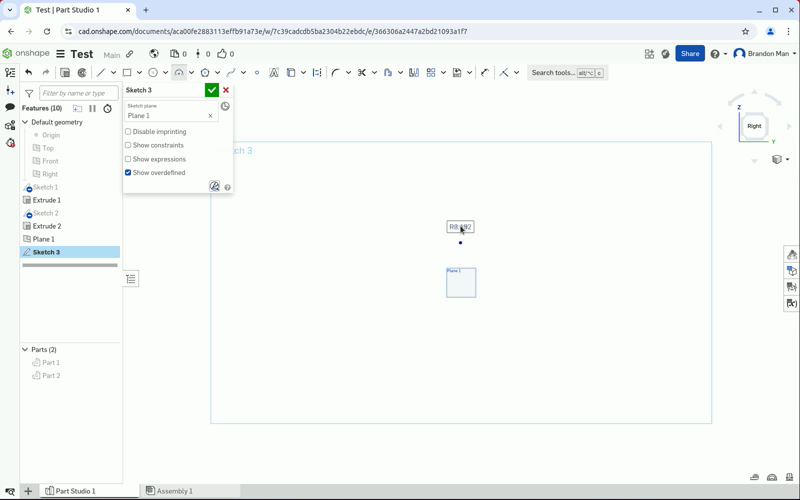
key(l)
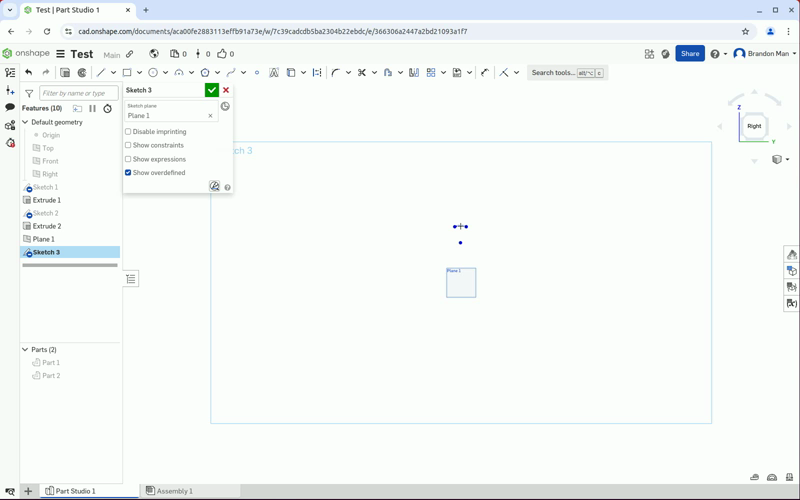
mouse_move(466, 226)
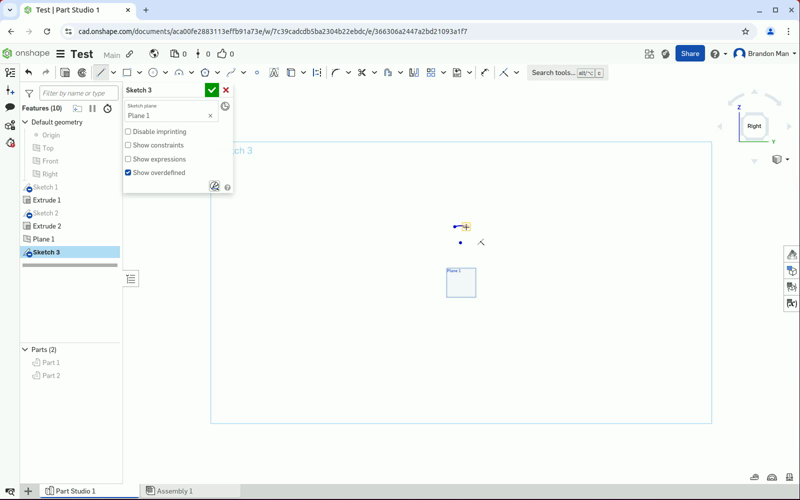
click(466, 226)
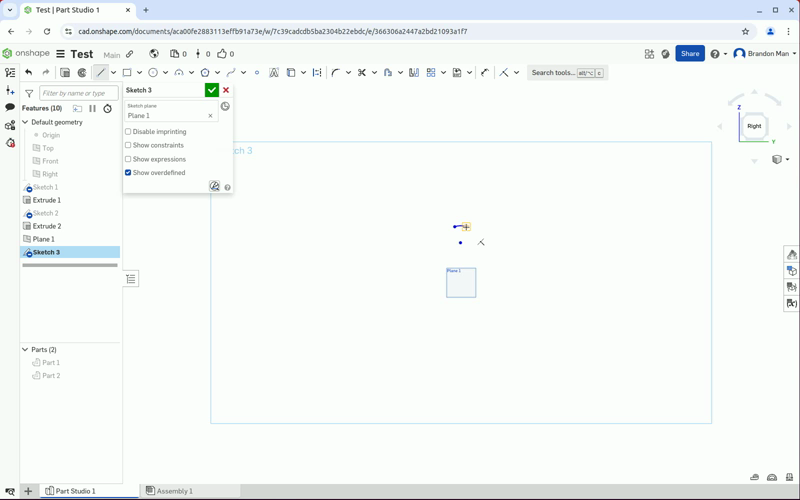
key_down(shift)
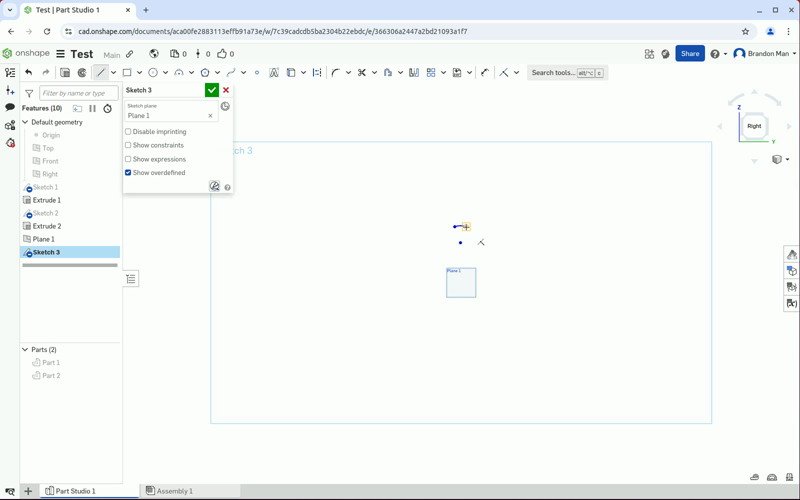
mouse_move(496, 226)
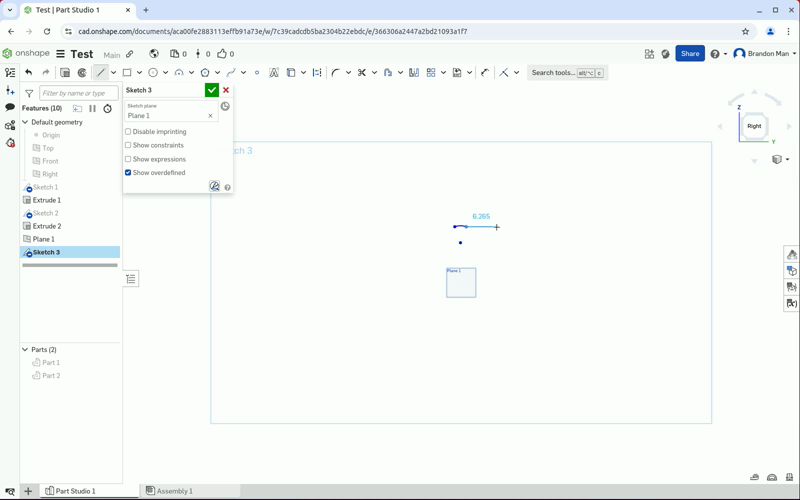
mouse_move(466, 208)
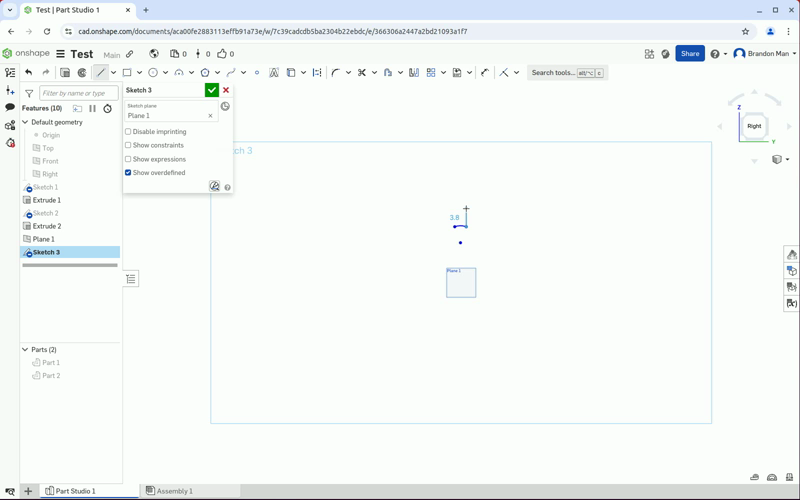
click(466, 208)
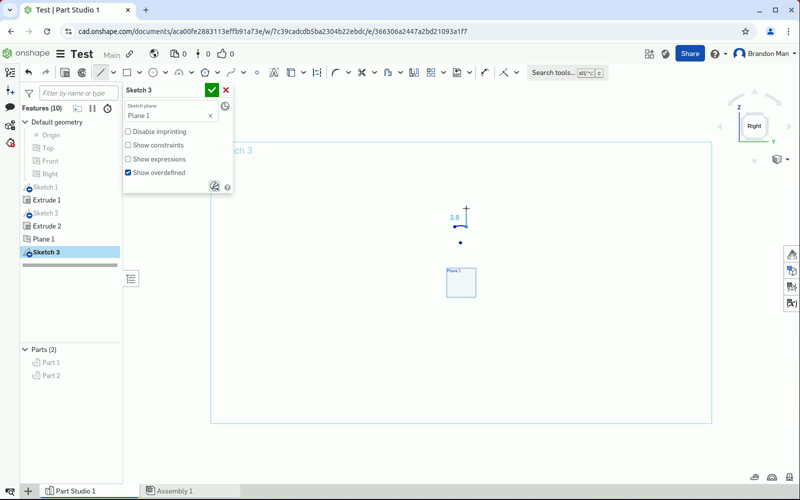
key_up(shift)
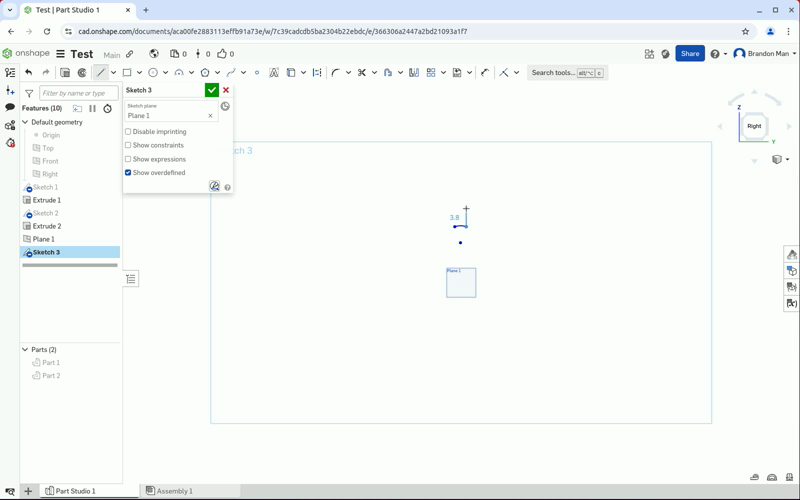
key_down(shift)
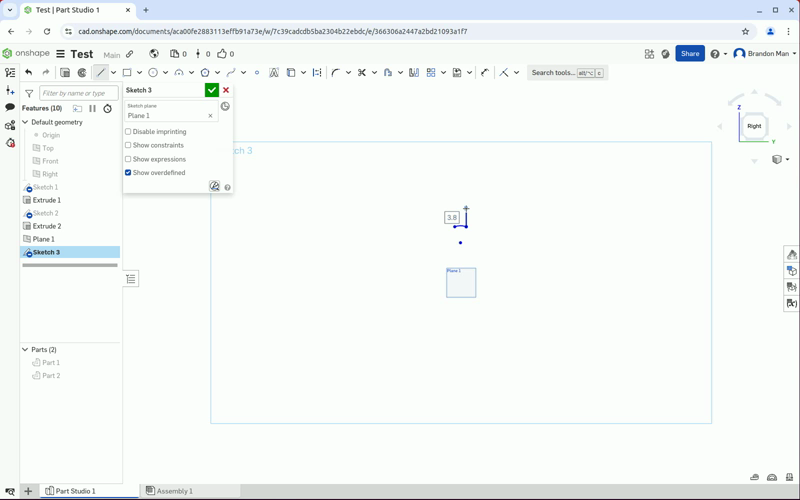
mouse_move(496, 208)
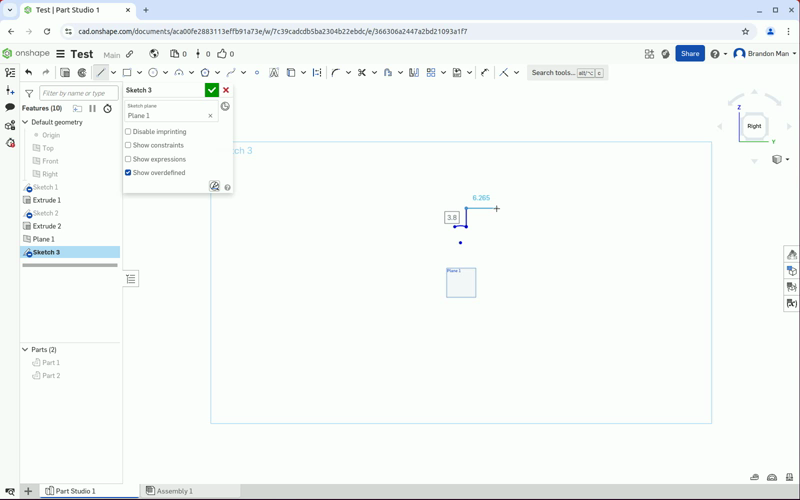
mouse_move(454, 208)
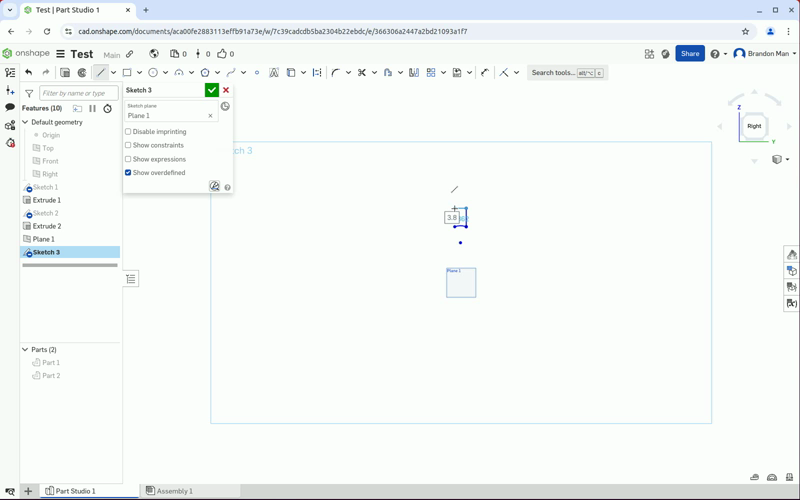
click(454, 208)
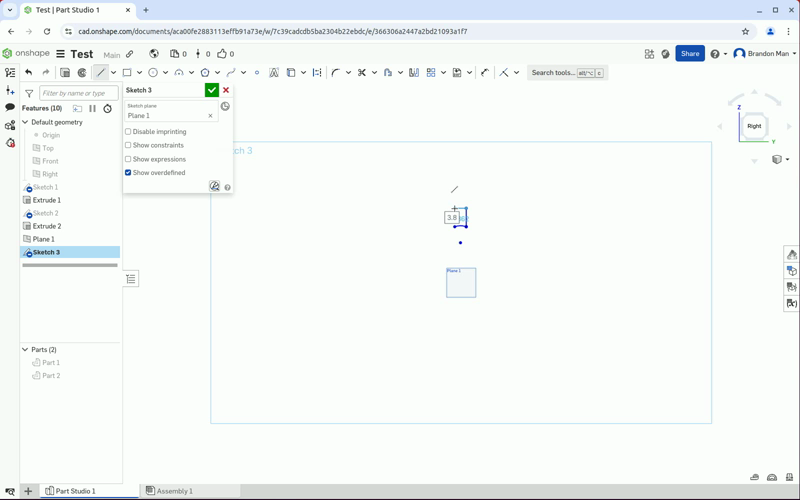
key_up(shift)
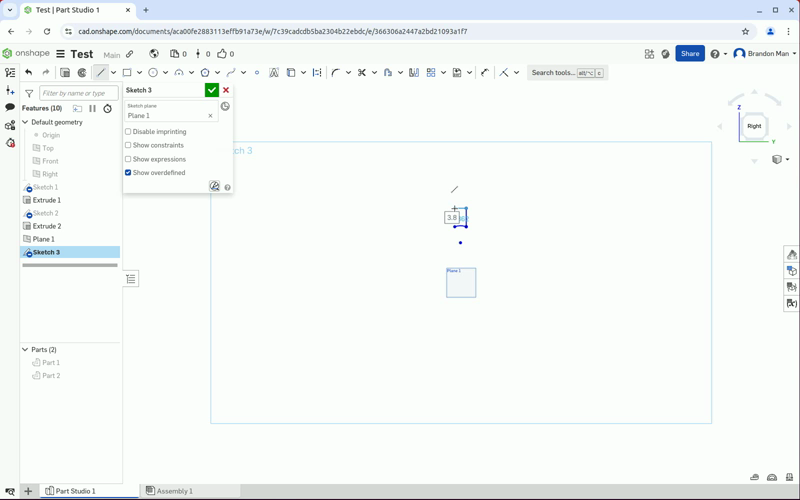
mouse_move(484, 208)
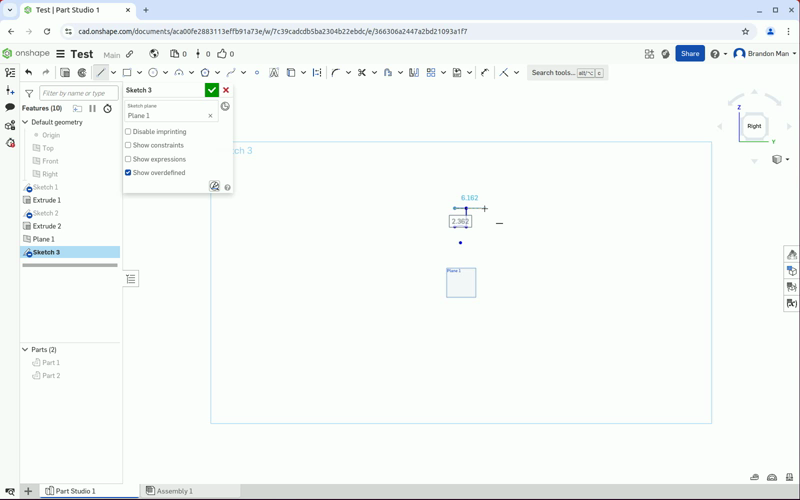
key_down(shift)
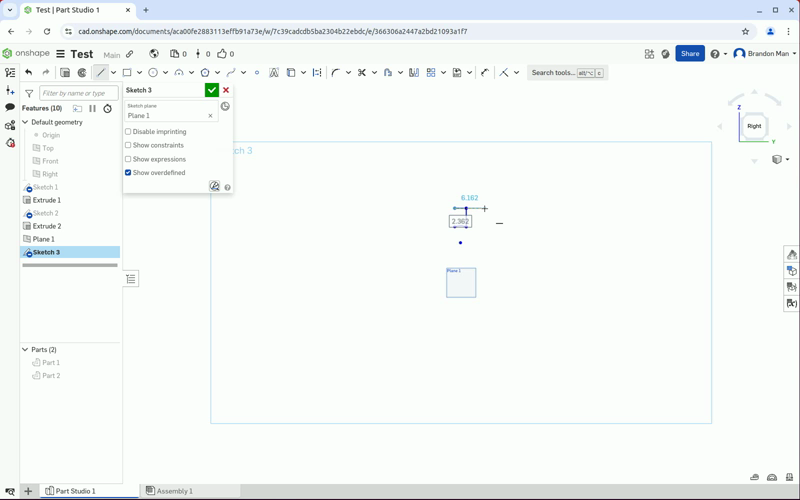
mouse_move(454, 226)
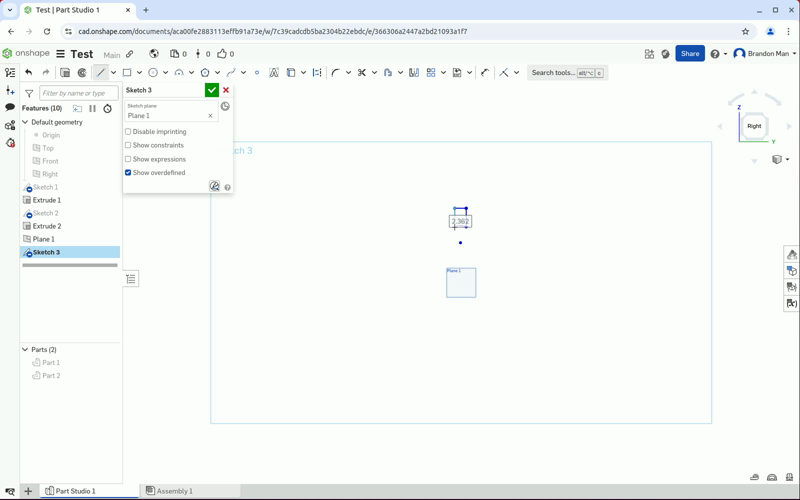
key_up(shift)
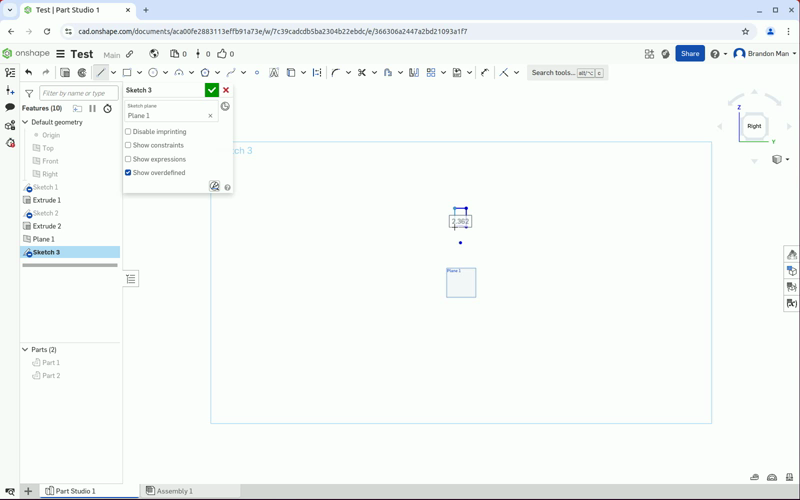
click(454, 226)
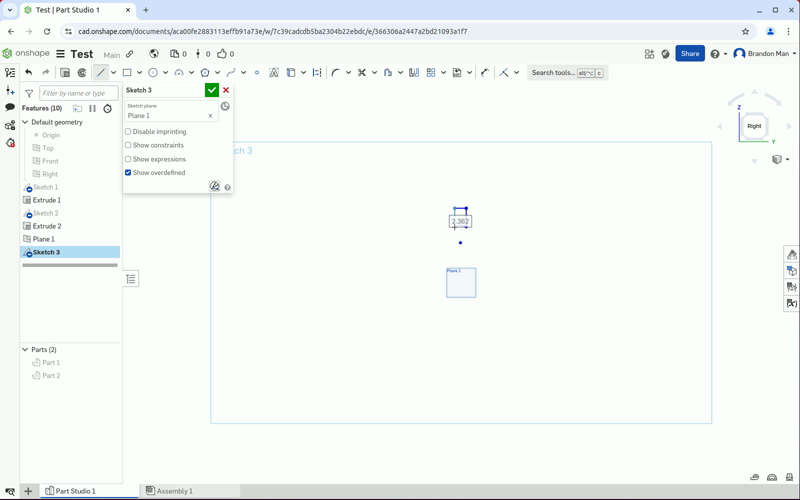
key(esc)
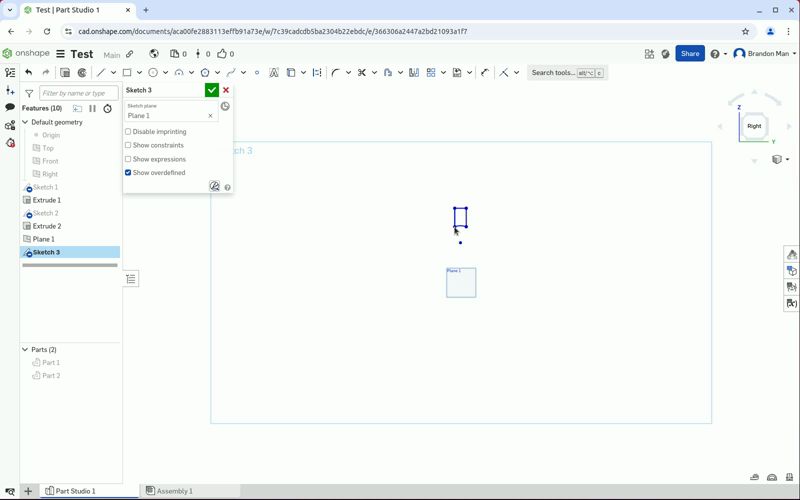
mouse_move(462, 225)
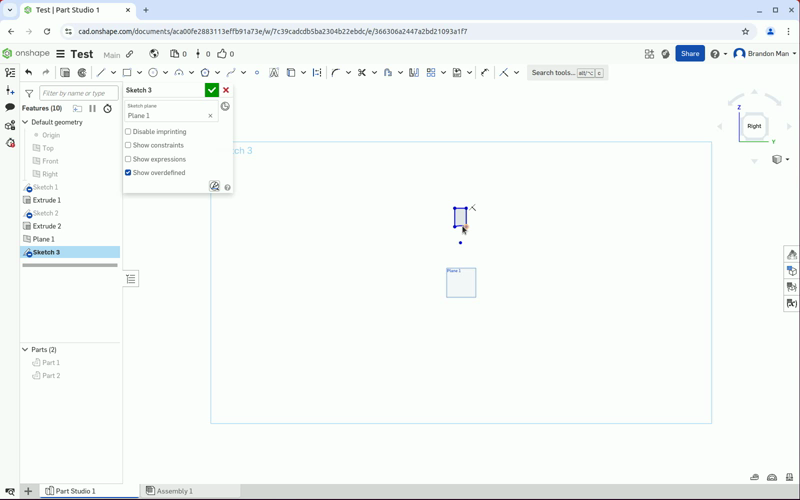
scroll(6)
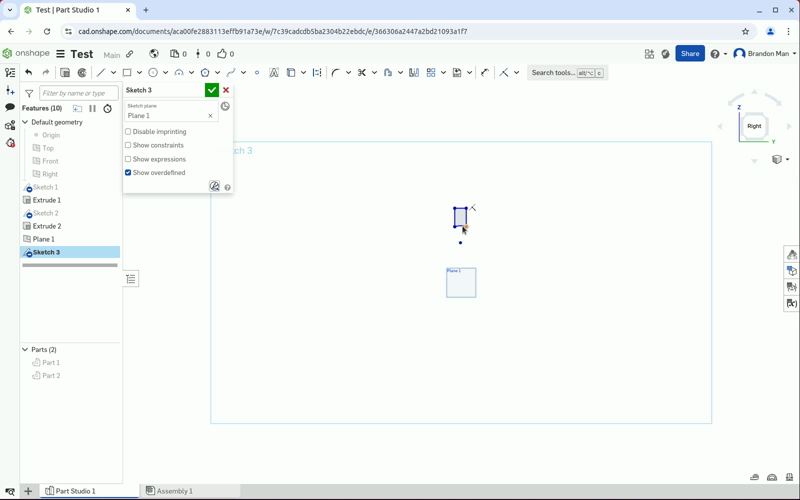
scroll(6)
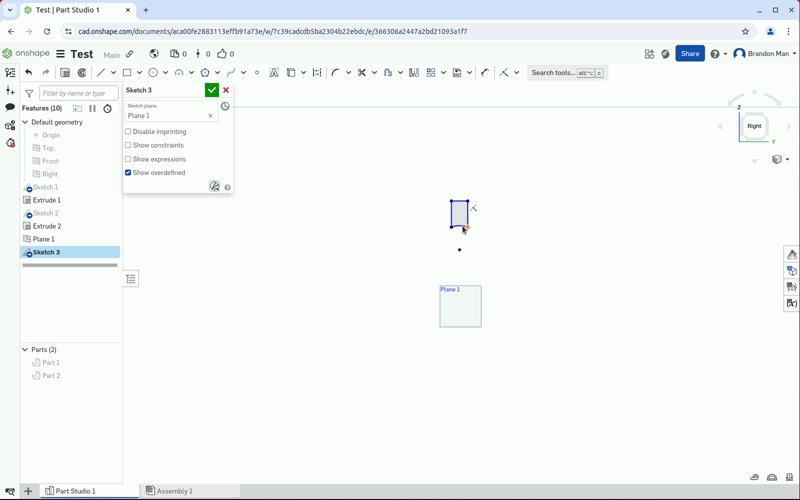
scroll(6)
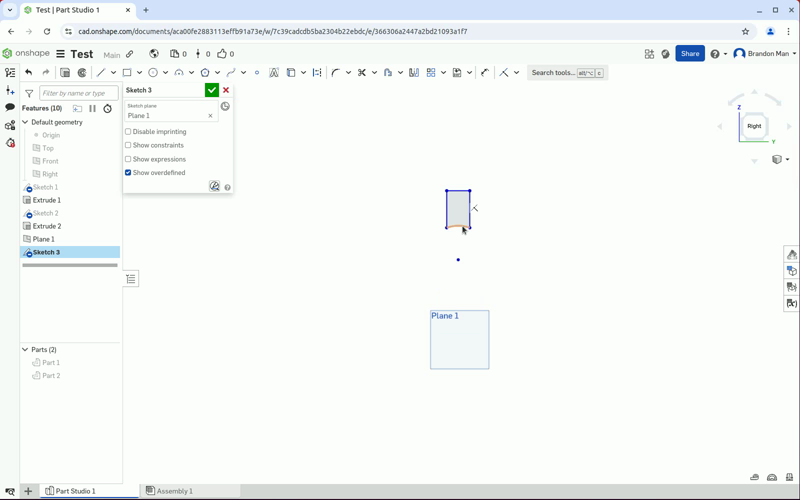
scroll(6)
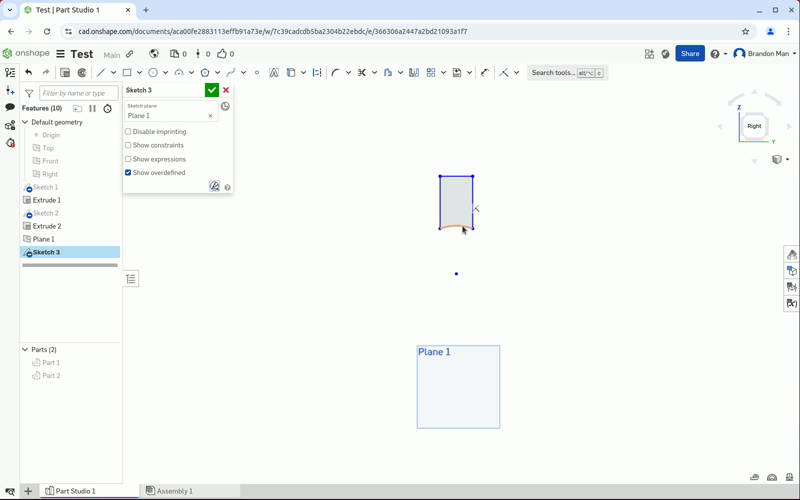
scroll(6)
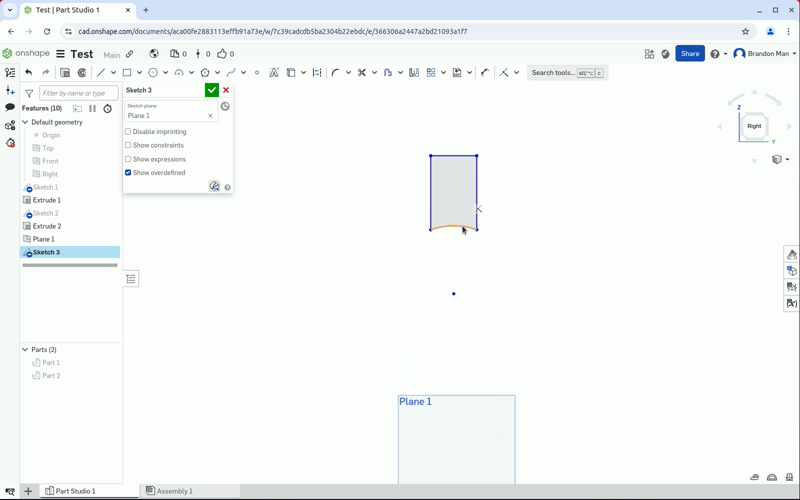
scroll(6)
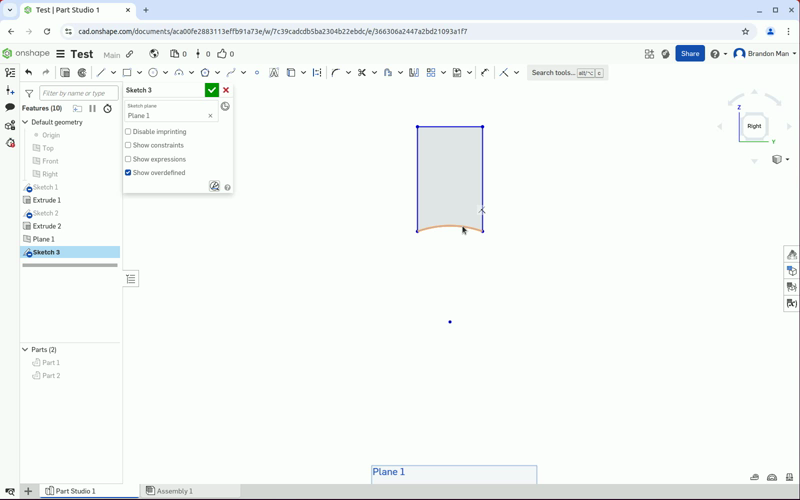
scroll(6)
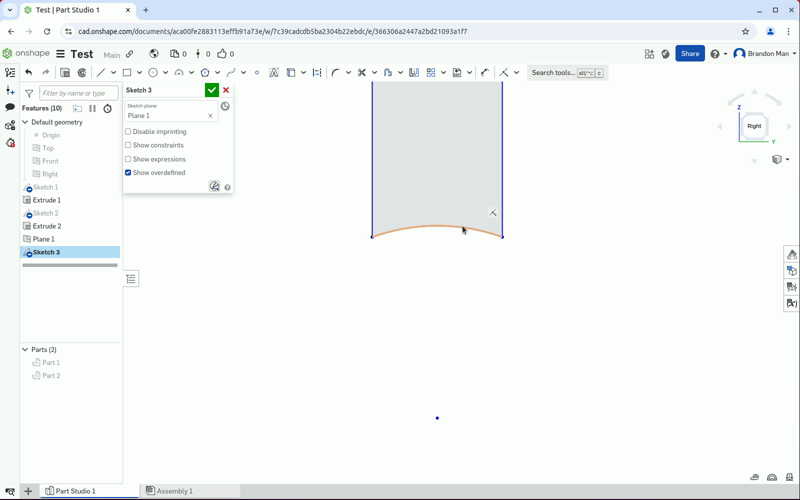
click(462, 225)
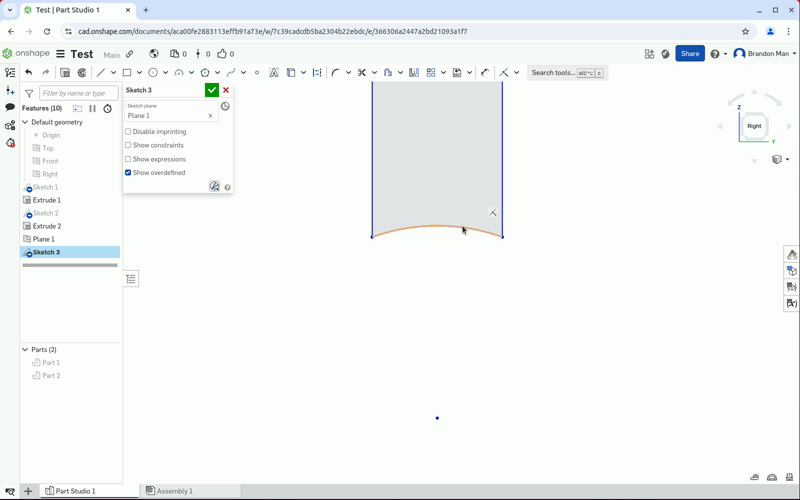
scroll(-6)
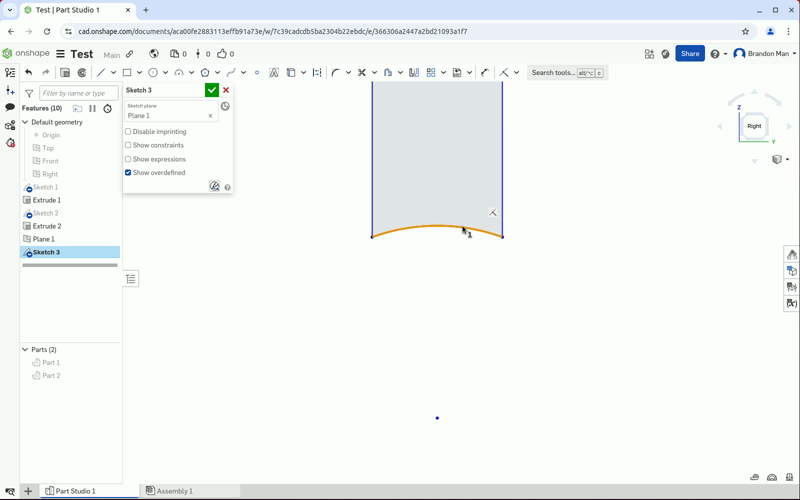
scroll(-6)
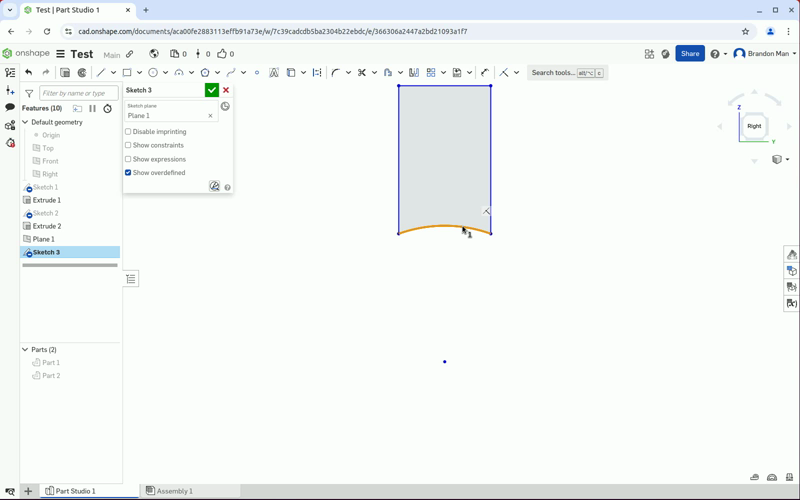
scroll(-6)
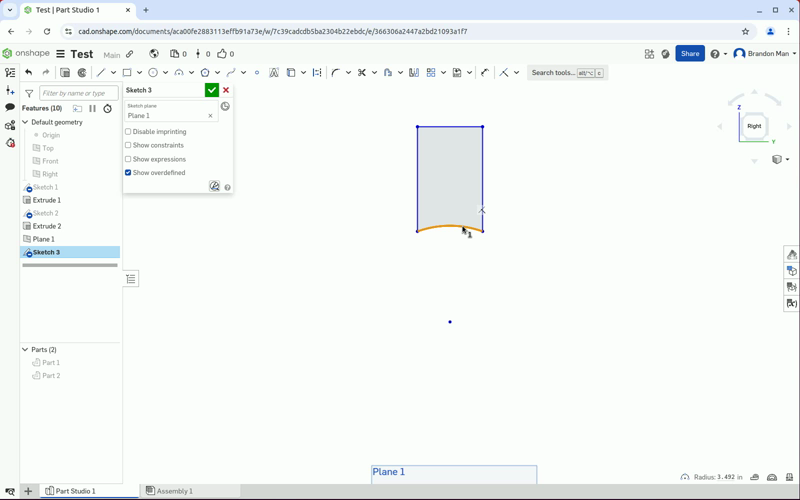
scroll(-6)
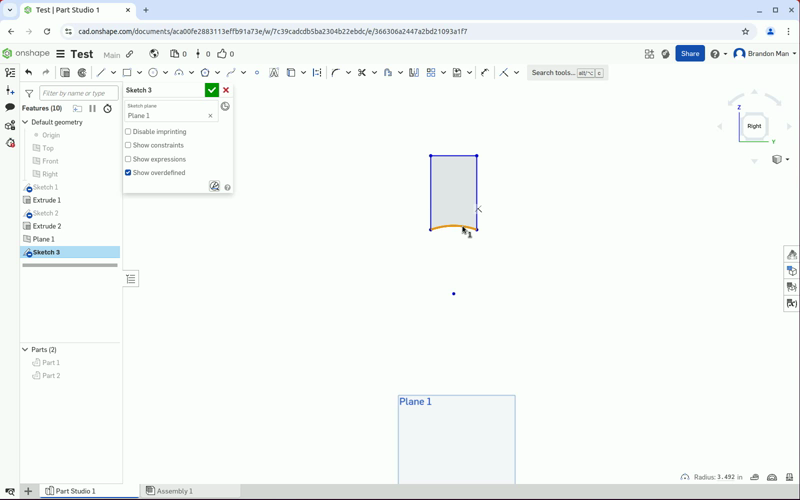
scroll(-6)
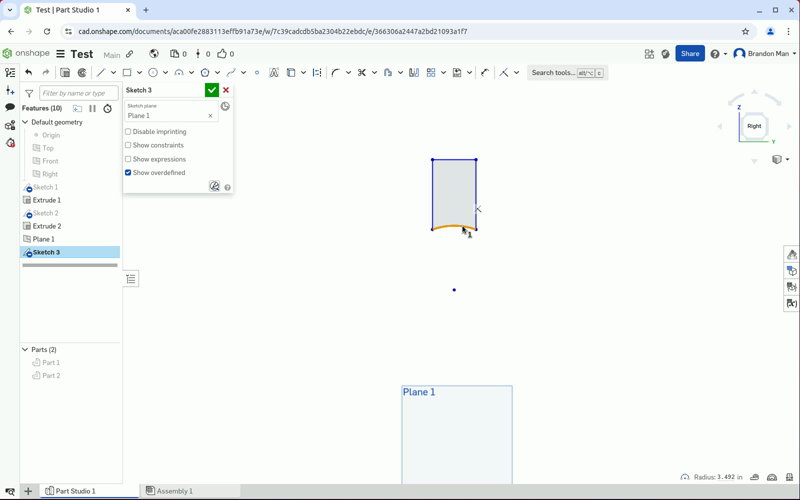
scroll(-6)
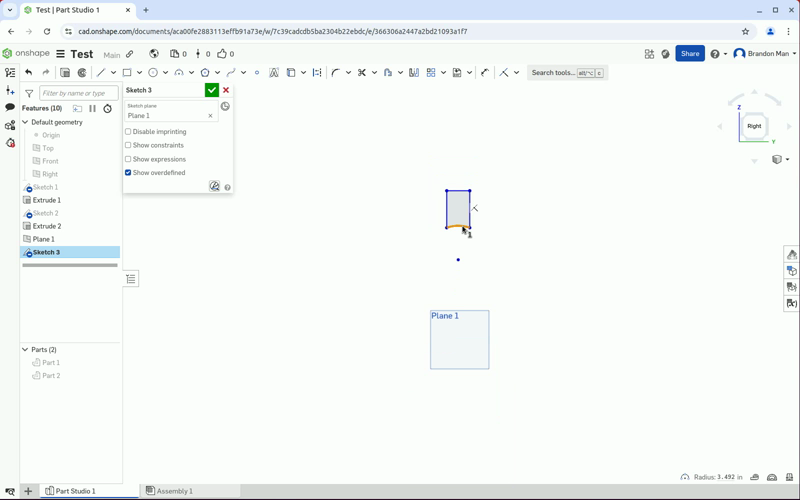
scroll(-6)
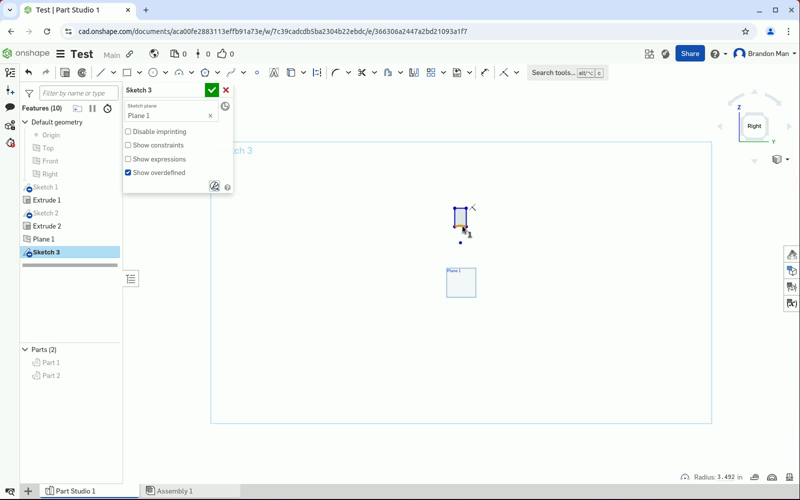
mouse_move(73, 352)
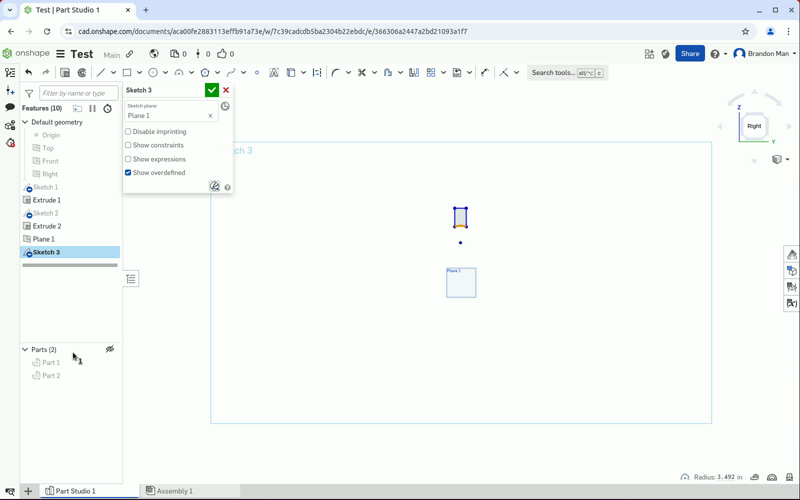
key(shift+y)
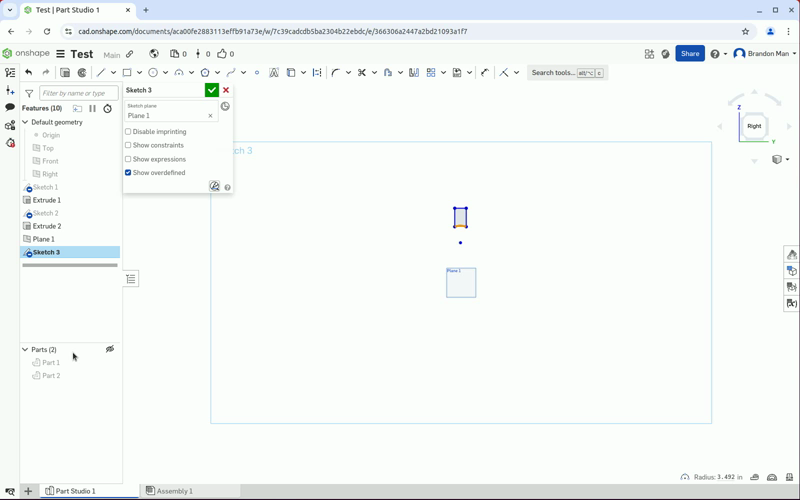
key(shift+e)
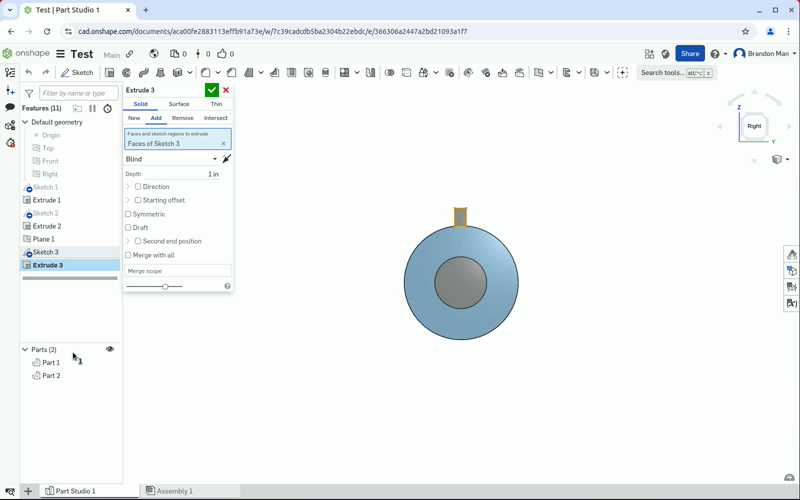
mouse_move(143, 106)
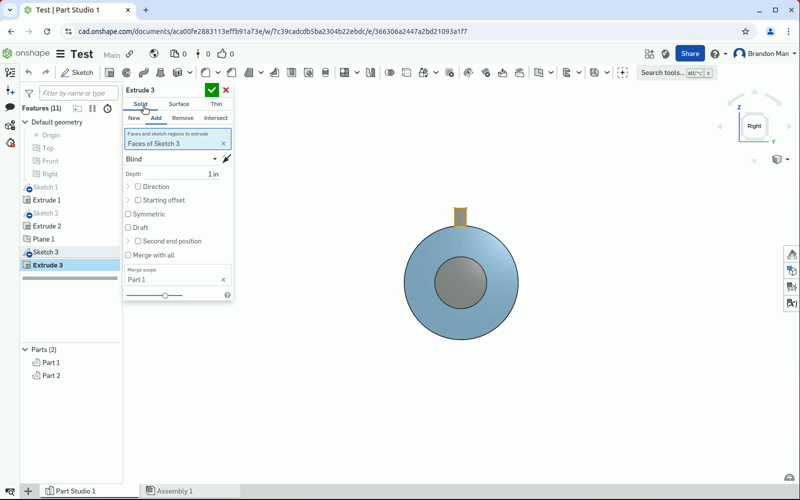
click(143, 106)
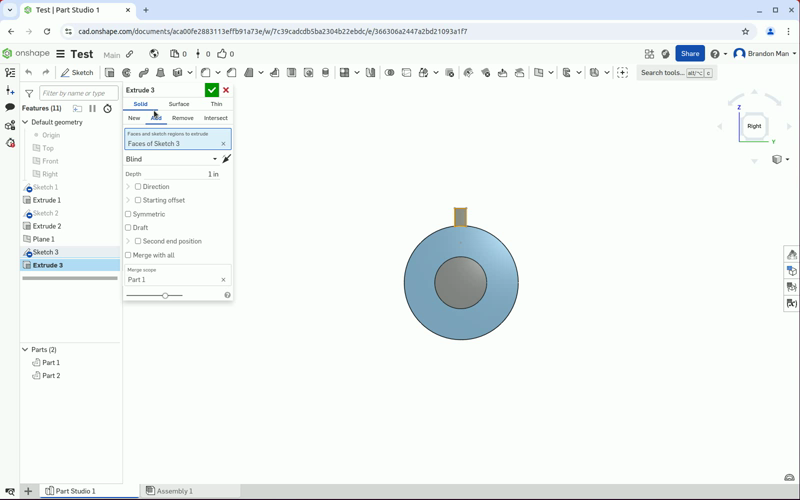
mouse_move(186, 120)
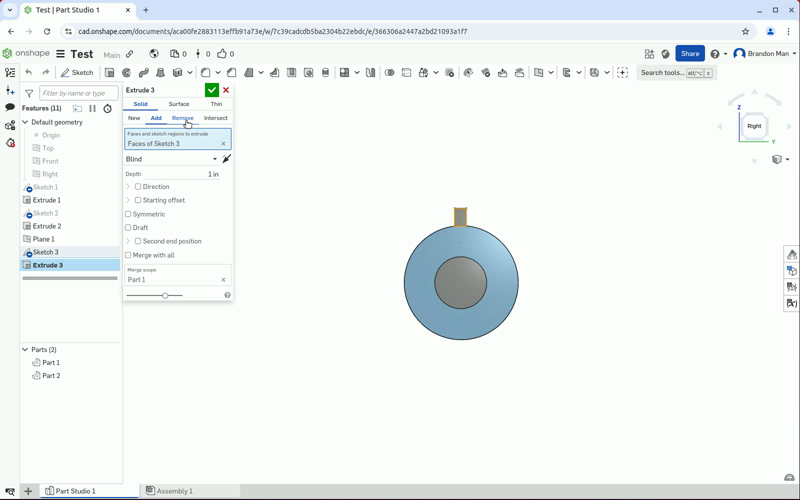
click(186, 120)
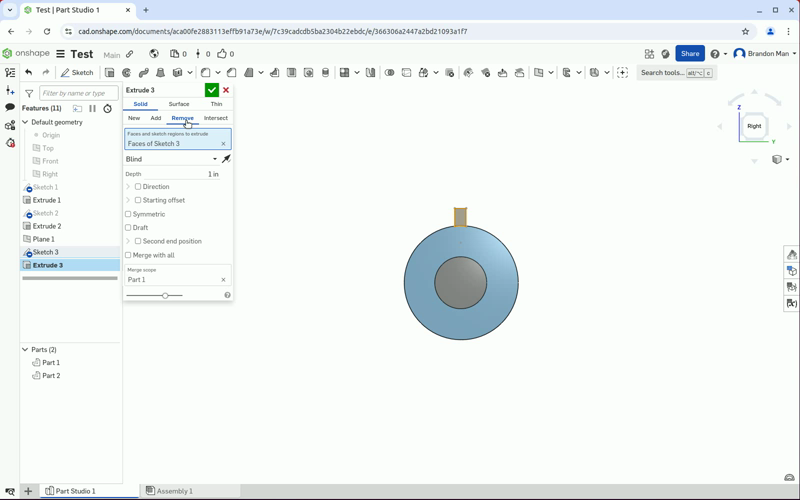
key(tab, 4)
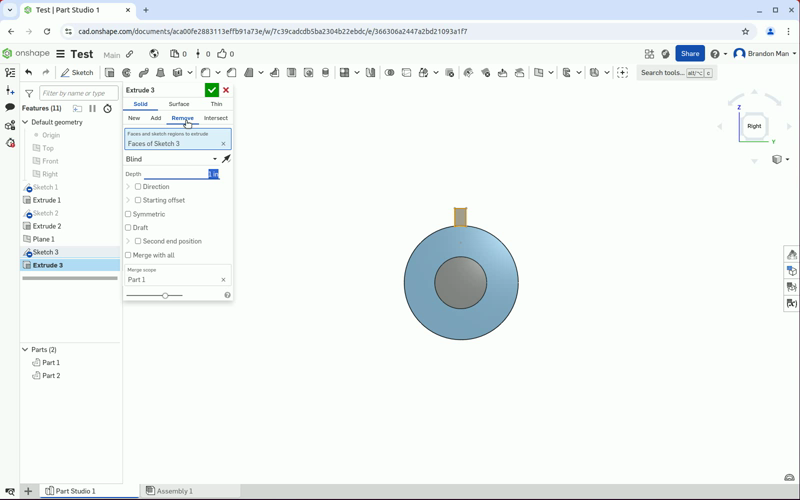
text(4.574)
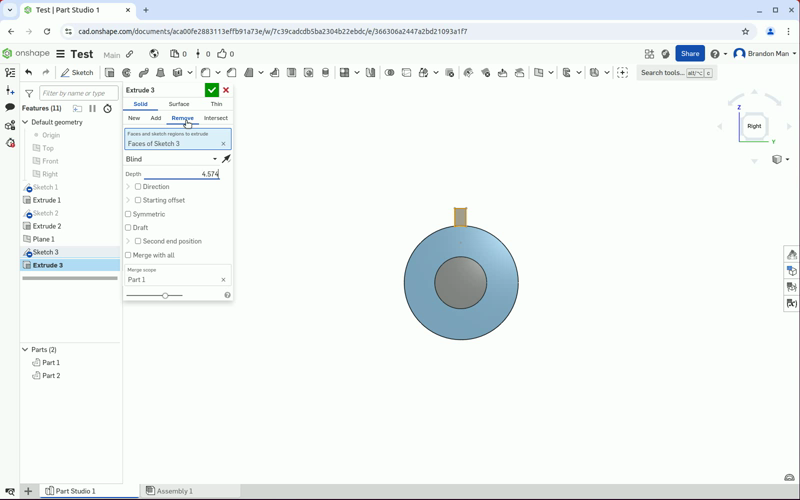
key(tab, 6)
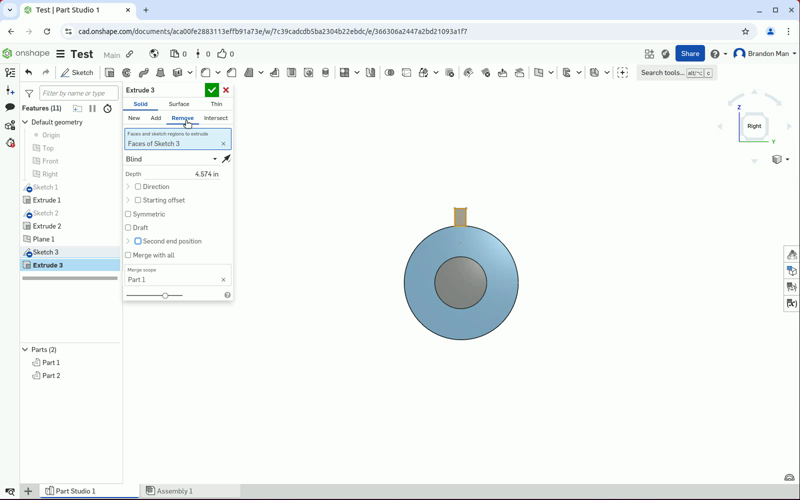
key(space)
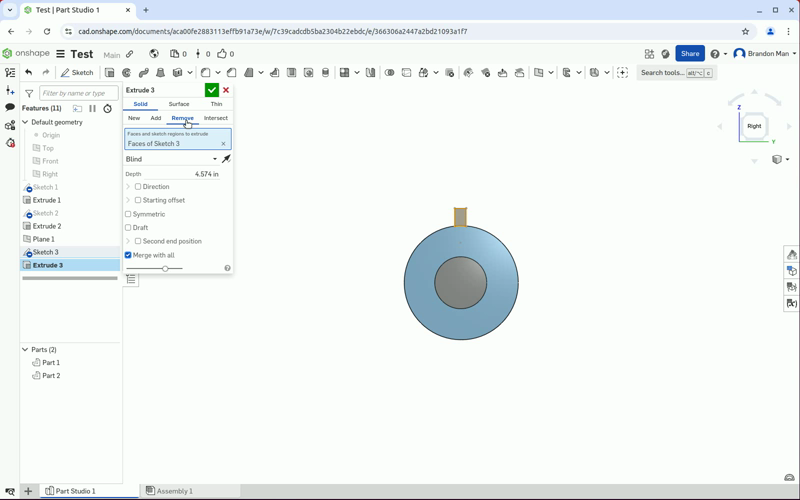
key(enter)
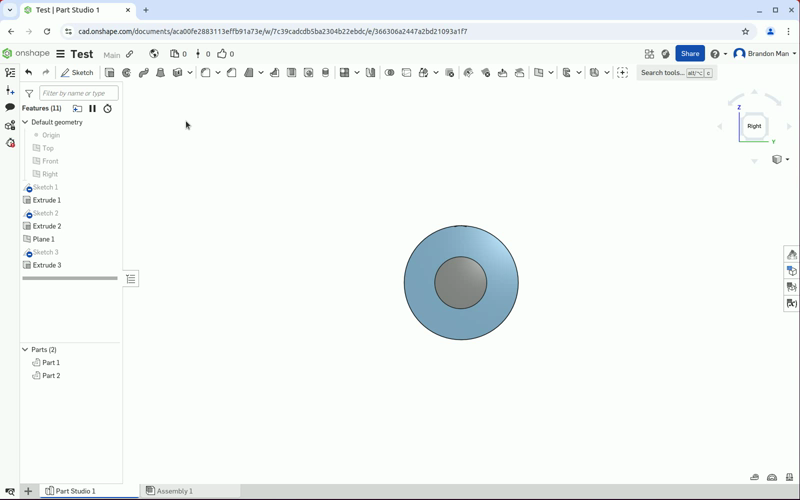
key(shift+h)
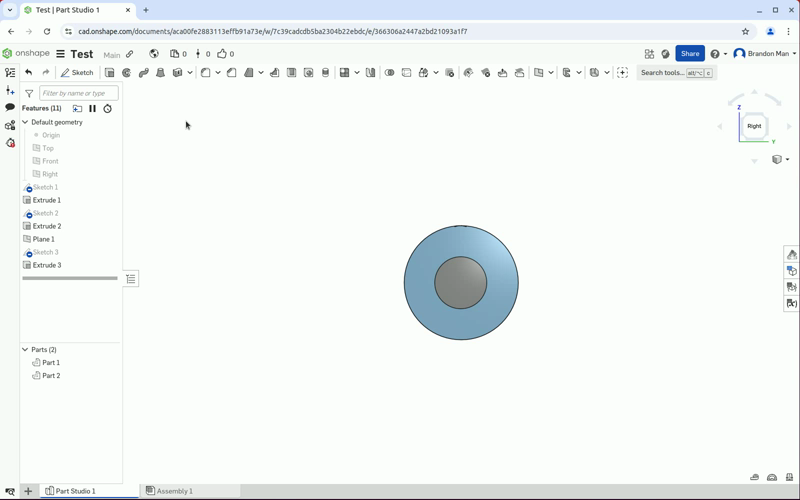
key(shift+h)
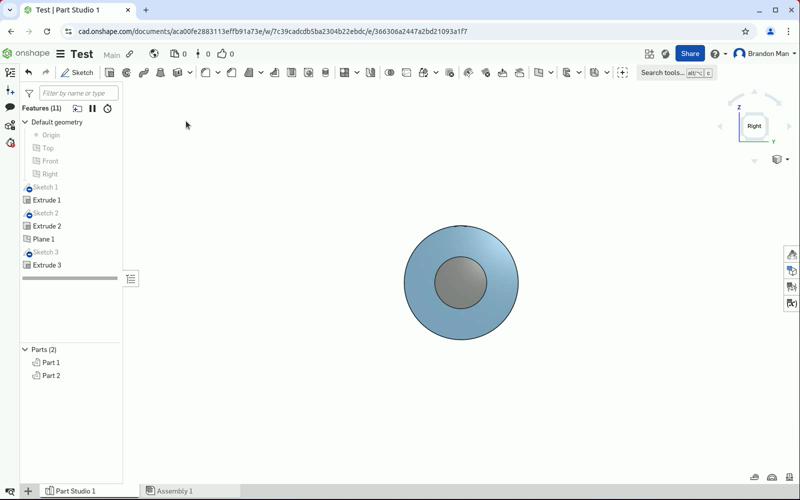
mouse_move(73, 189)
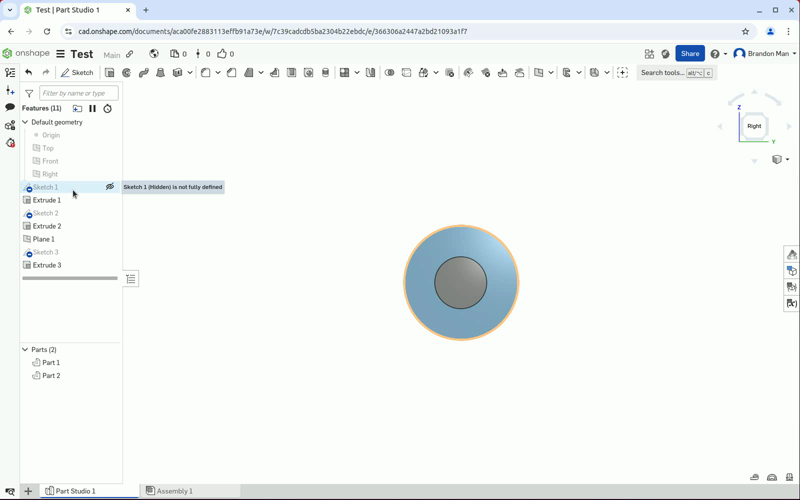
click(73, 189)
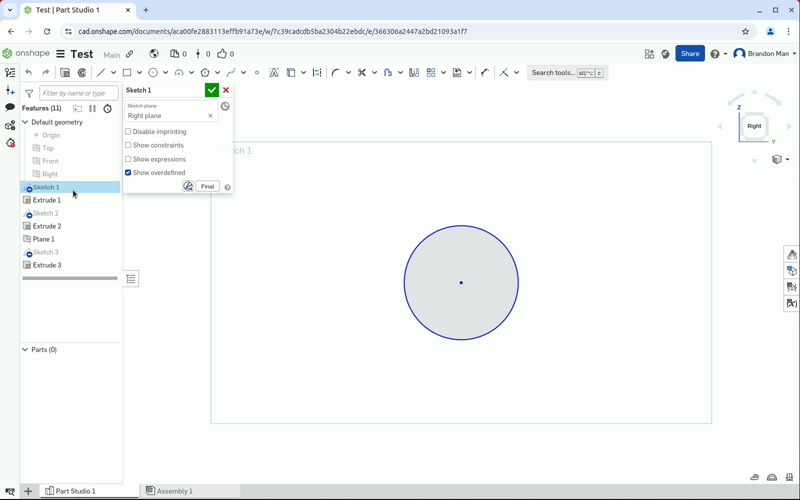
mouse_move(229, 92)
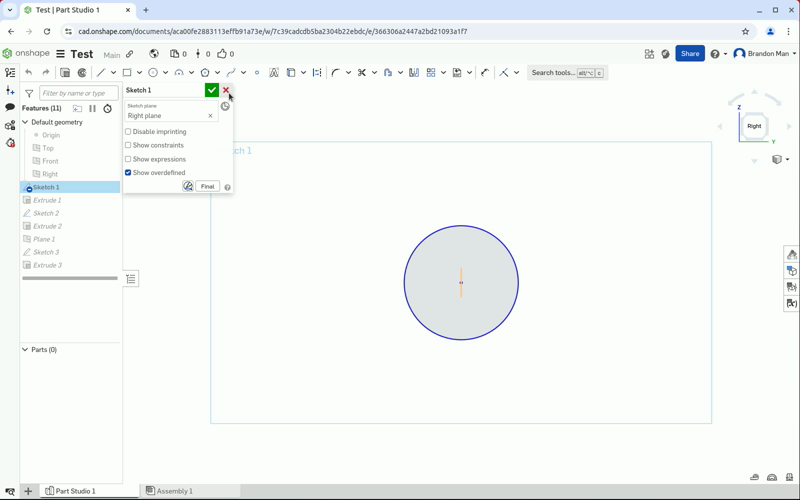
click(229, 92)
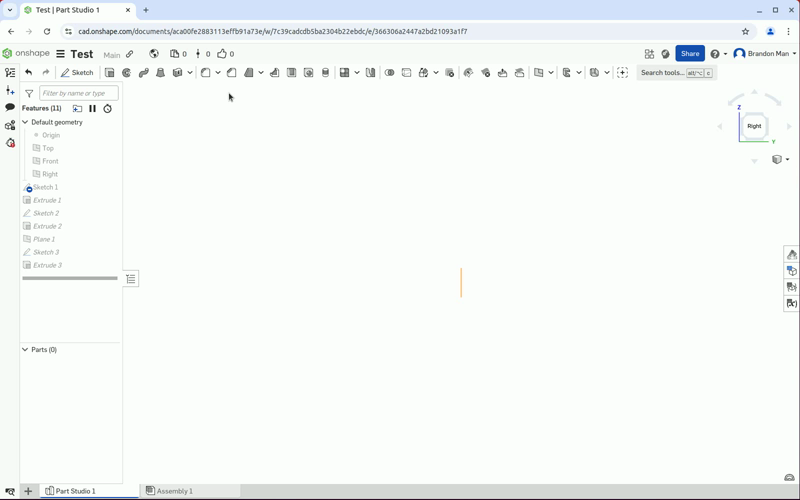
key(shift+s)
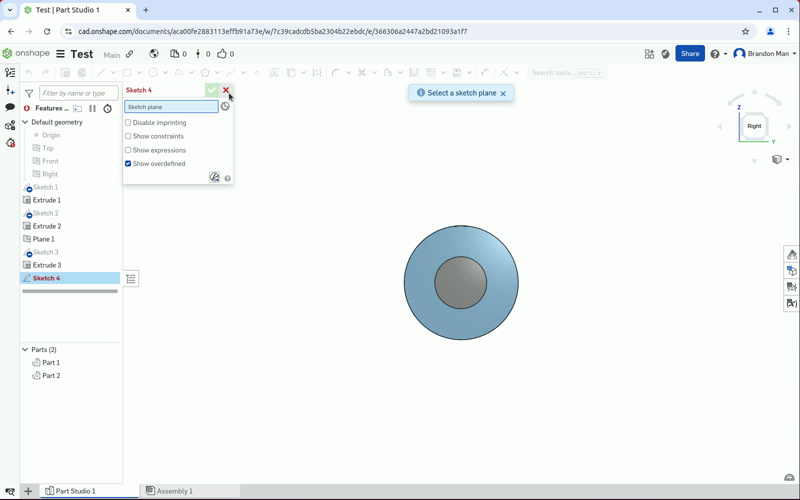
mouse_move(73, 241)
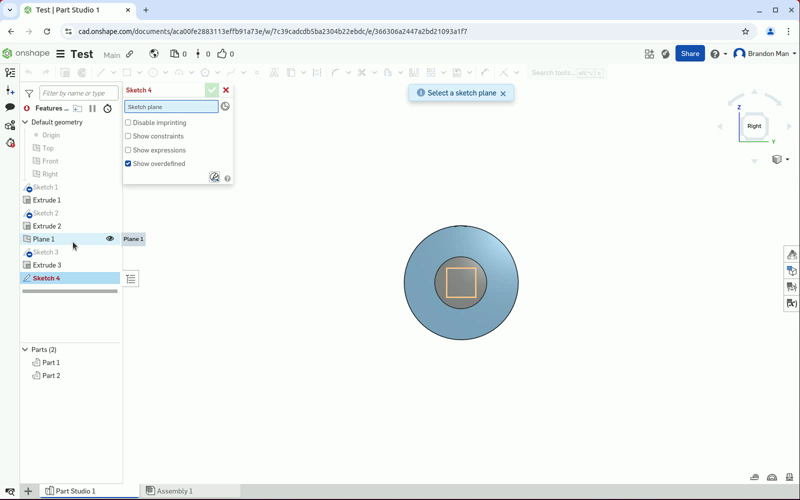
click(73, 241)
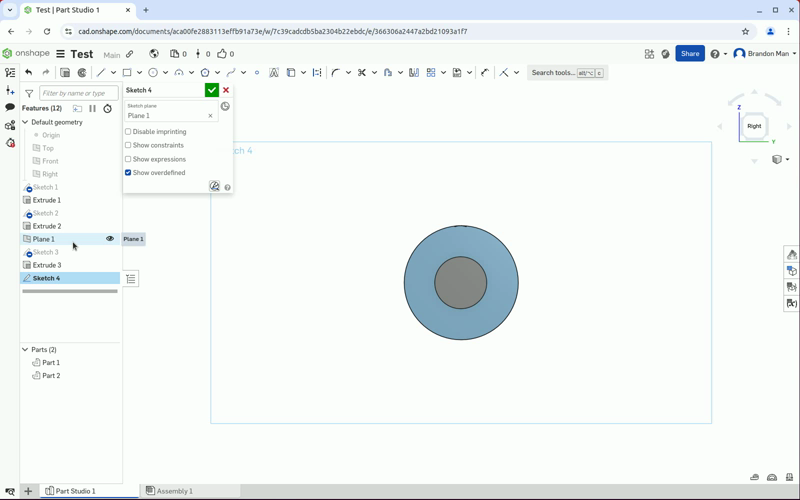
mouse_move(73, 352)
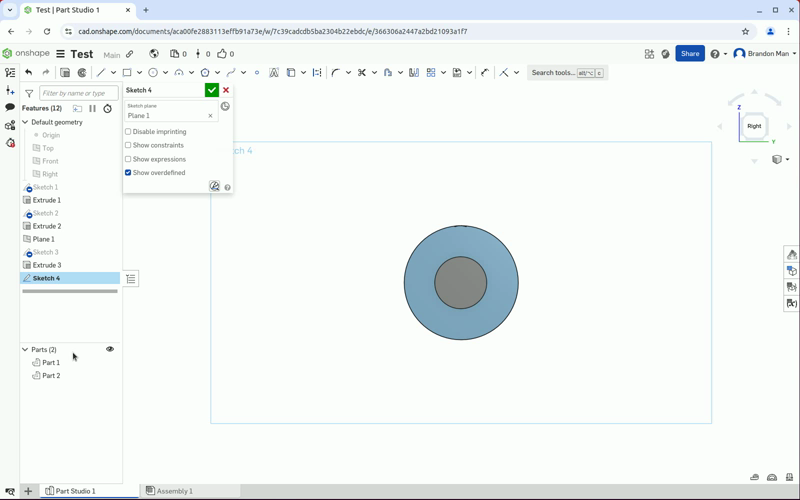
key(y)
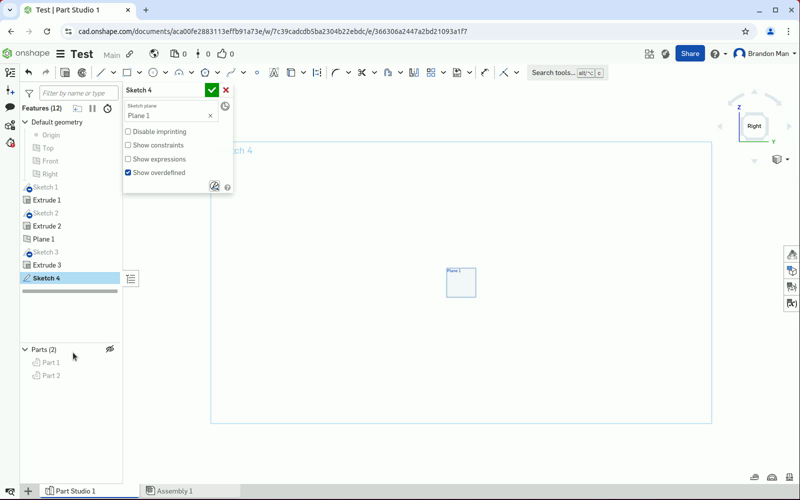
key(a)
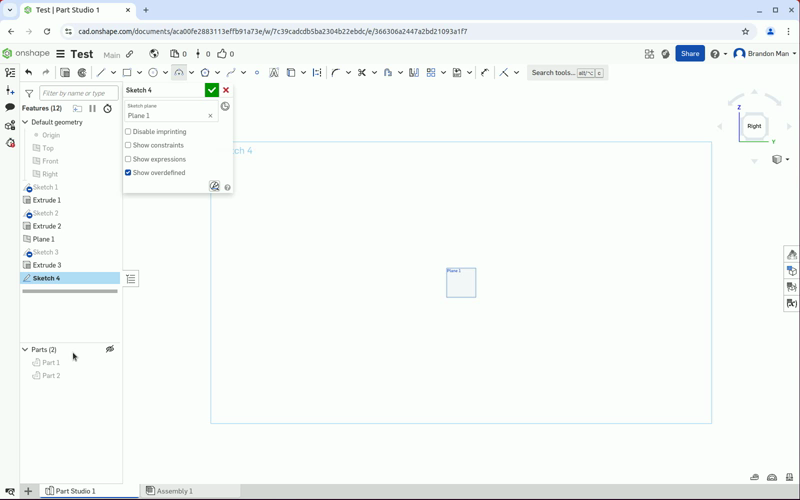
key_down(shift)
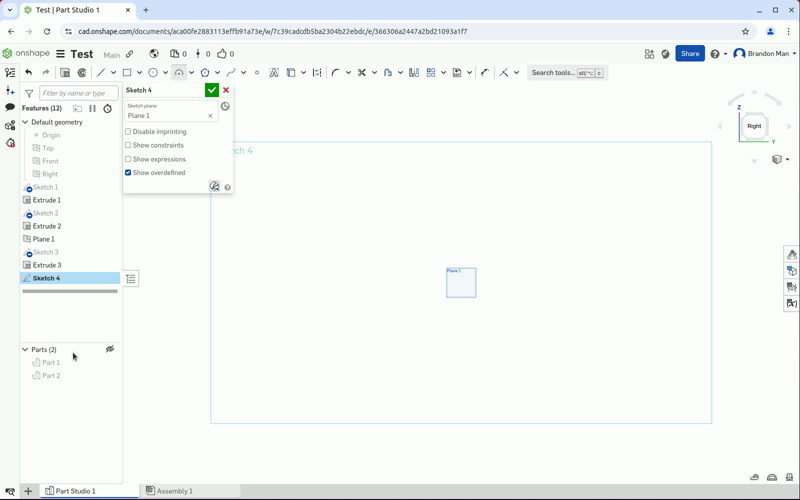
mouse_move(454, 339)
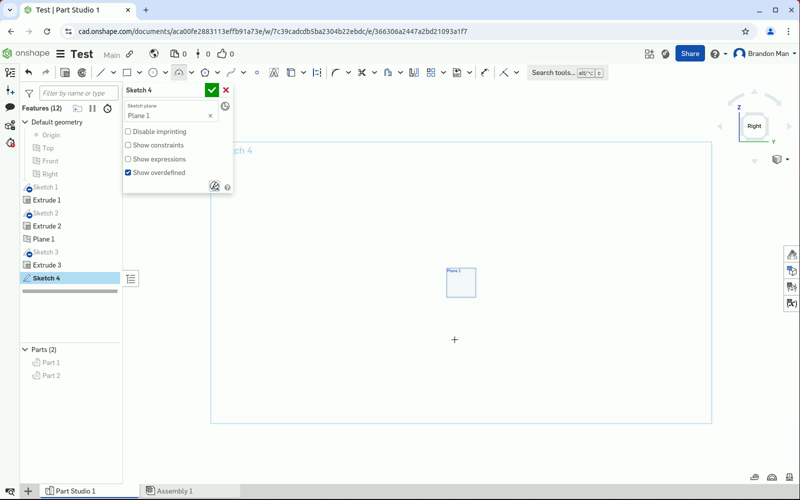
click(454, 339)
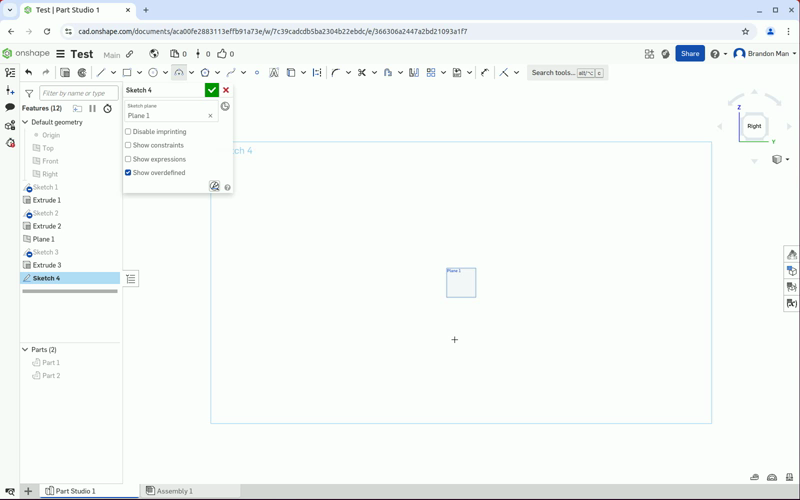
key_up(shift)
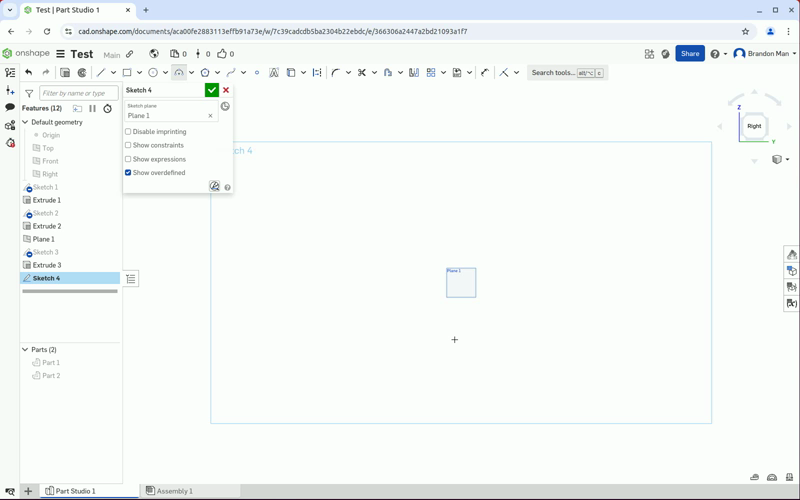
key_down(shift)
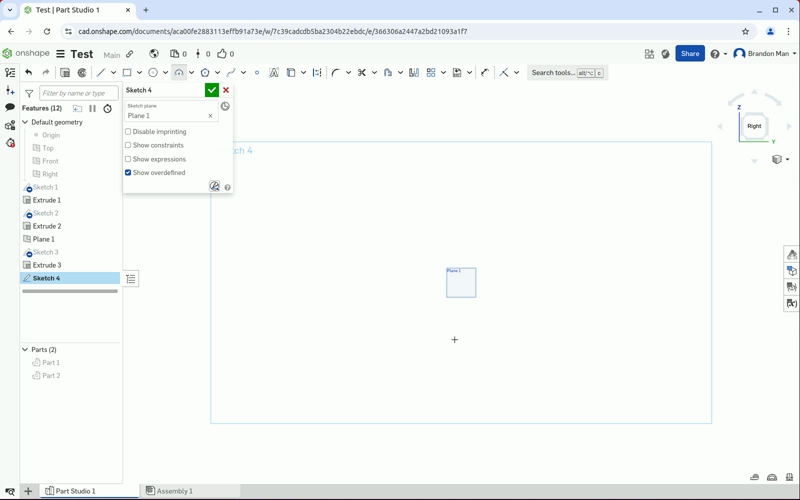
mouse_move(465, 339)
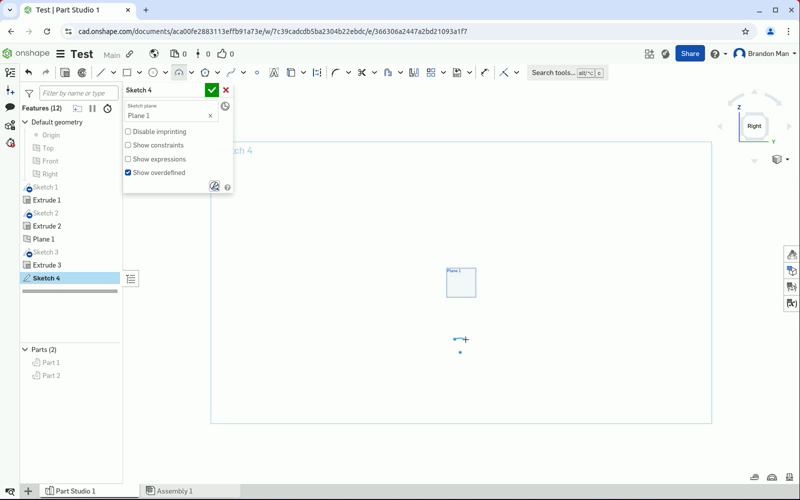
click(465, 339)
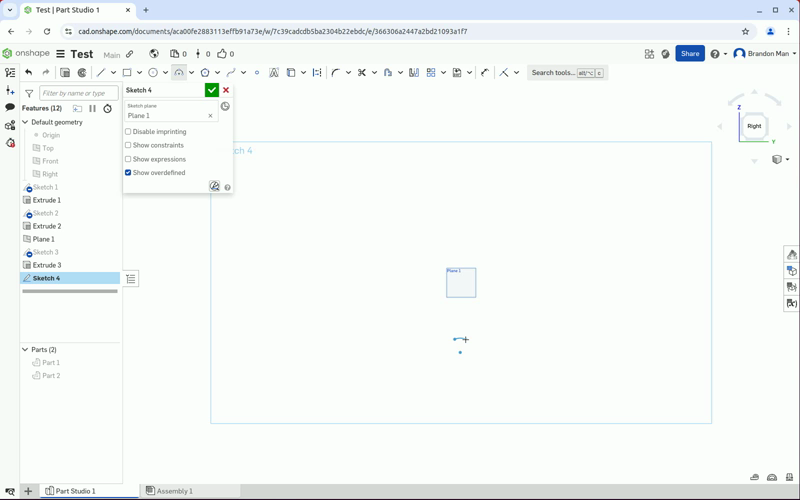
mouse_move(460, 339)
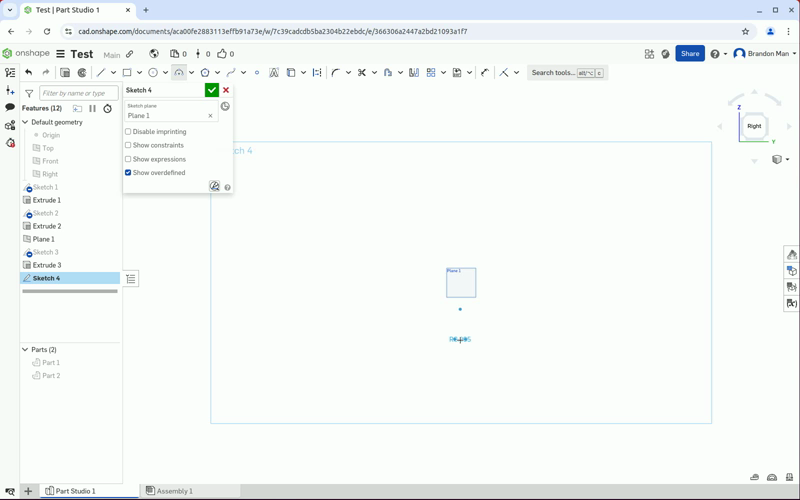
click(460, 339)
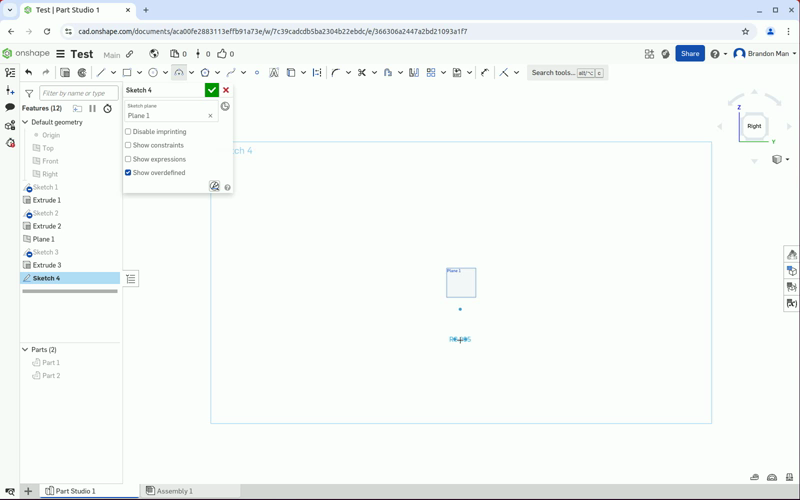
key_up(shift)
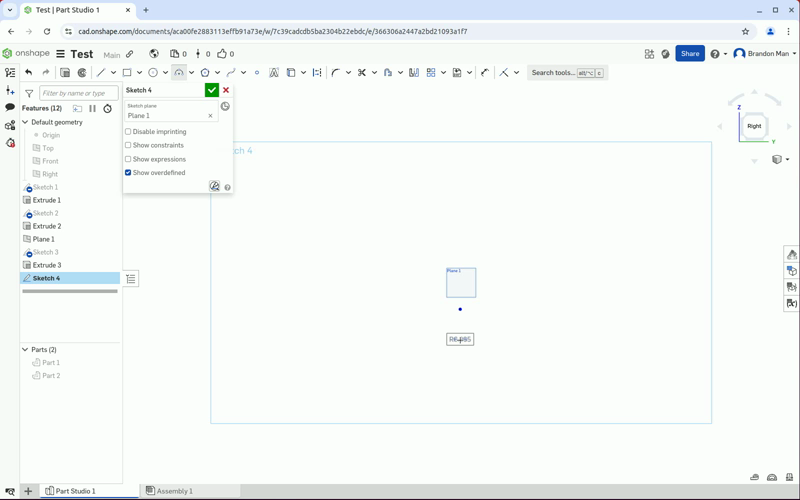
key(esc)
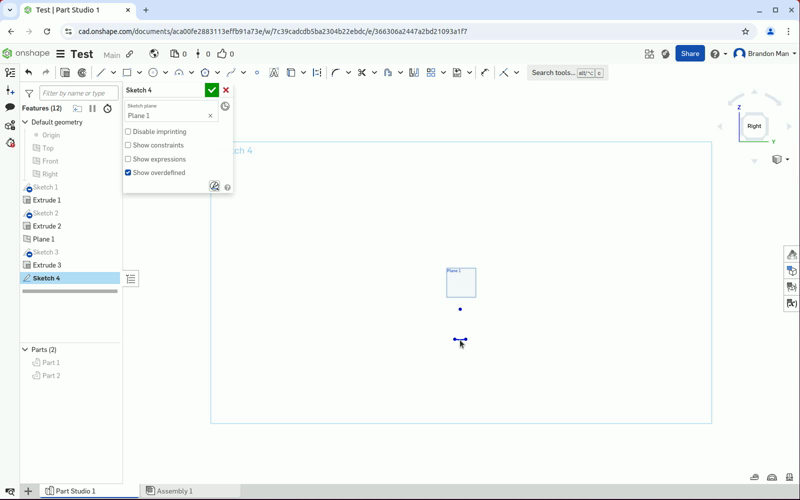
key(l)
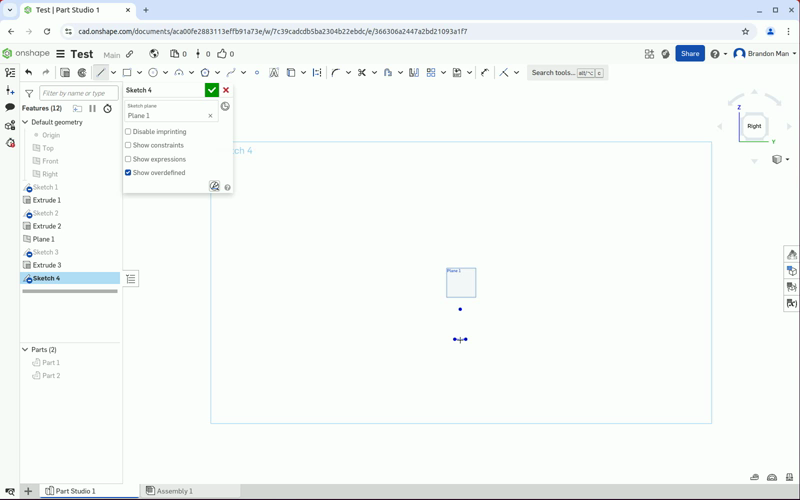
mouse_move(465, 339)
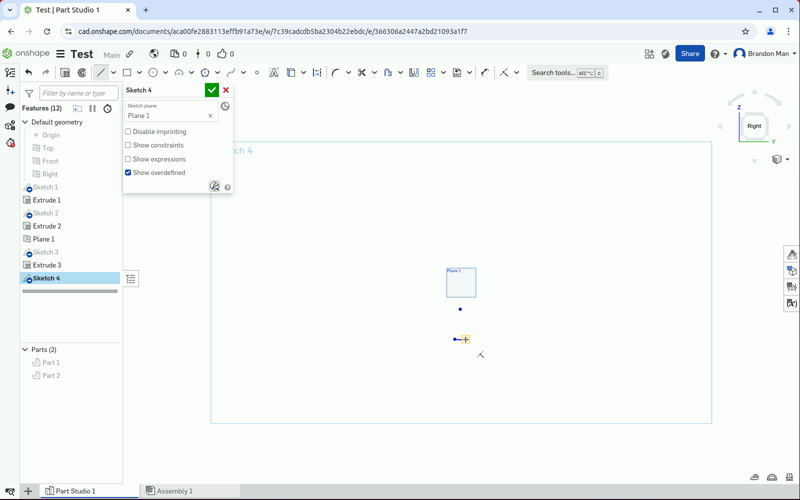
click(465, 339)
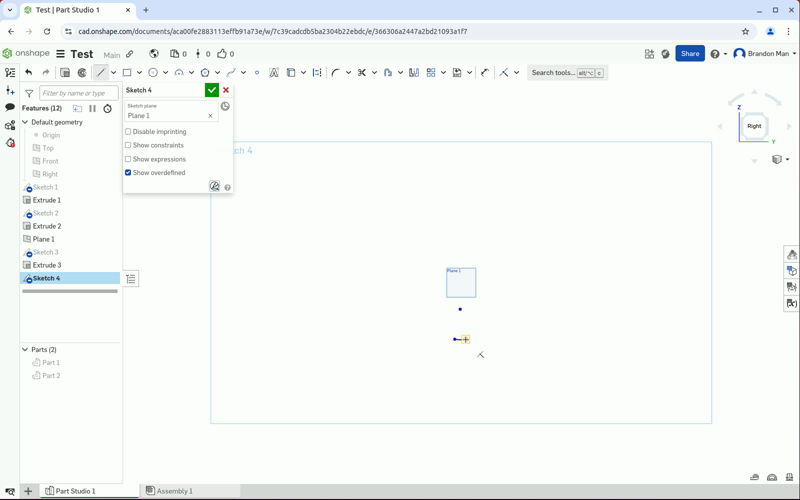
key_down(shift)
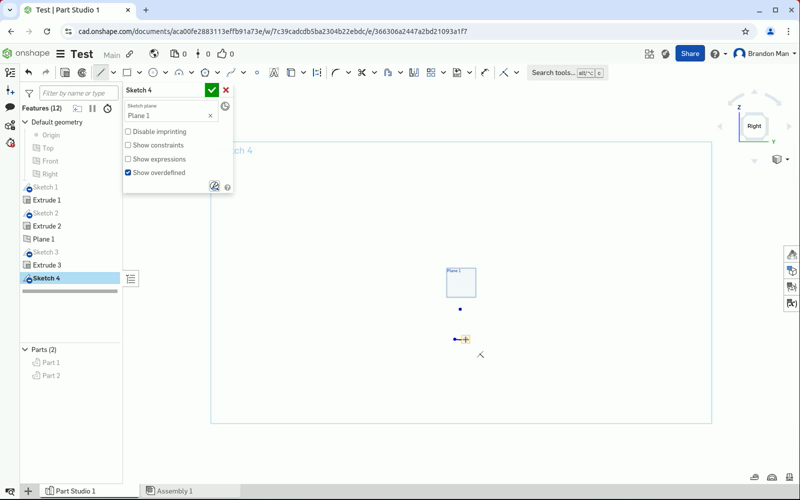
mouse_move(465, 226)
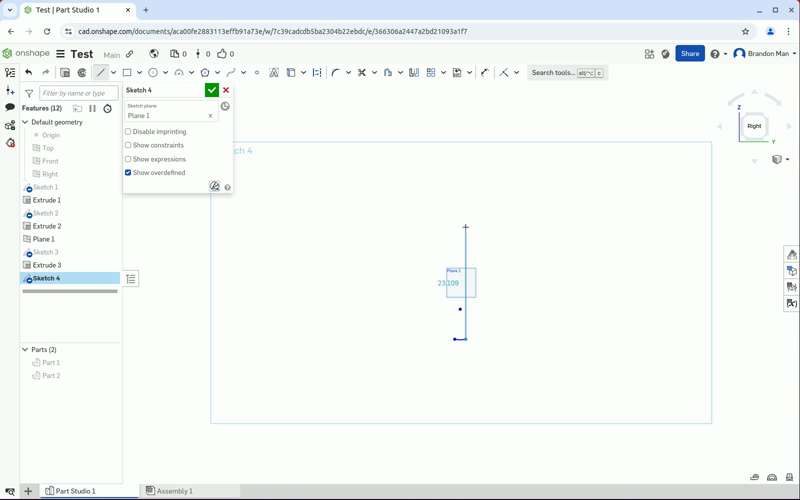
click(465, 226)
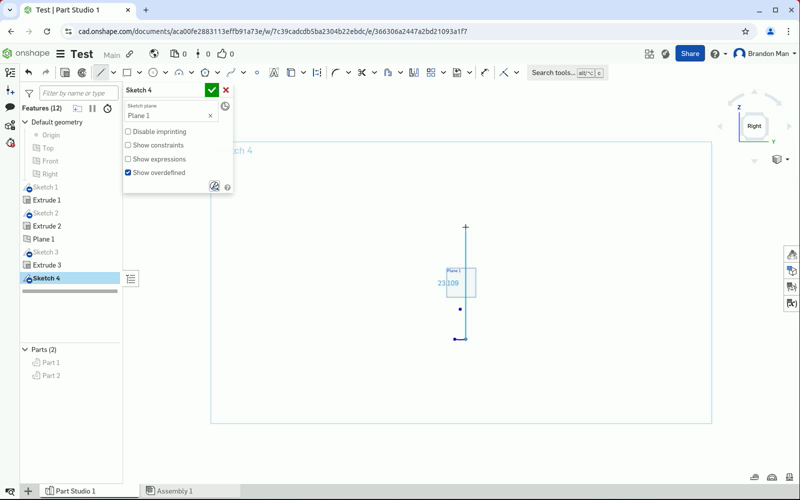
key_up(shift)
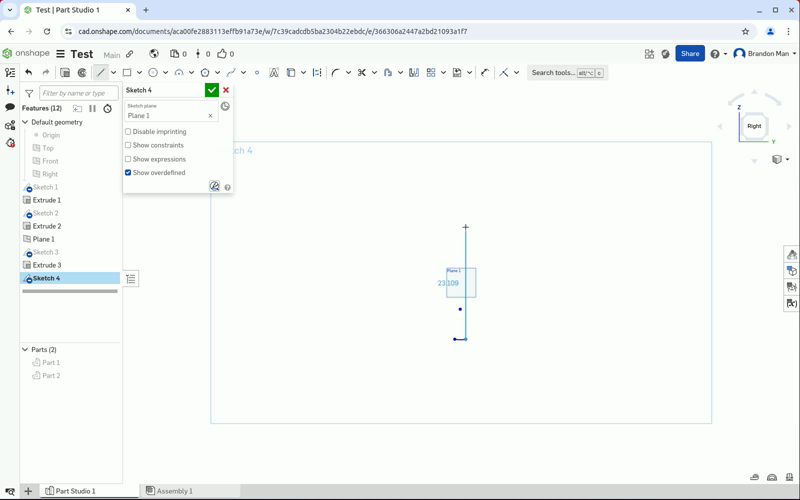
key(esc)
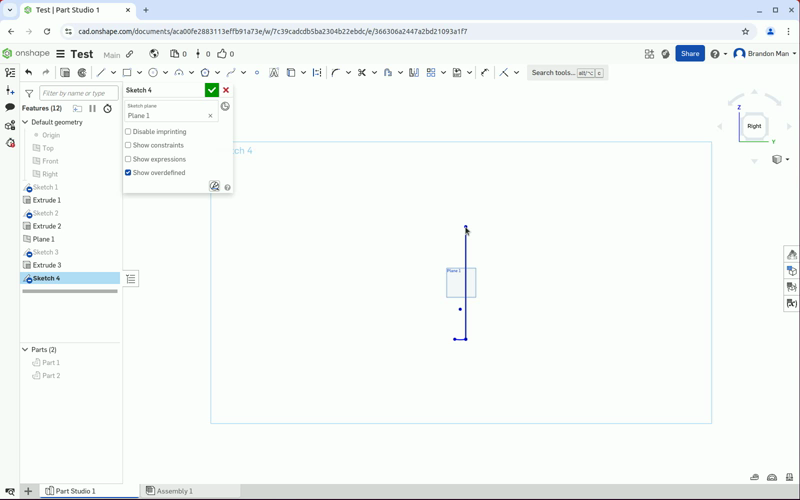
key(a)
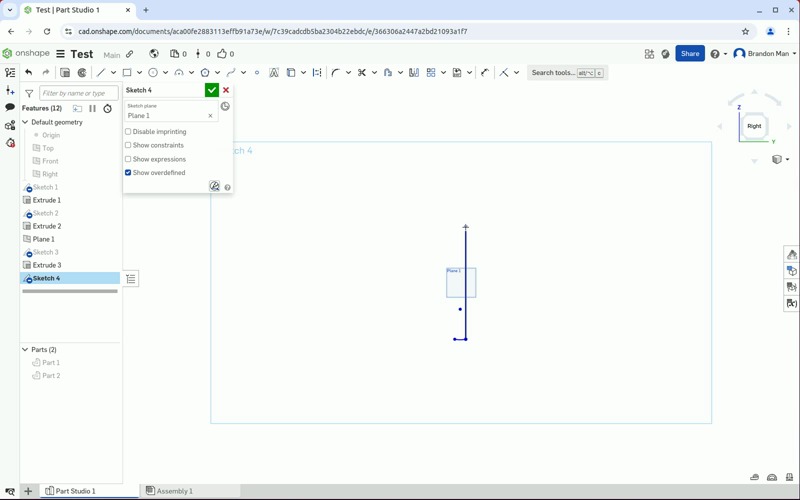
mouse_move(465, 226)
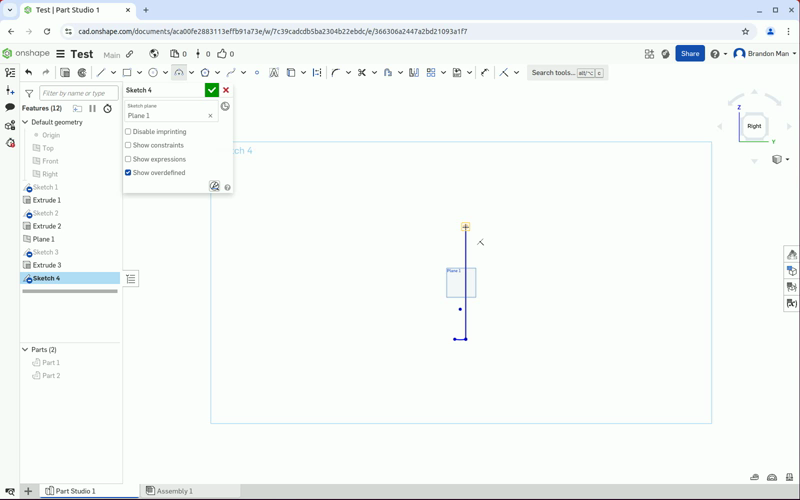
click(465, 226)
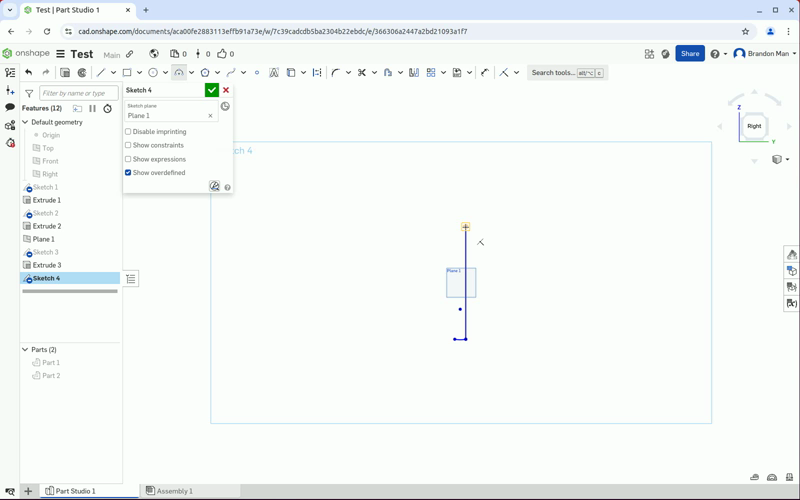
key_down(shift)
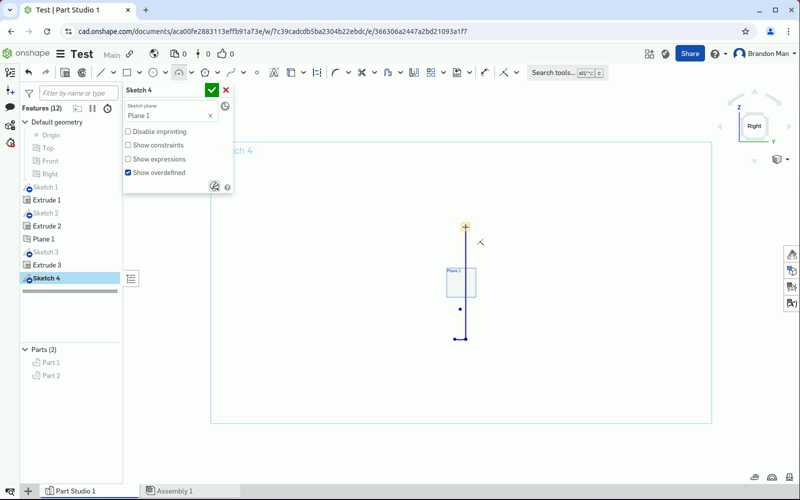
mouse_move(454, 226)
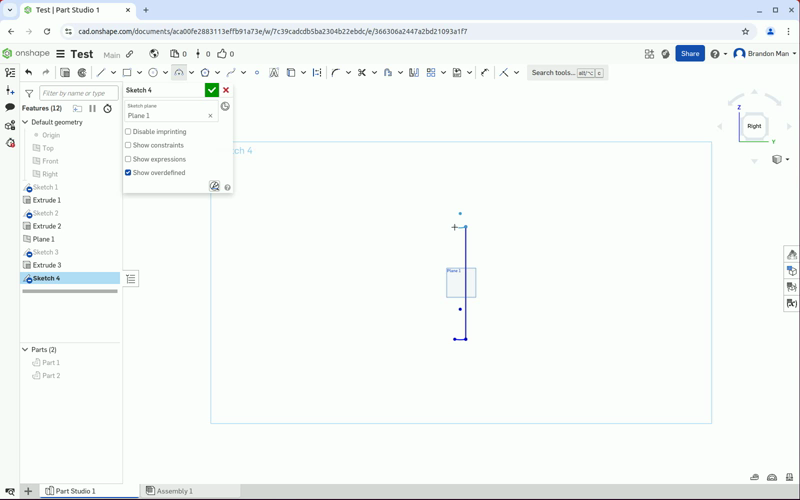
click(454, 226)
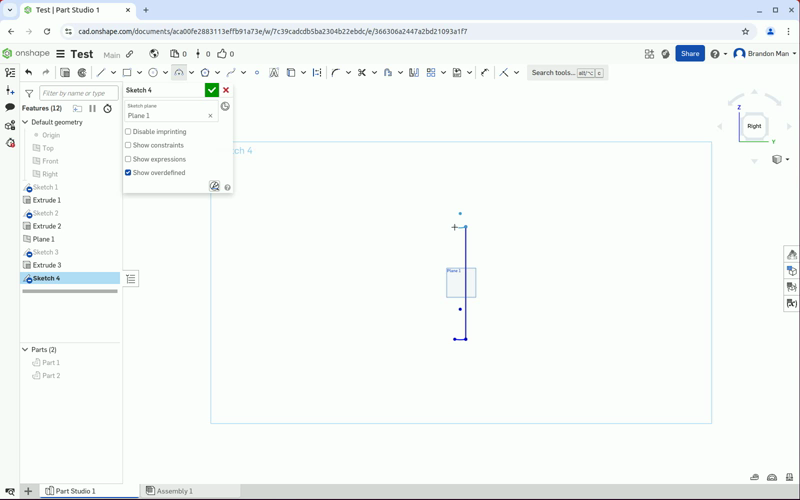
mouse_move(460, 225)
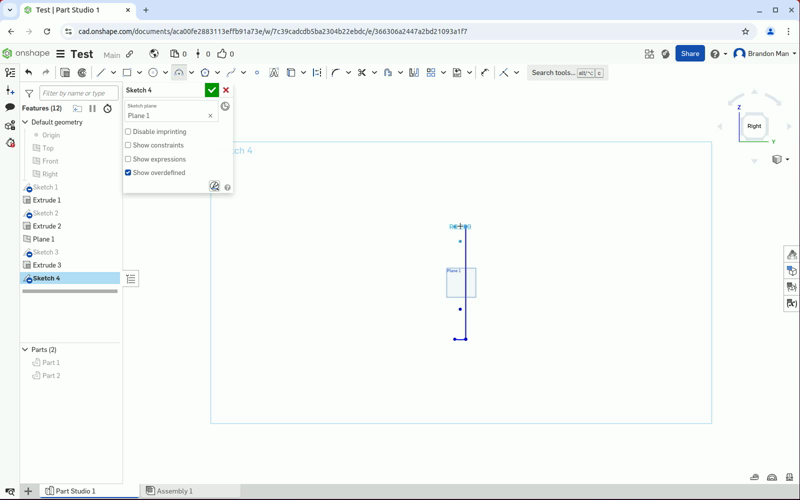
click(460, 225)
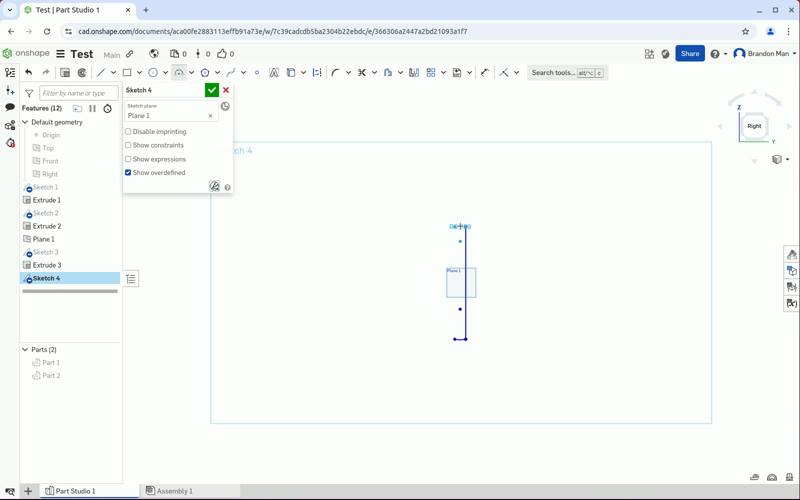
key_up(shift)
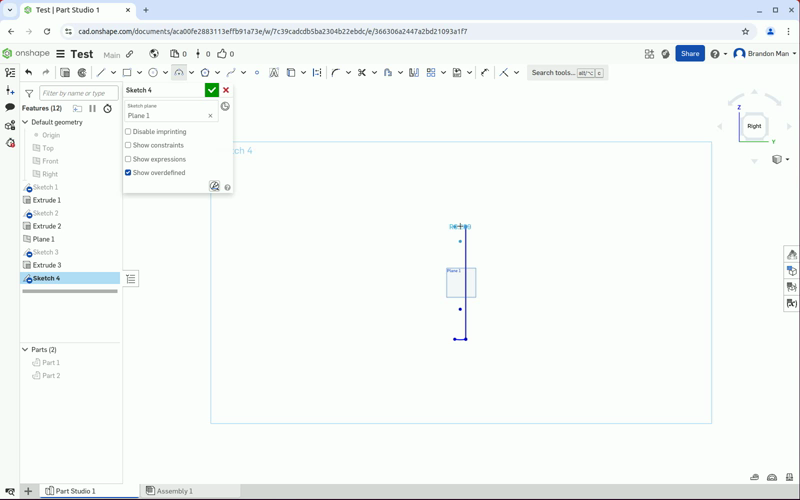
key(esc)
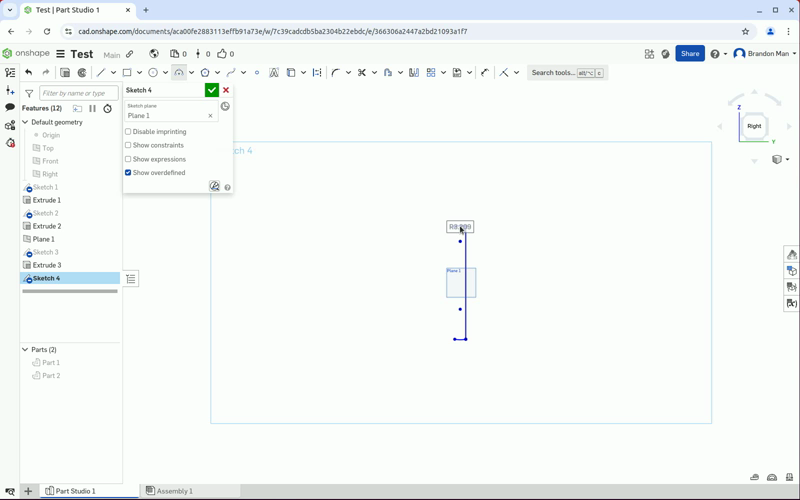
key(l)
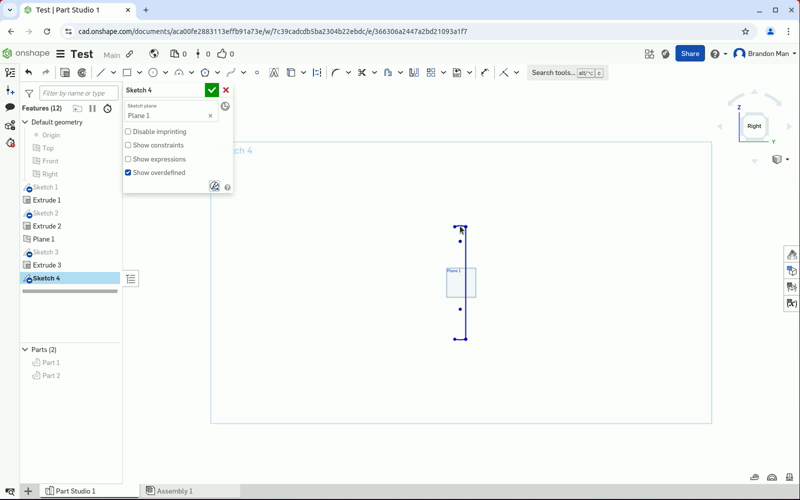
mouse_move(454, 226)
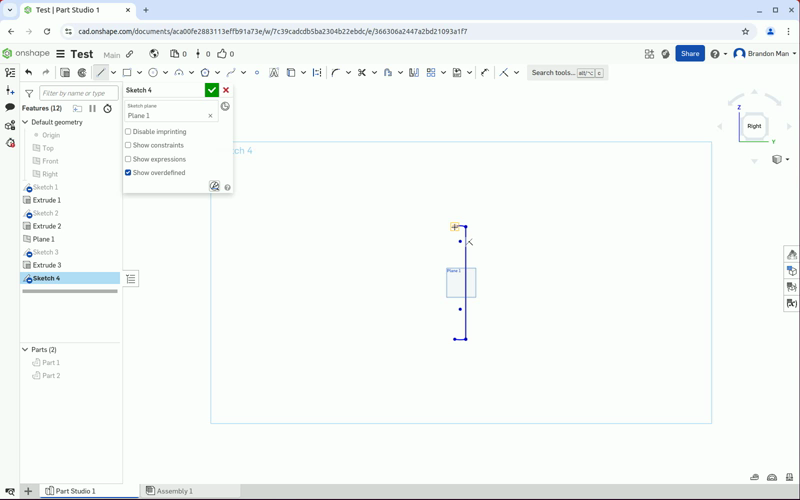
click(454, 226)
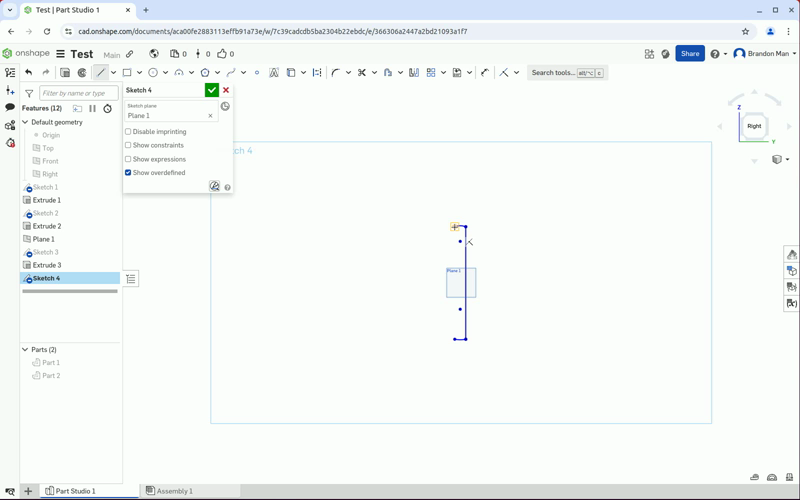
key_down(shift)
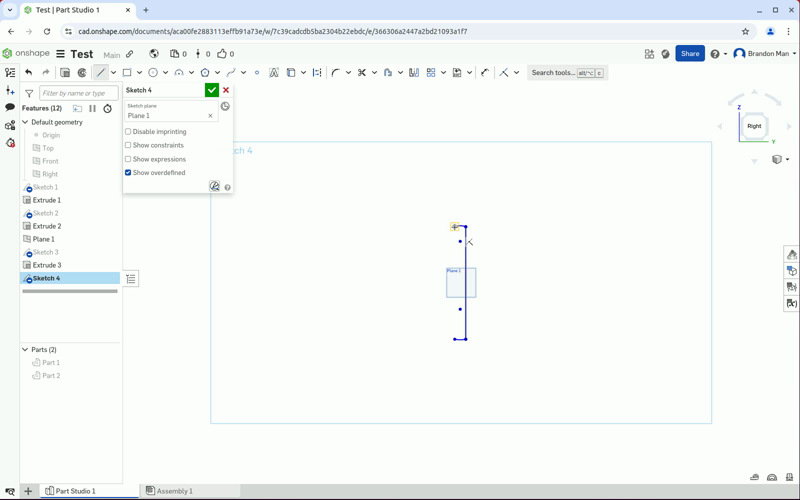
mouse_move(454, 339)
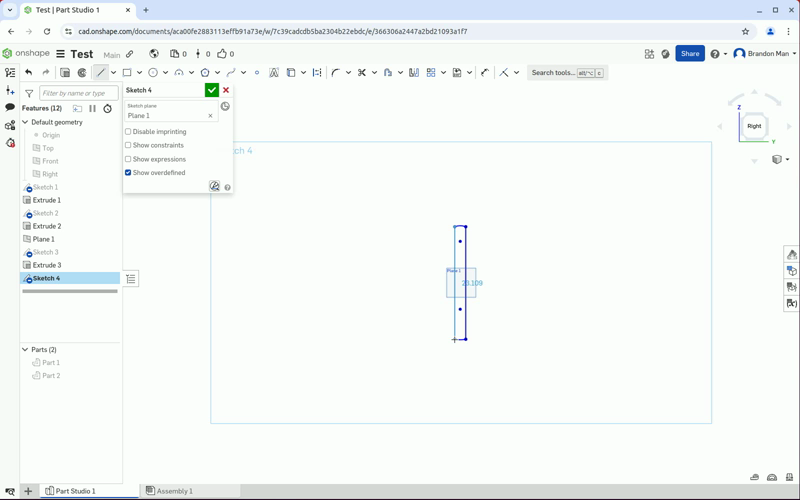
key_up(shift)
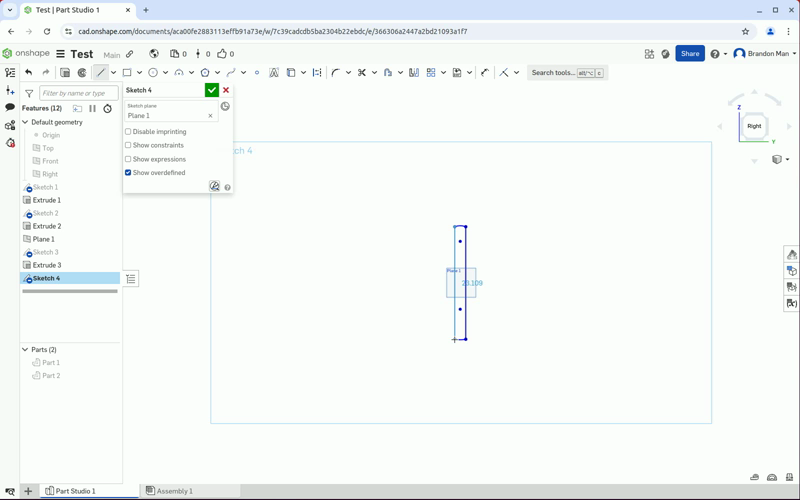
click(454, 339)
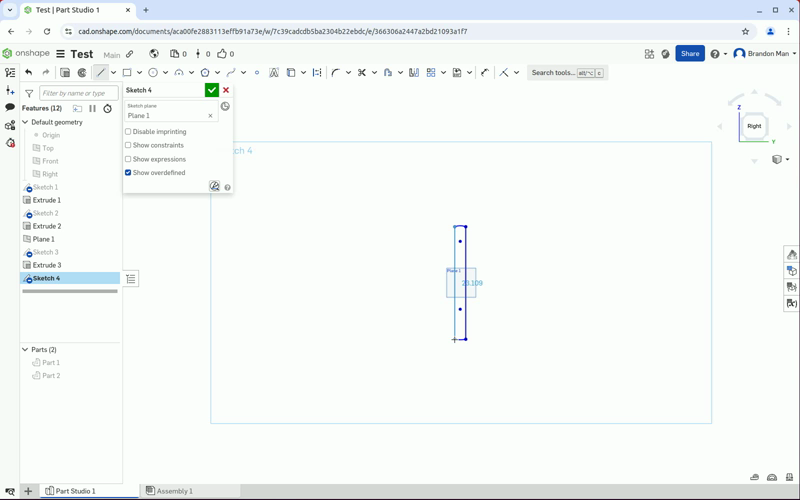
key(esc)
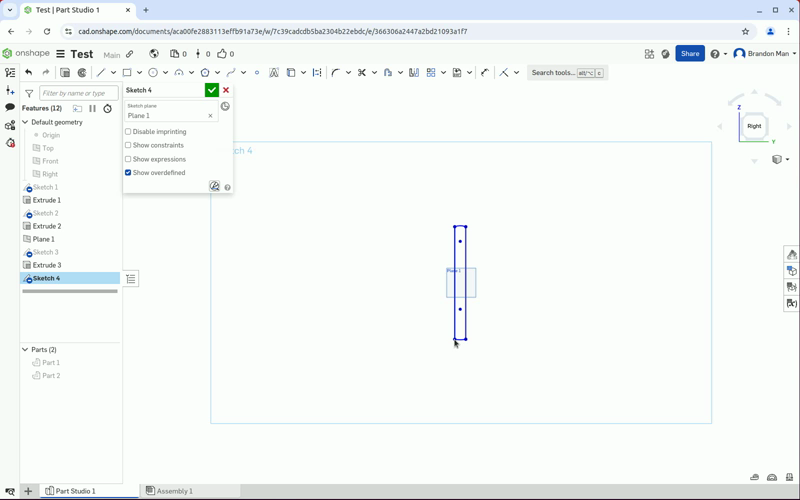
mouse_move(462, 288)
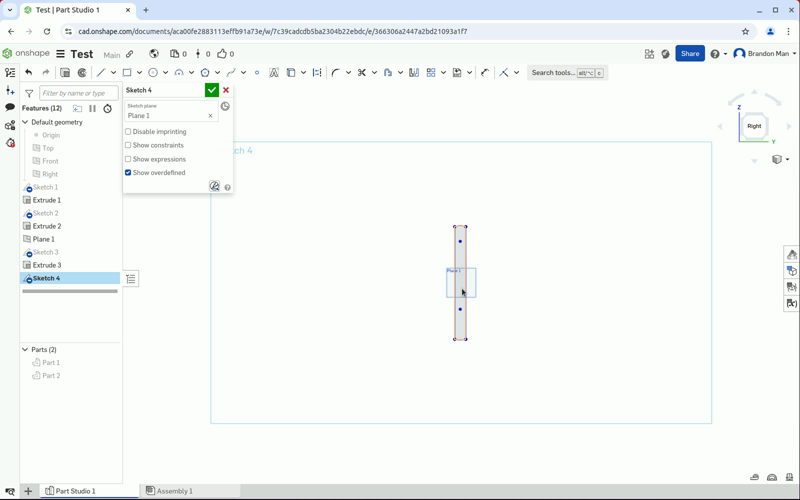
scroll(6)
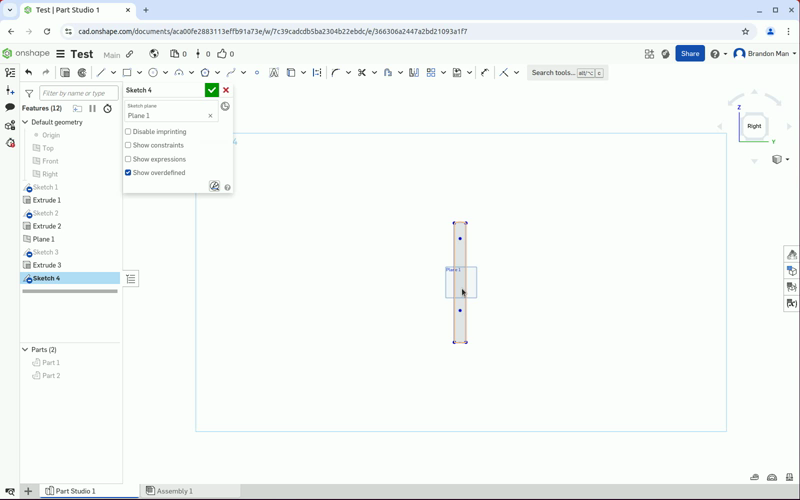
scroll(6)
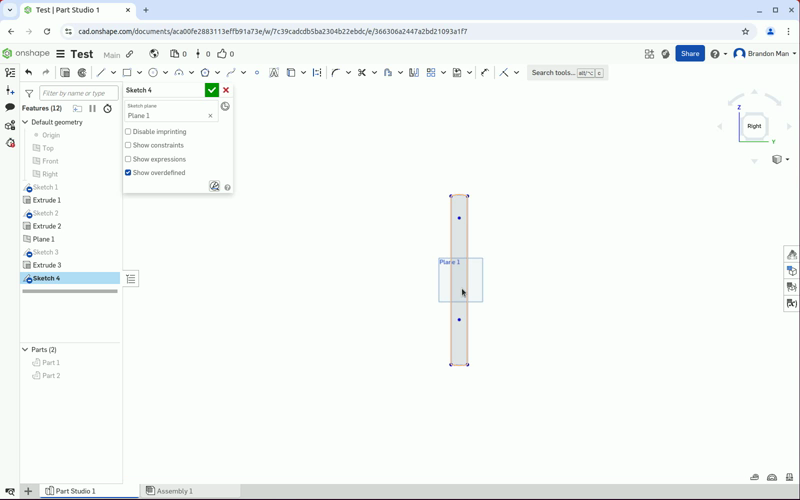
scroll(6)
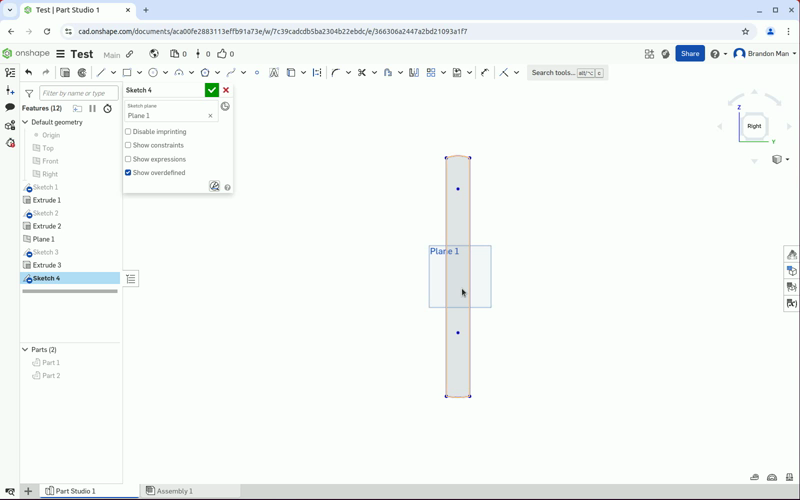
scroll(6)
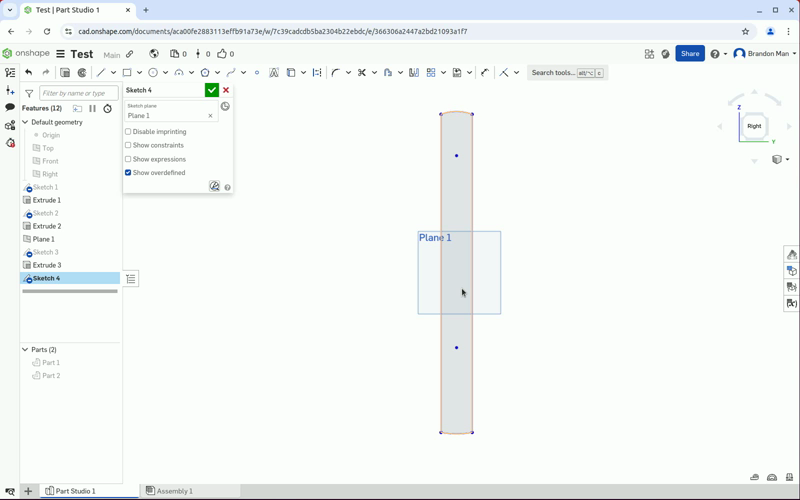
scroll(6)
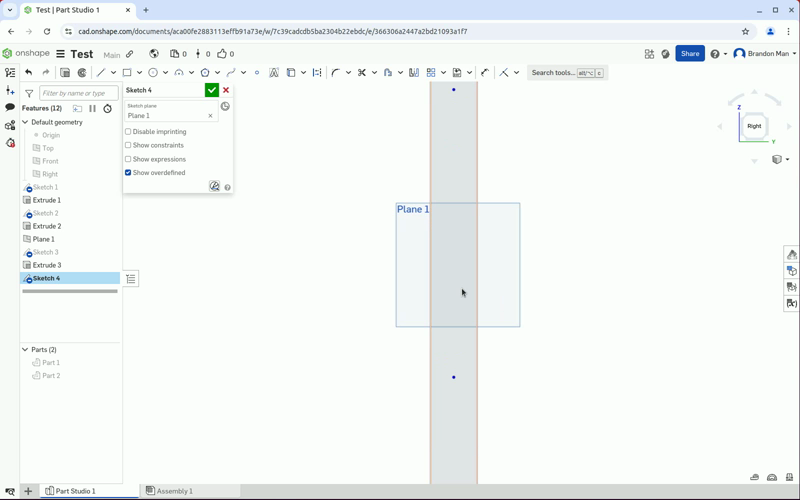
scroll(6)
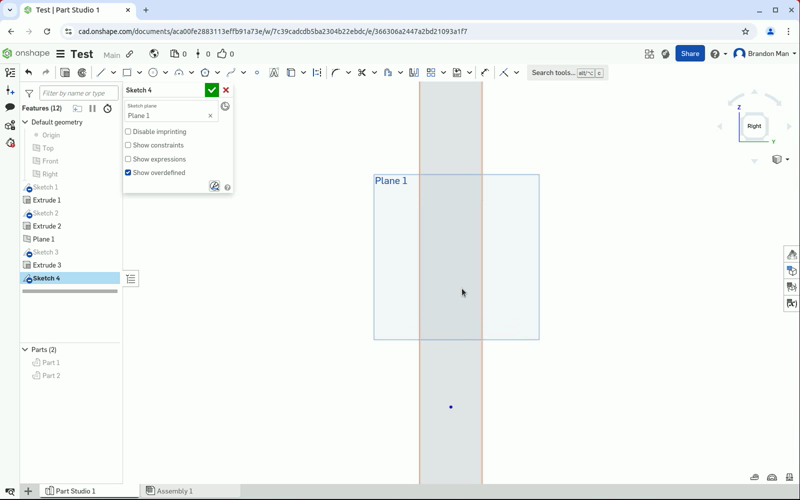
scroll(6)
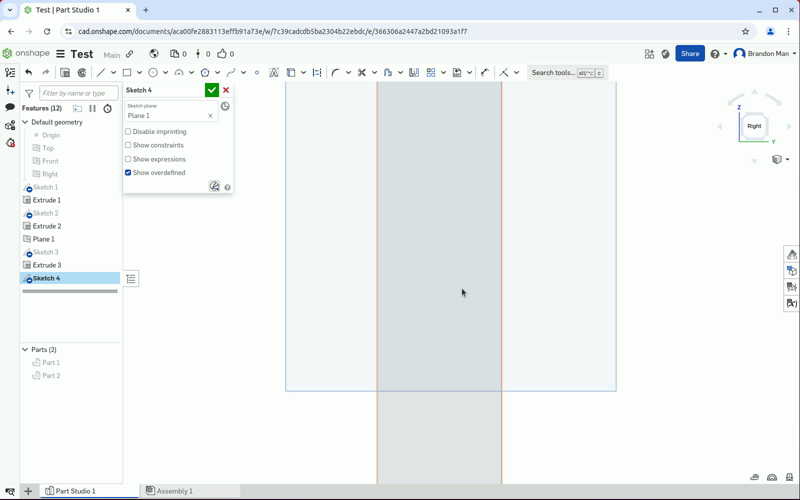
click(462, 288)
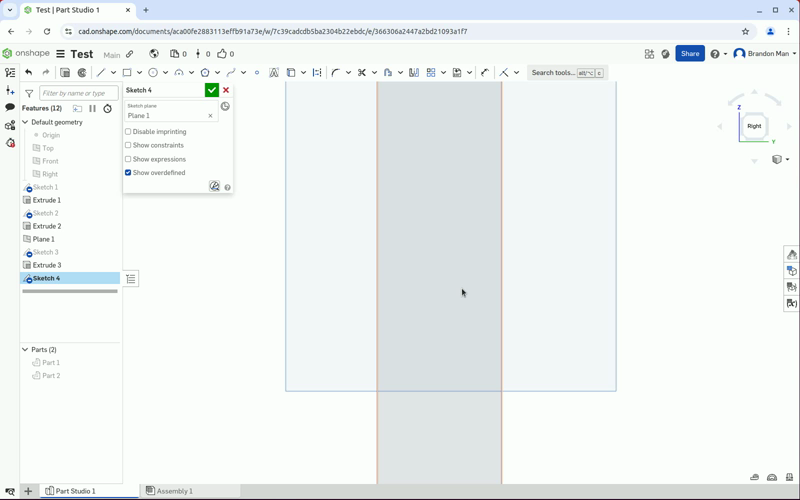
scroll(-6)
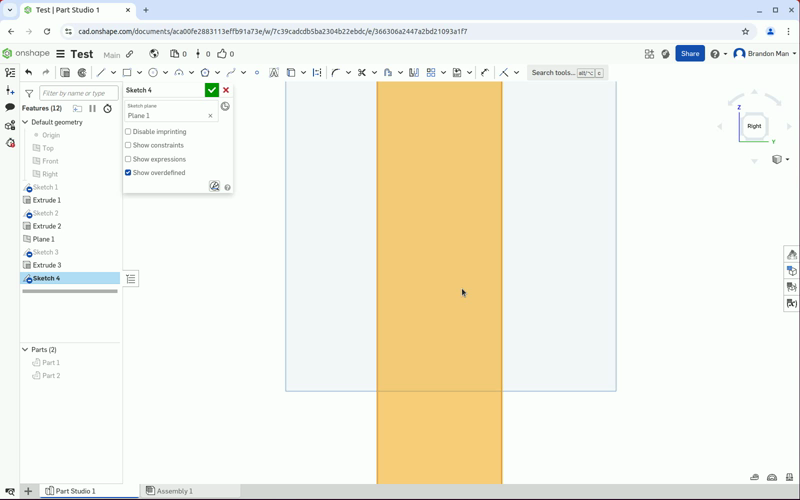
scroll(-6)
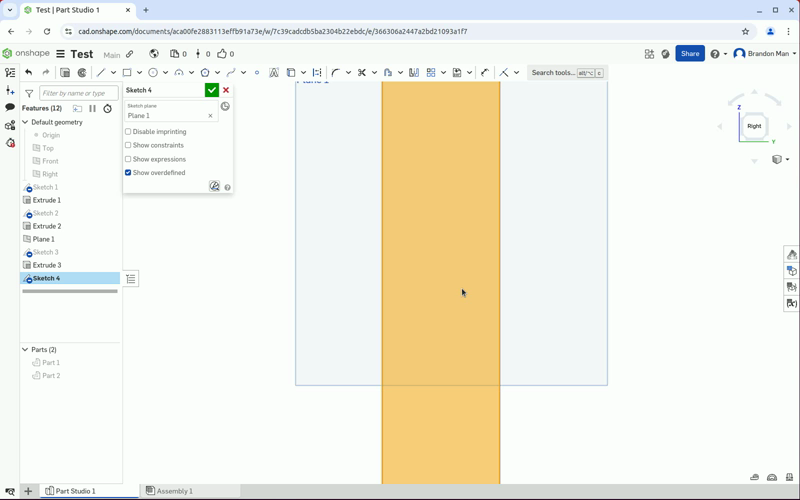
scroll(-6)
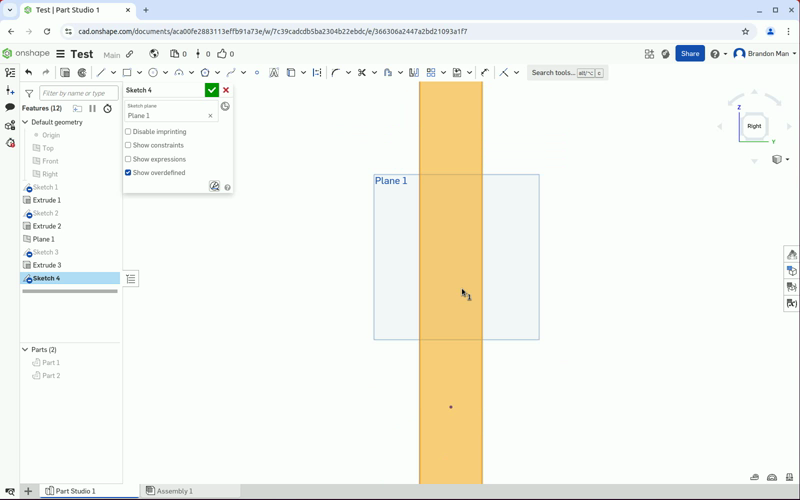
scroll(-6)
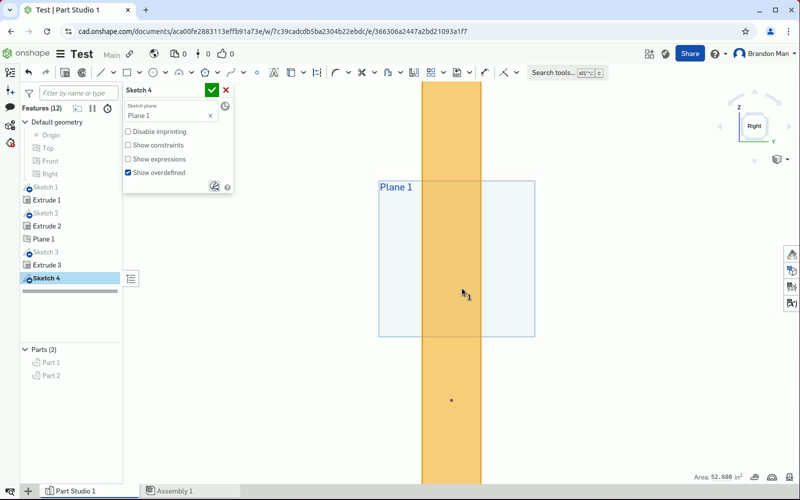
scroll(-6)
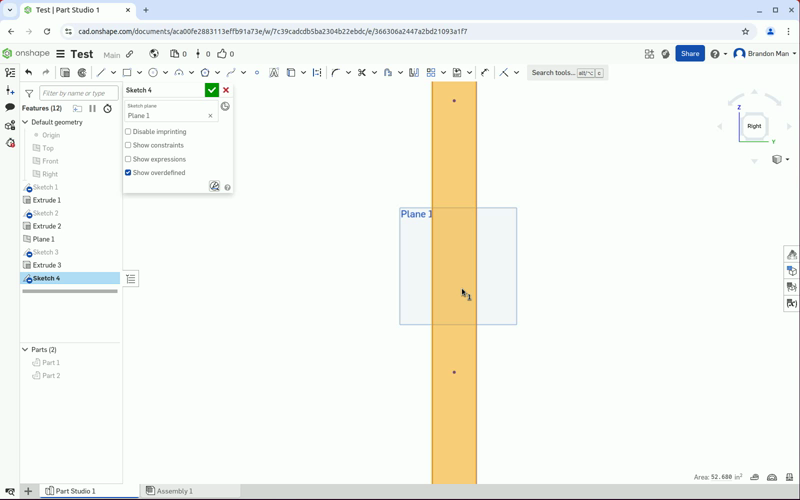
scroll(-6)
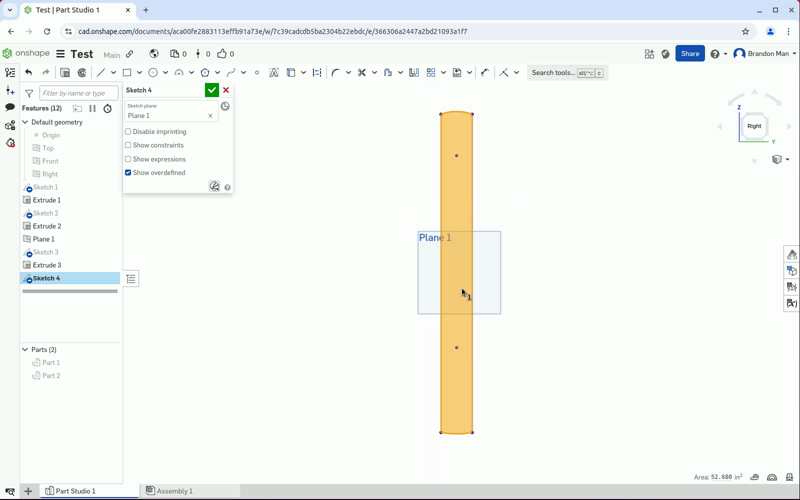
scroll(-6)
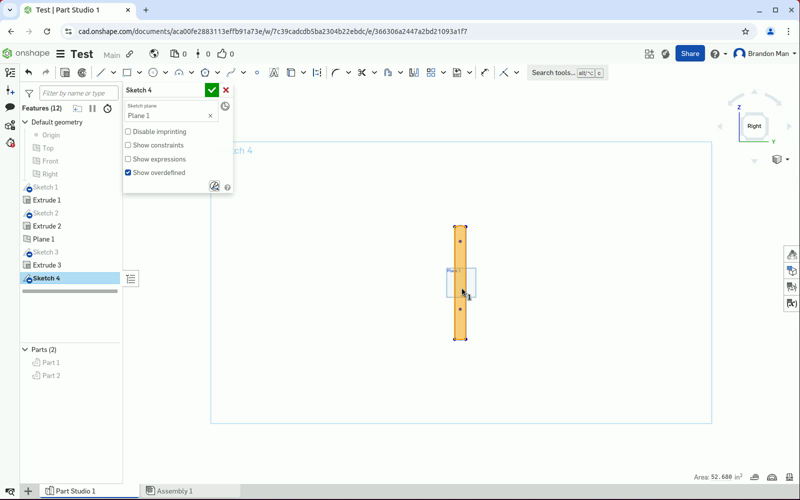
mouse_move(73, 352)
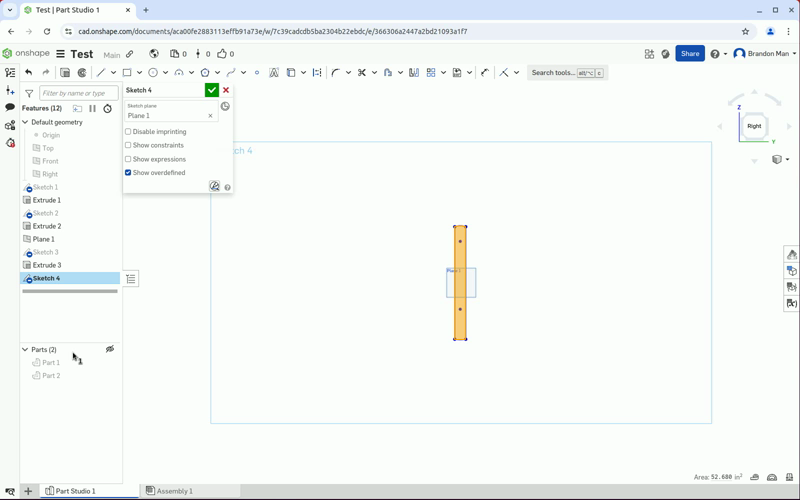
key(shift+y)
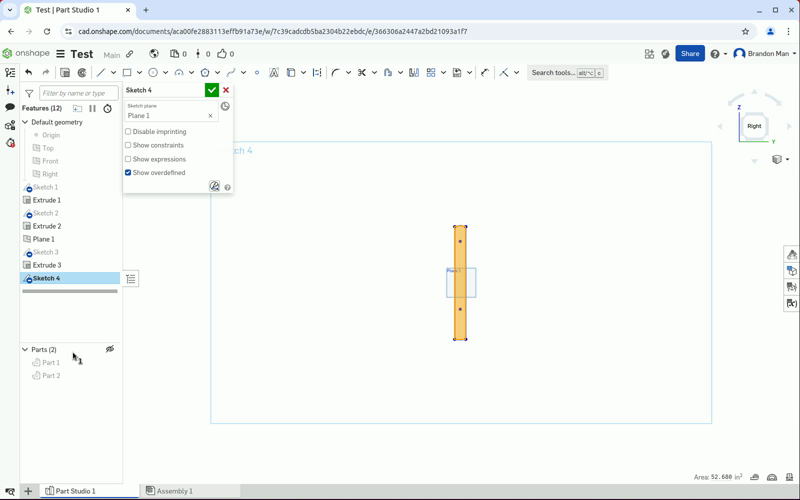
key(shift+e)
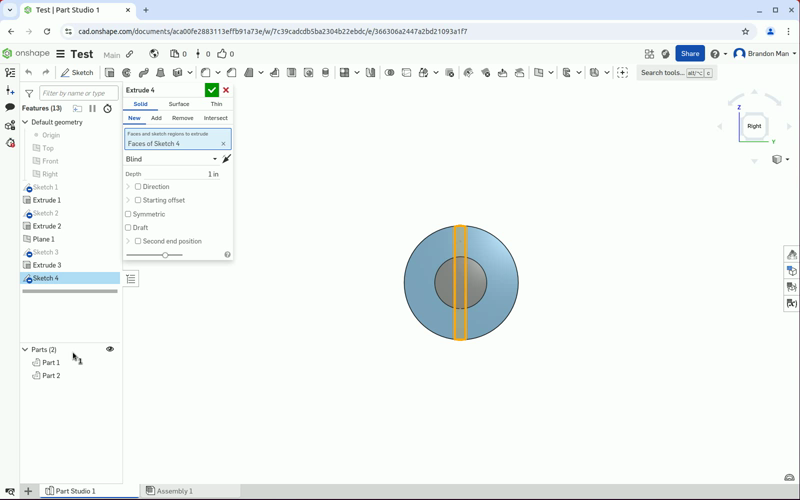
mouse_move(143, 106)
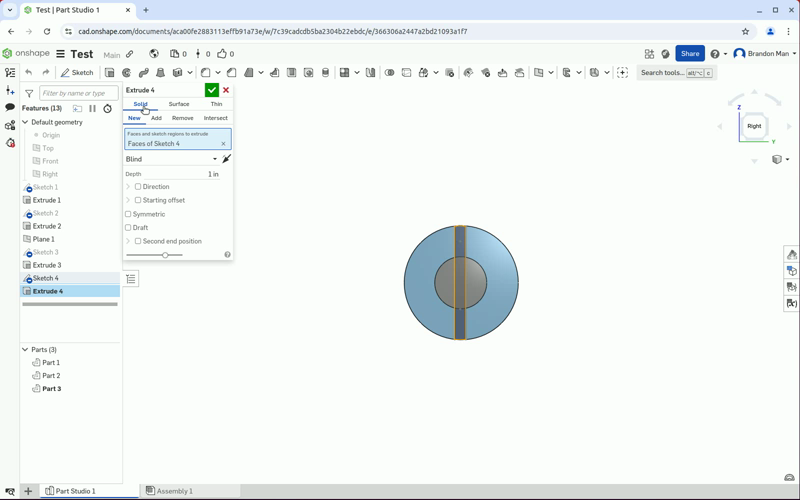
click(143, 106)
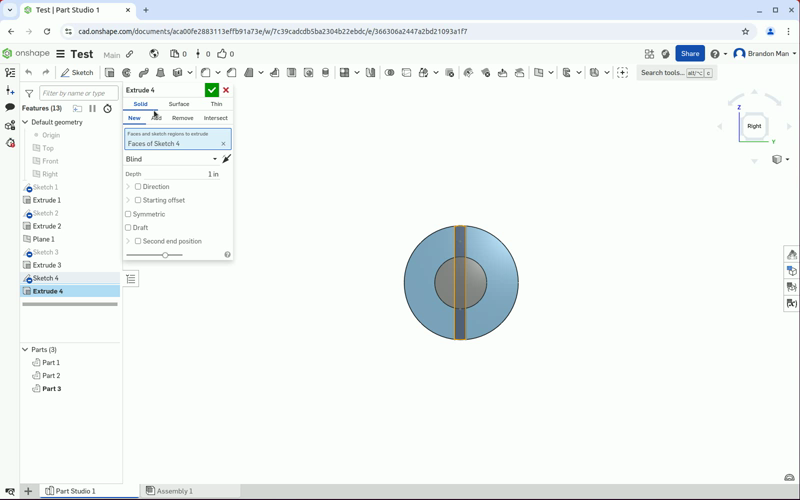
mouse_move(186, 120)
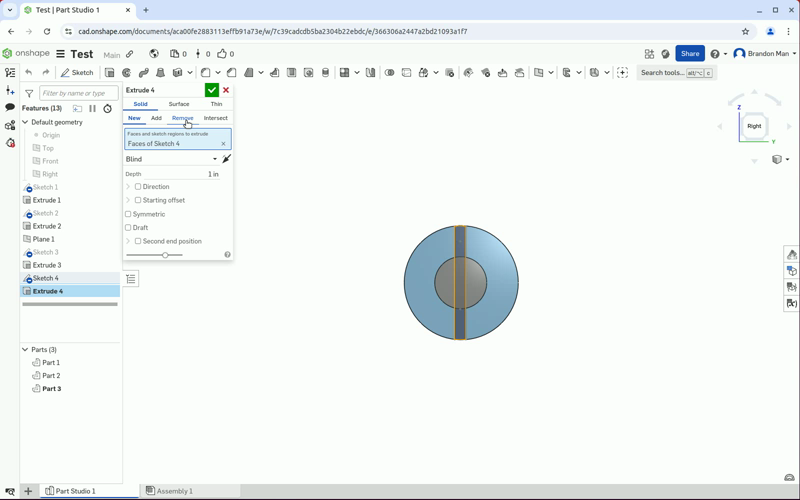
click(186, 120)
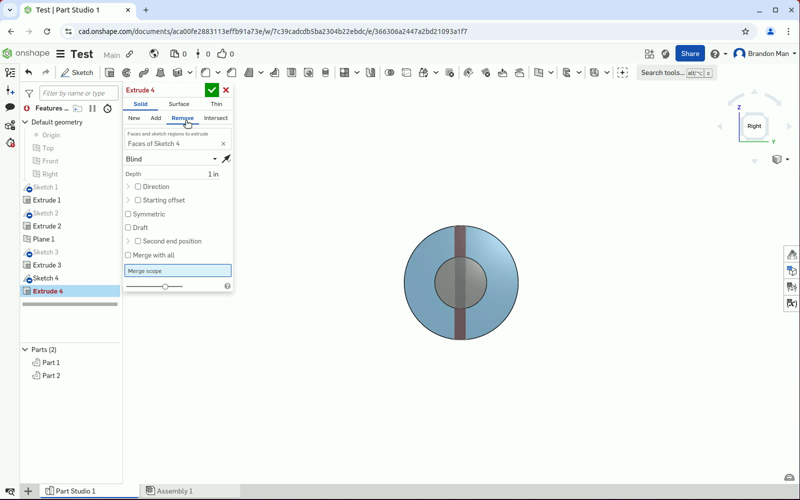
key(tab, 4)
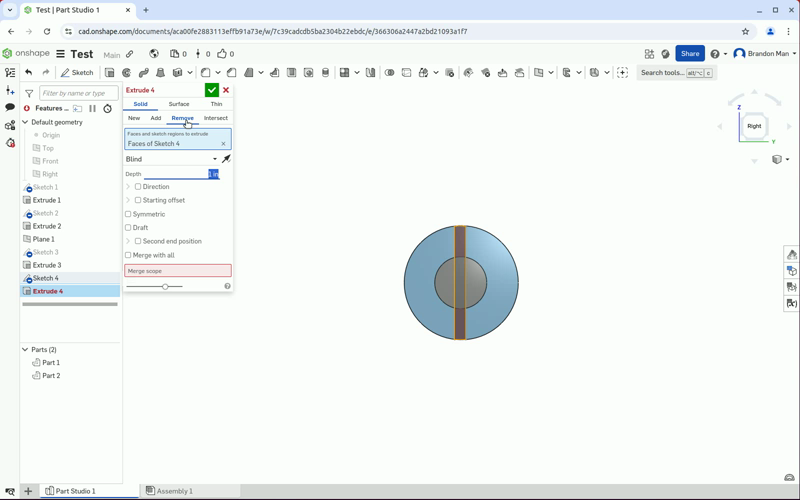
text(4.574)
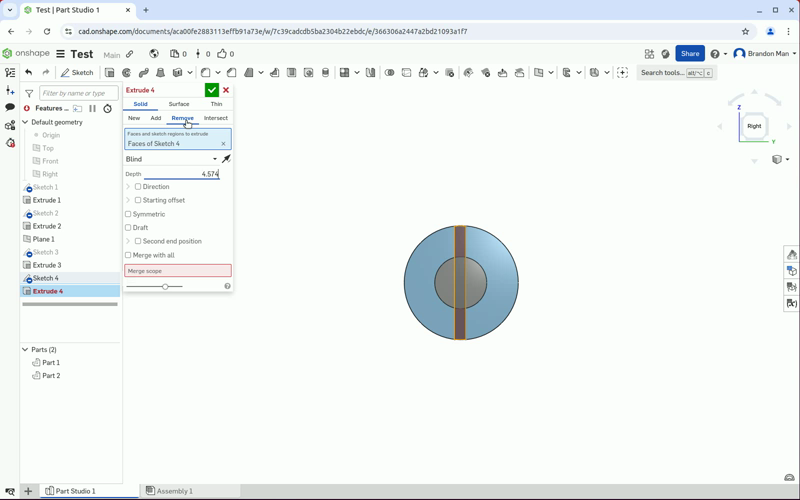
key(tab, 6)
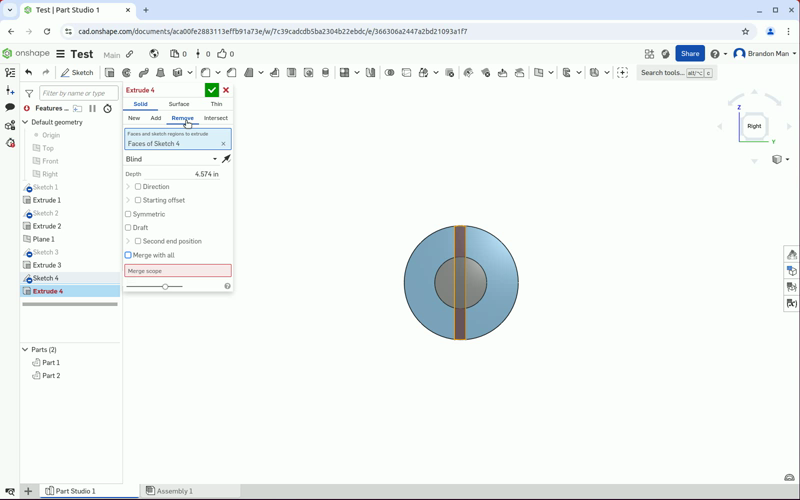
key(space)
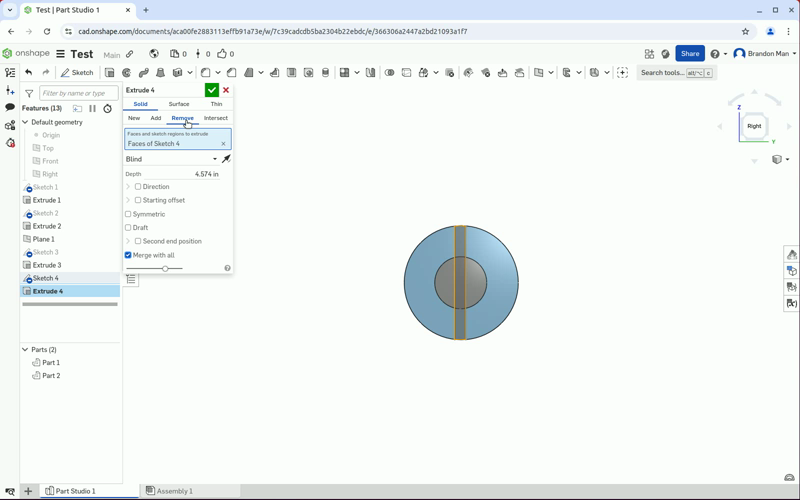
key(enter)
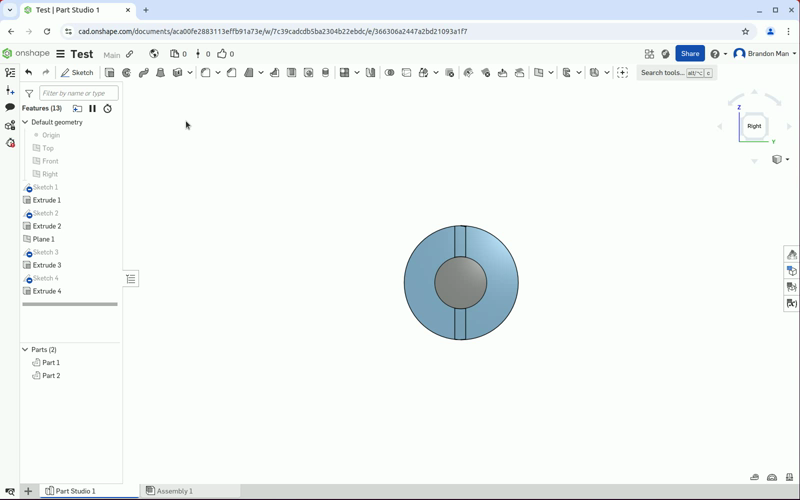
key(shift+h)
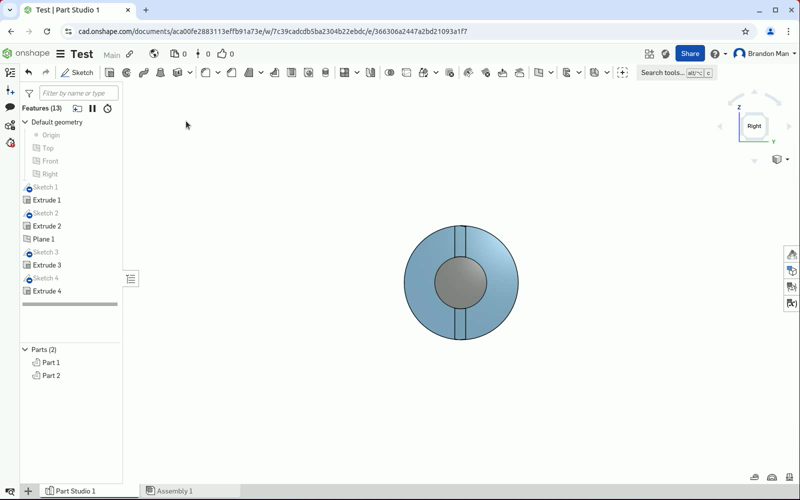
key(shift+h)
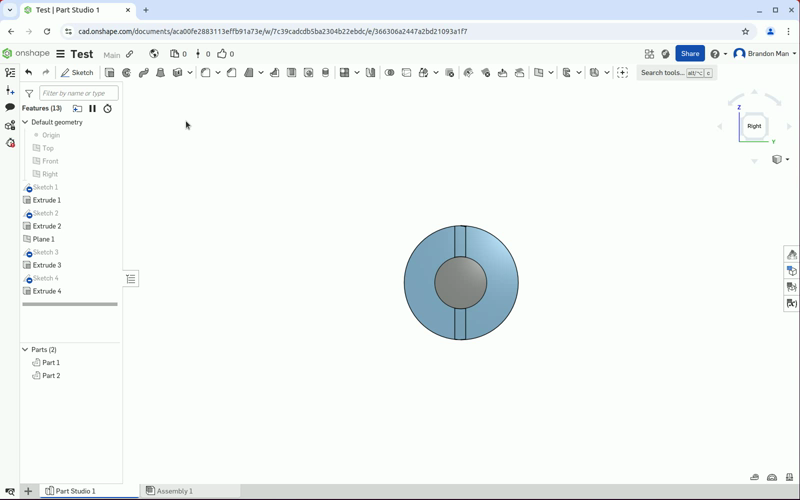
mouse_move(73, 189)
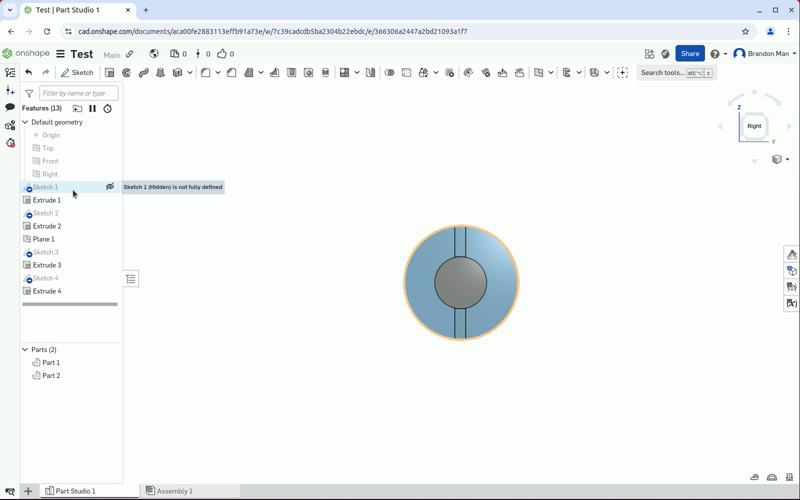
click(73, 189)
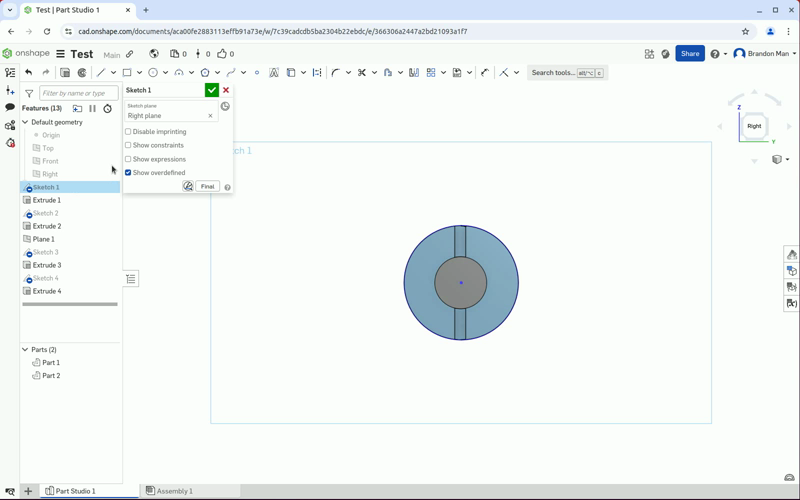
mouse_move(229, 92)
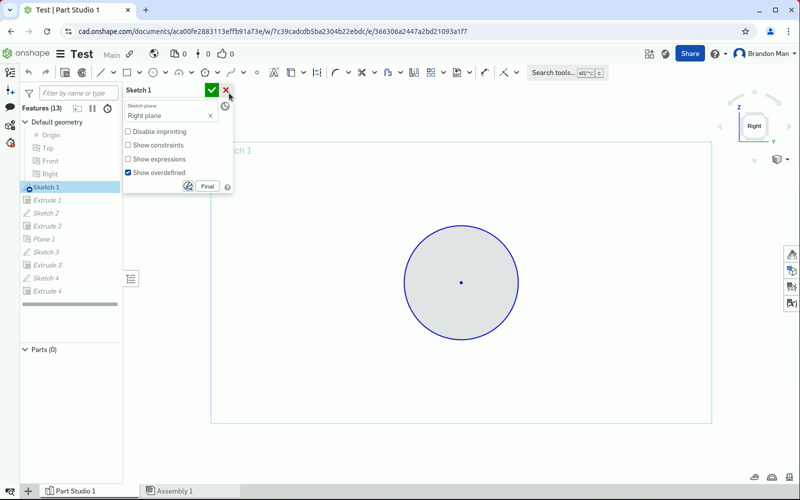
click(229, 92)
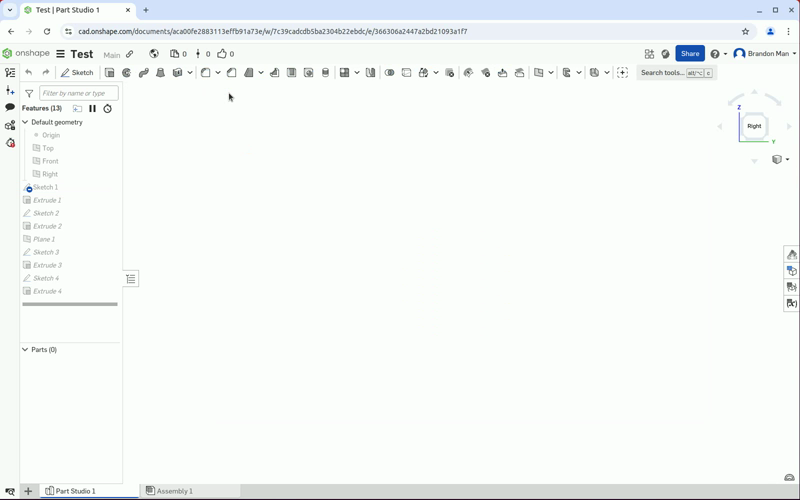
key(shift+s)
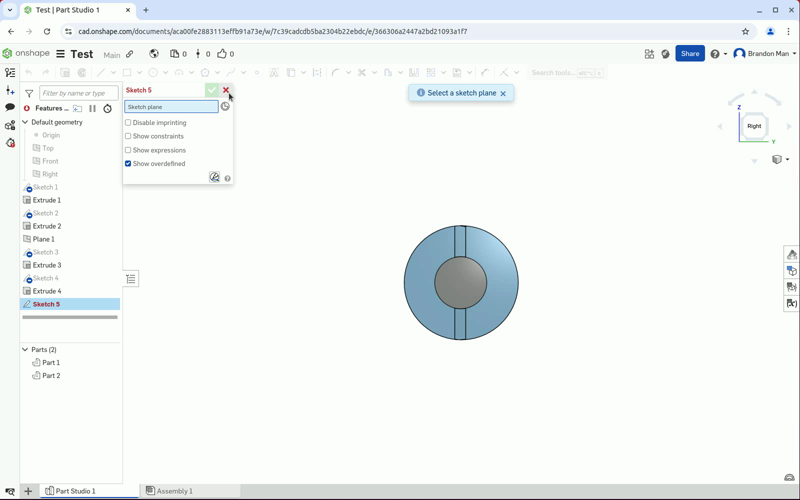
mouse_move(73, 241)
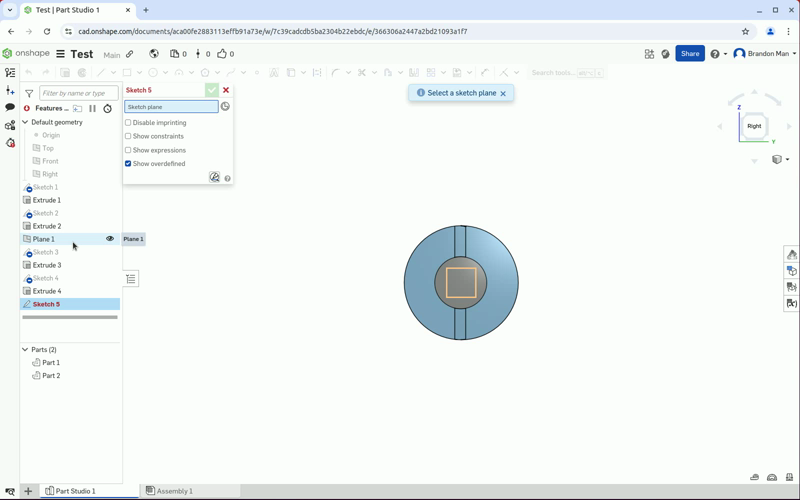
click(73, 241)
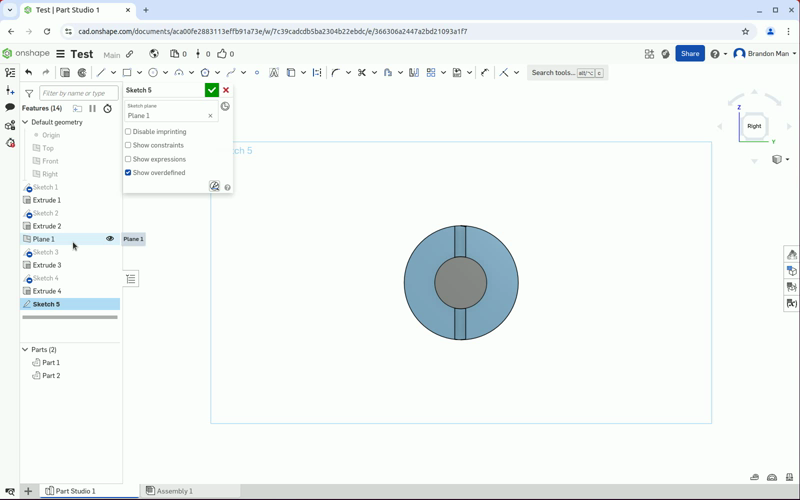
mouse_move(73, 352)
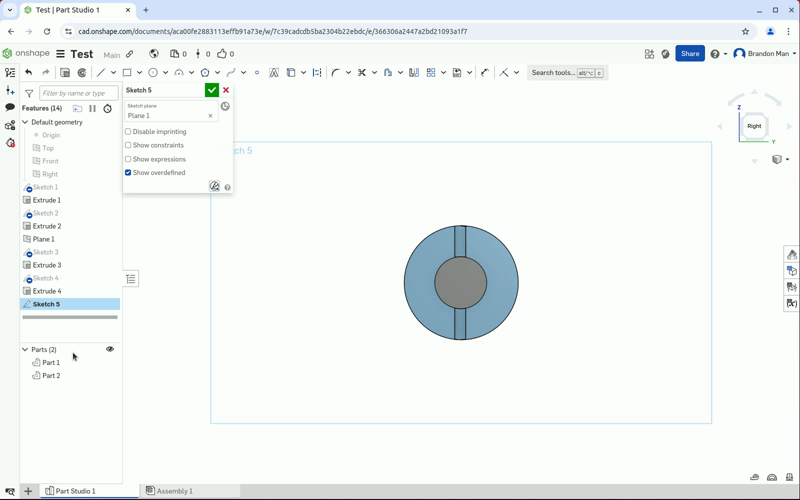
key(y)
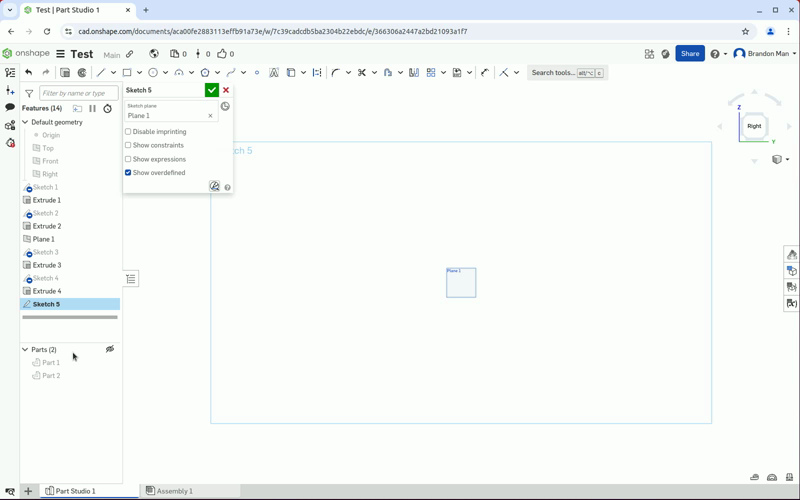
key(l)
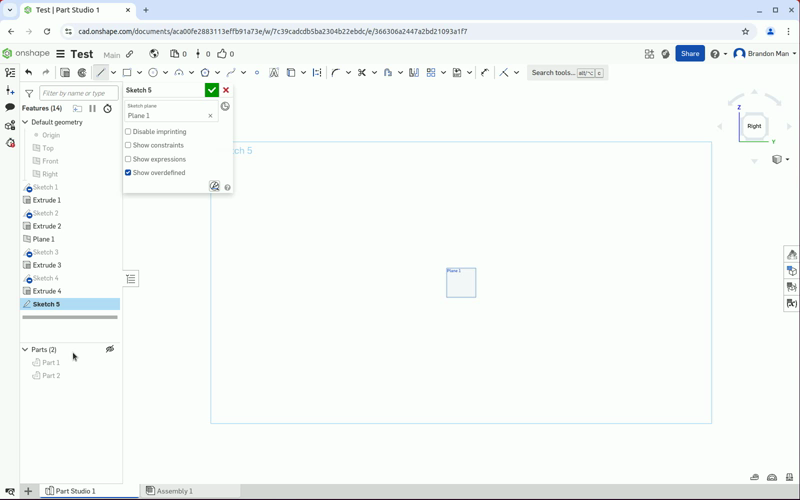
key_down(shift)
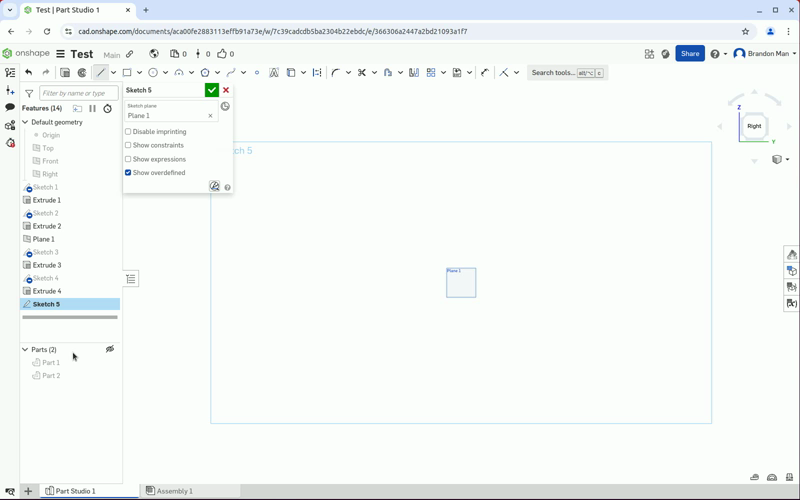
mouse_move(454, 355)
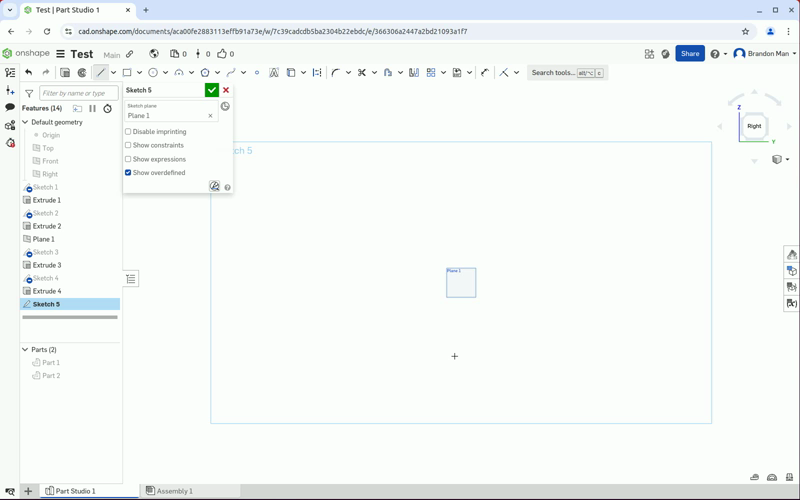
click(454, 355)
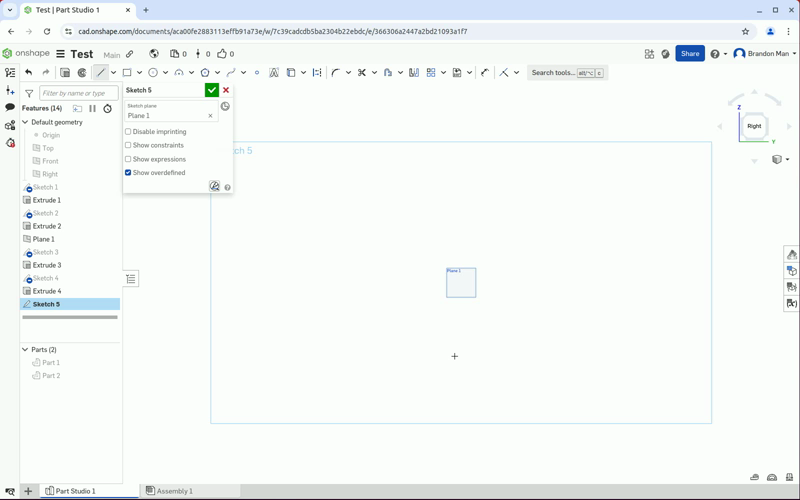
key_up(shift)
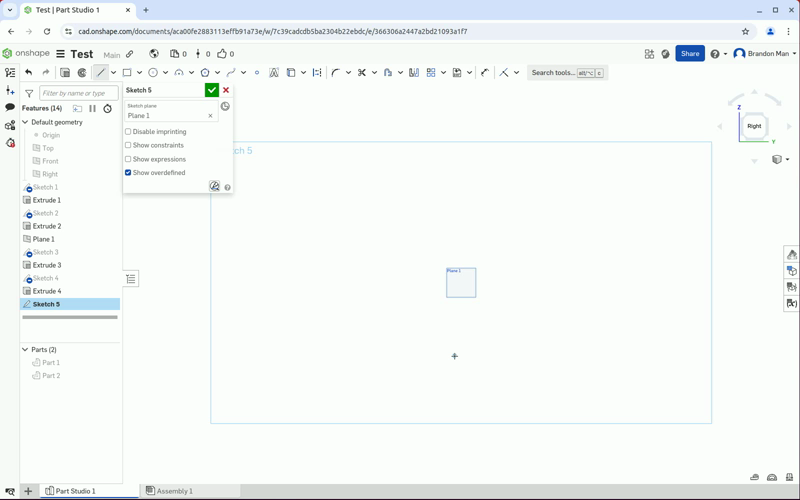
key_down(shift)
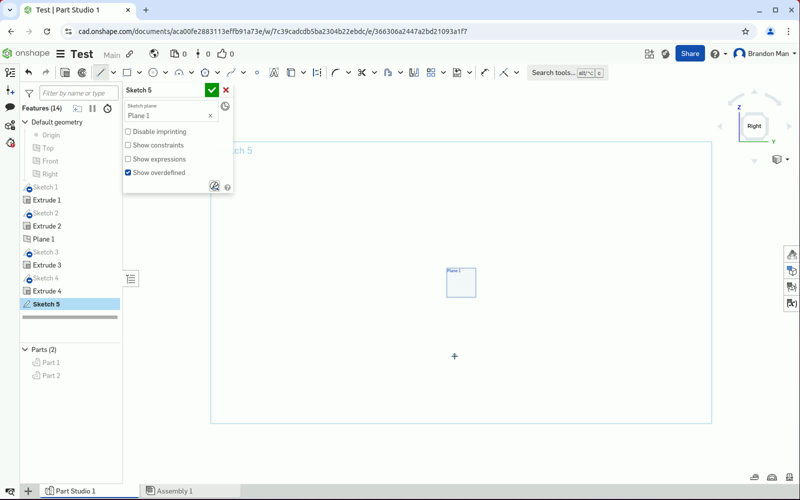
mouse_move(484, 355)
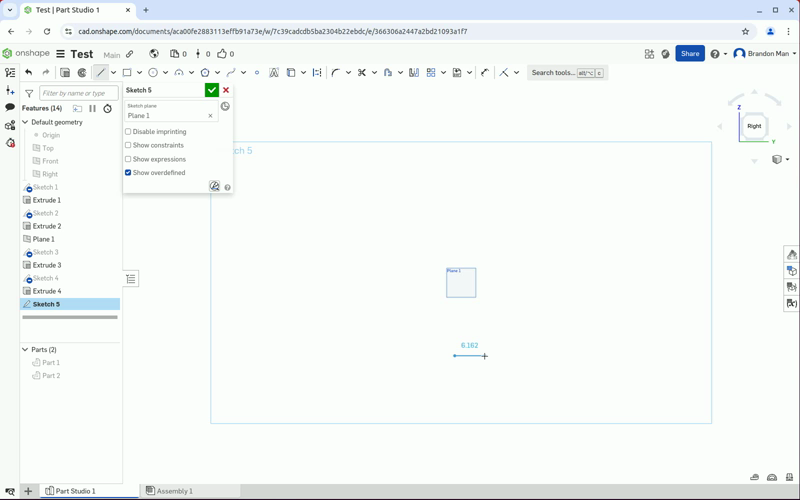
mouse_move(466, 355)
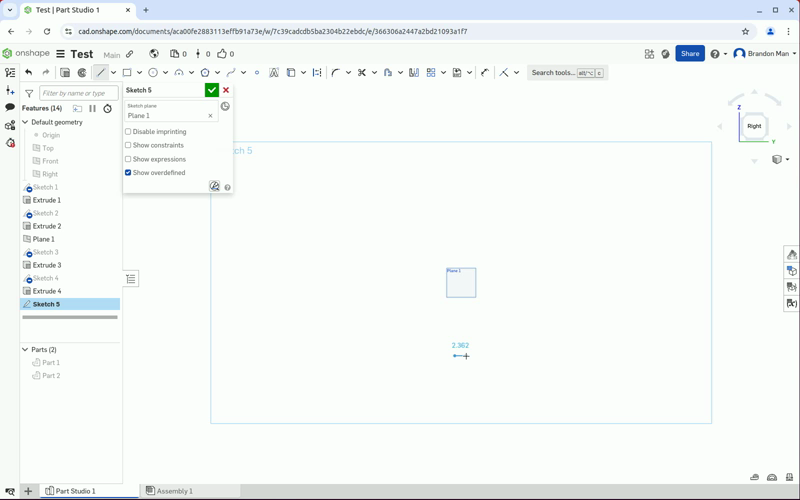
click(466, 355)
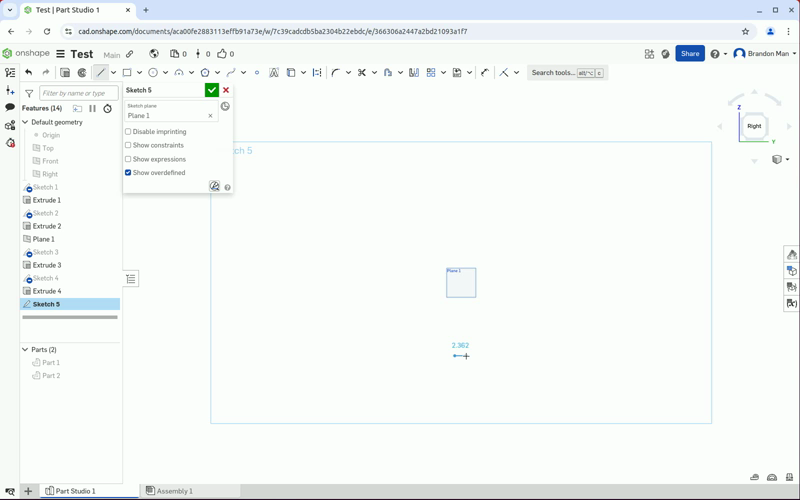
key_up(shift)
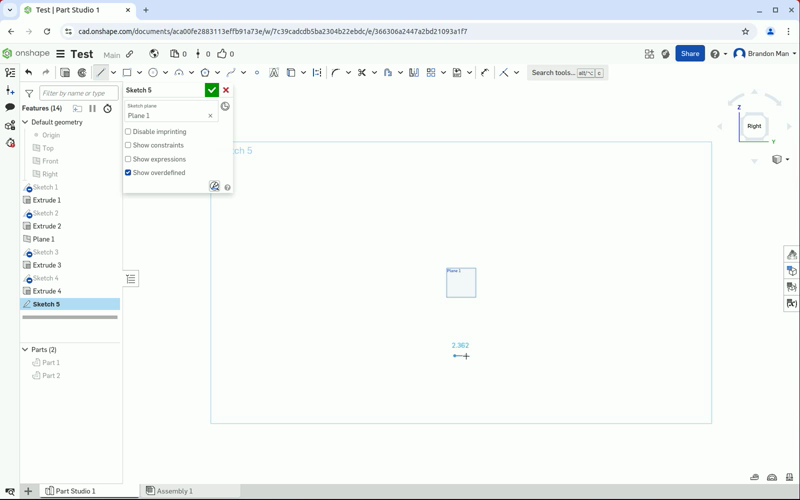
key_down(shift)
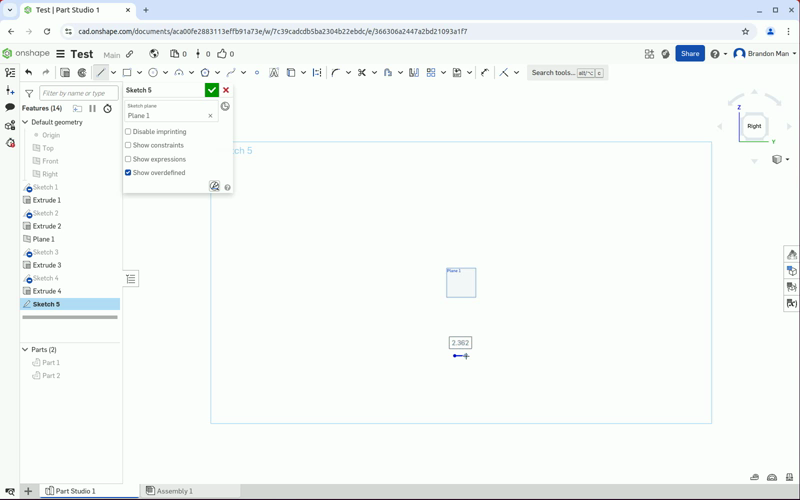
mouse_move(496, 355)
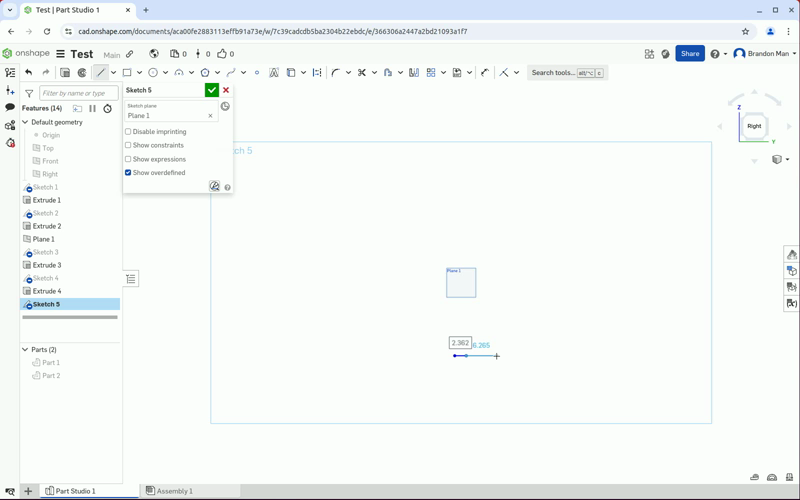
mouse_move(466, 336)
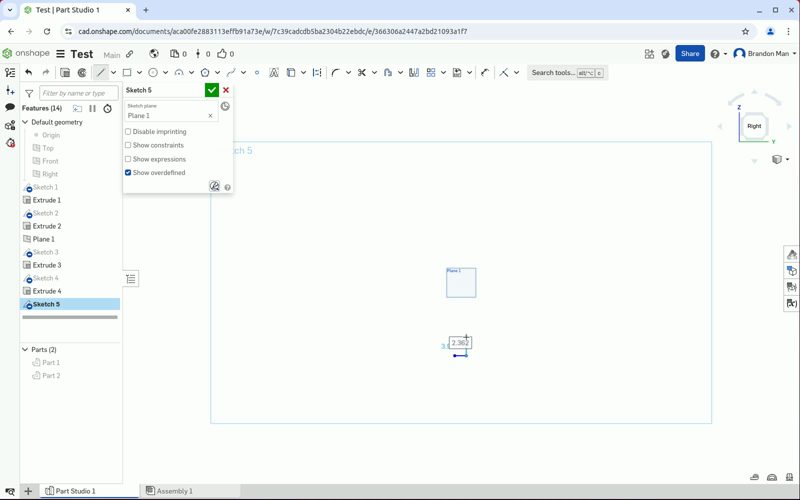
click(466, 336)
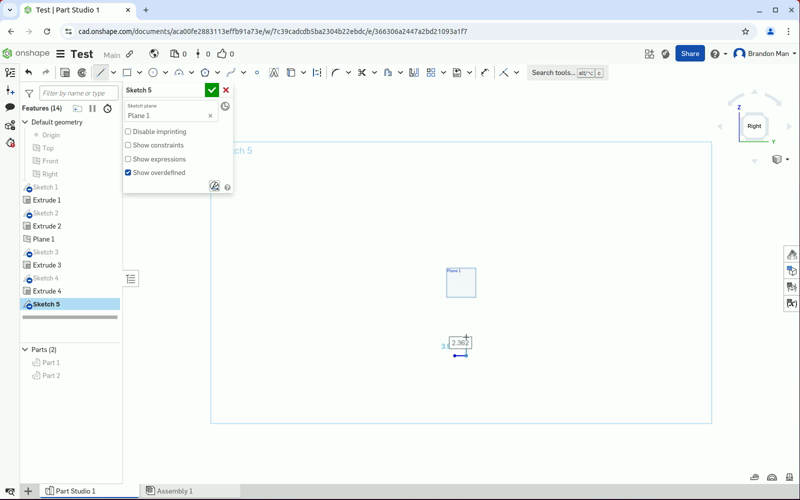
key_up(shift)
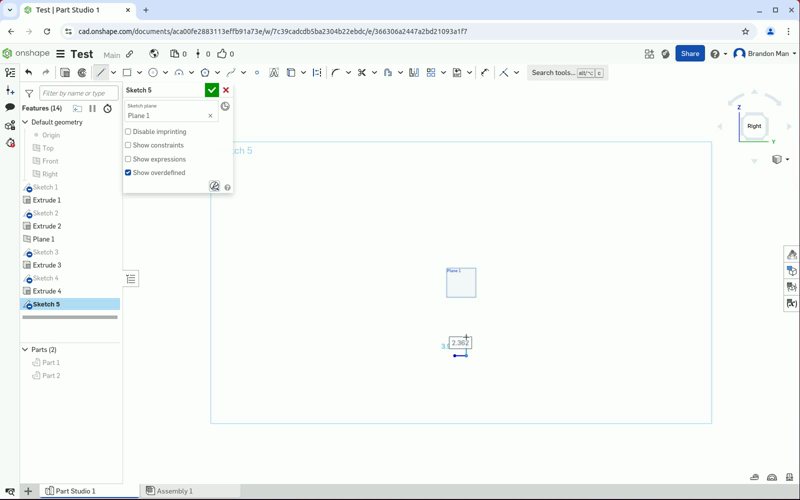
key(esc)
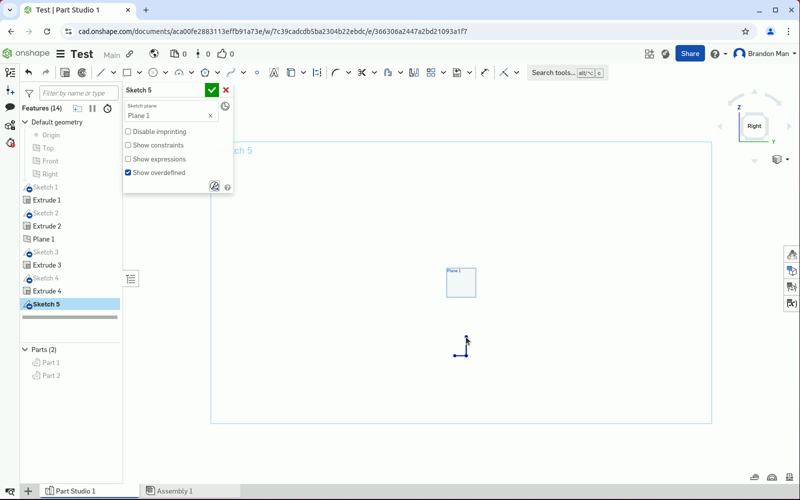
key(a)
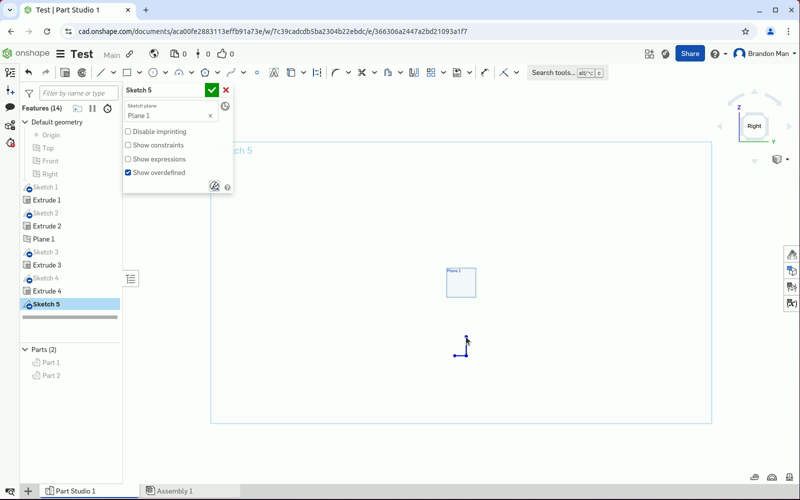
mouse_move(466, 336)
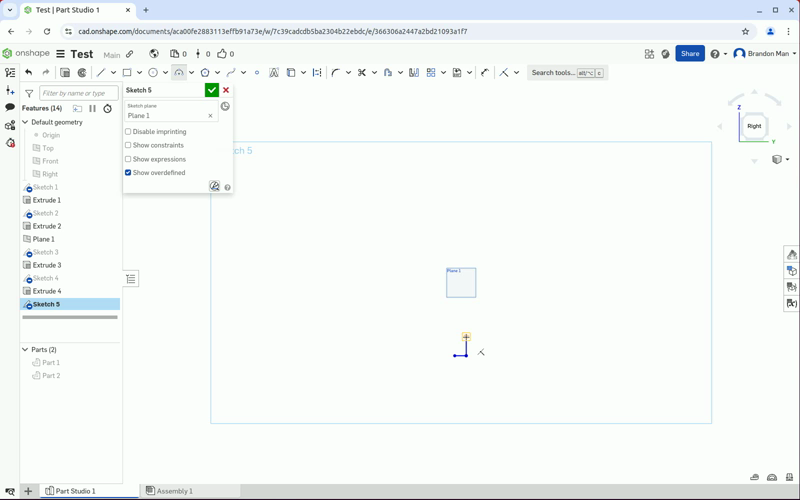
click(466, 336)
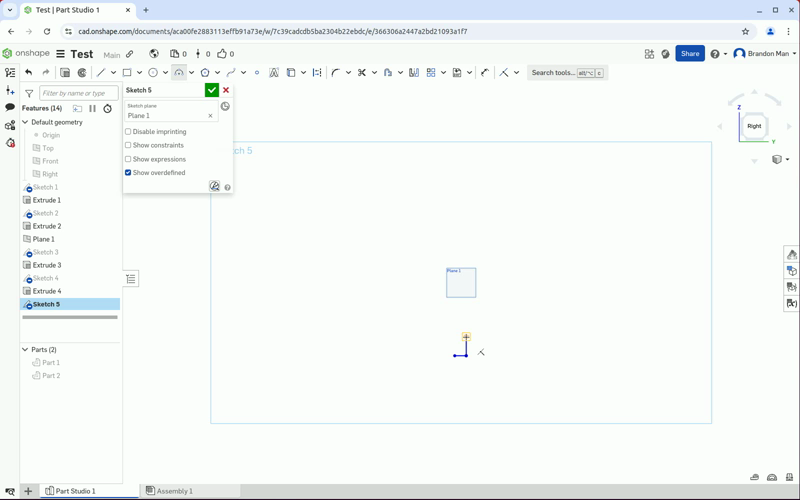
key_down(shift)
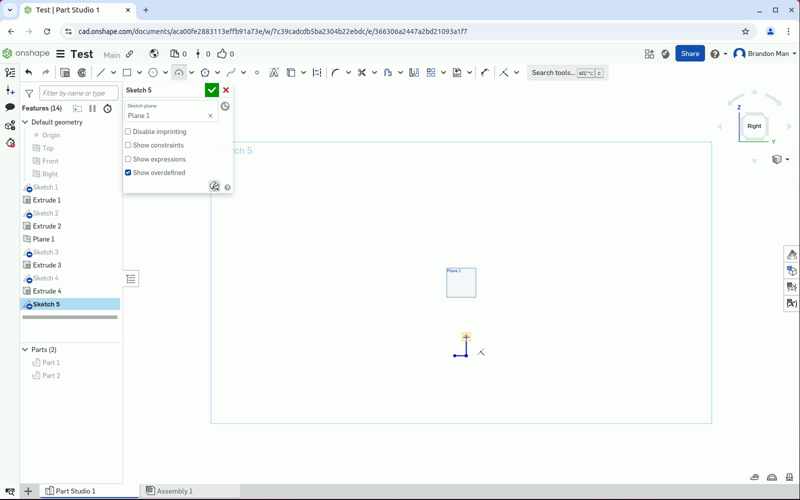
mouse_move(454, 336)
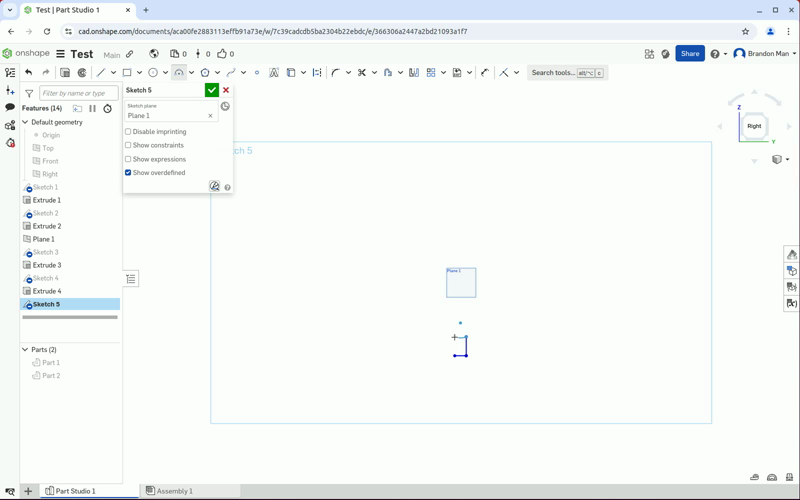
click(454, 336)
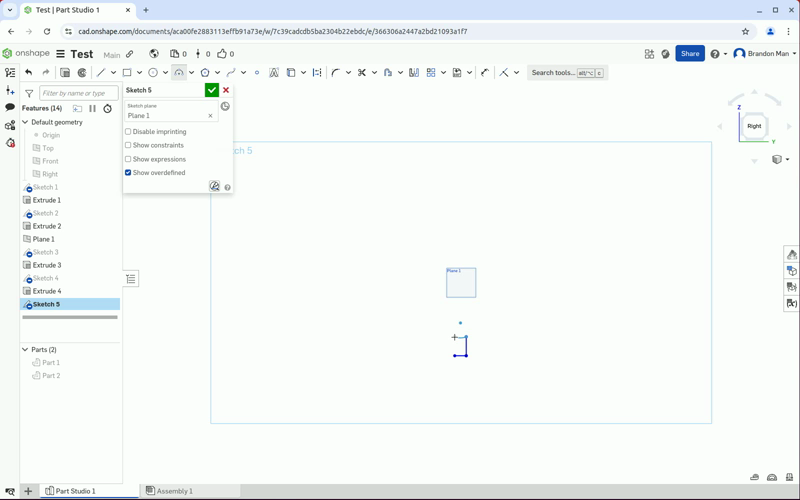
mouse_move(460, 337)
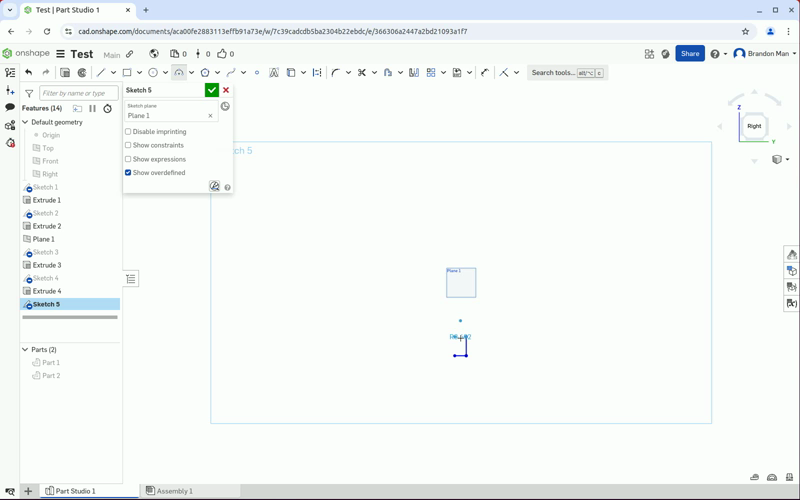
click(460, 337)
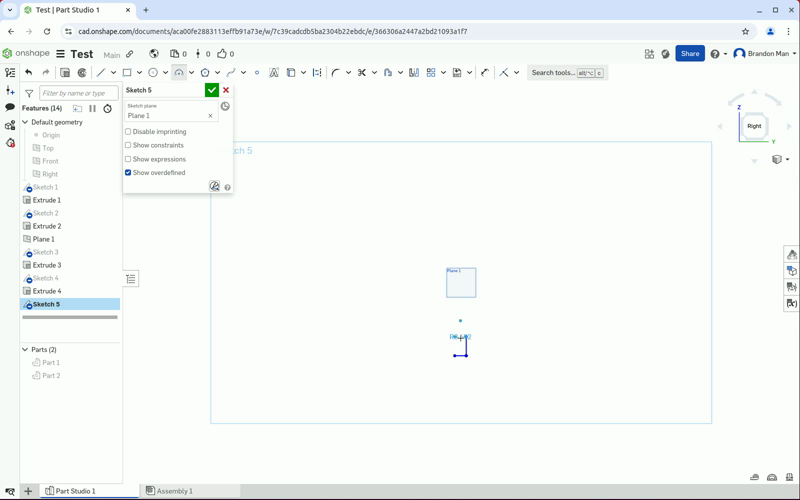
key_up(shift)
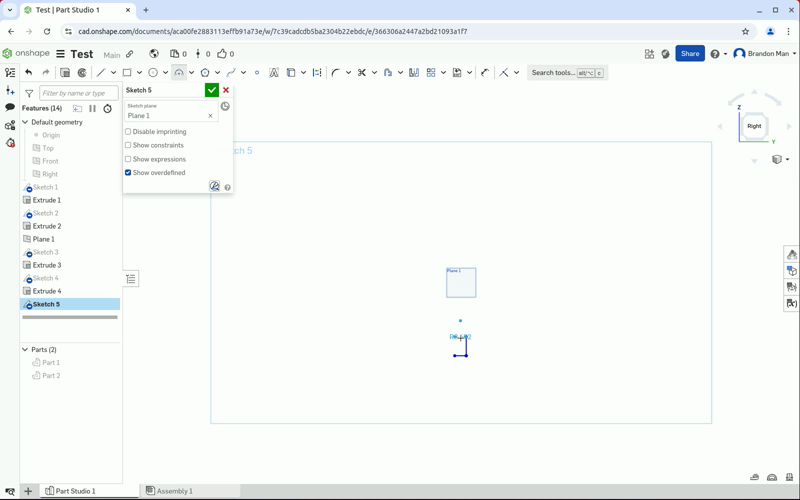
key(esc)
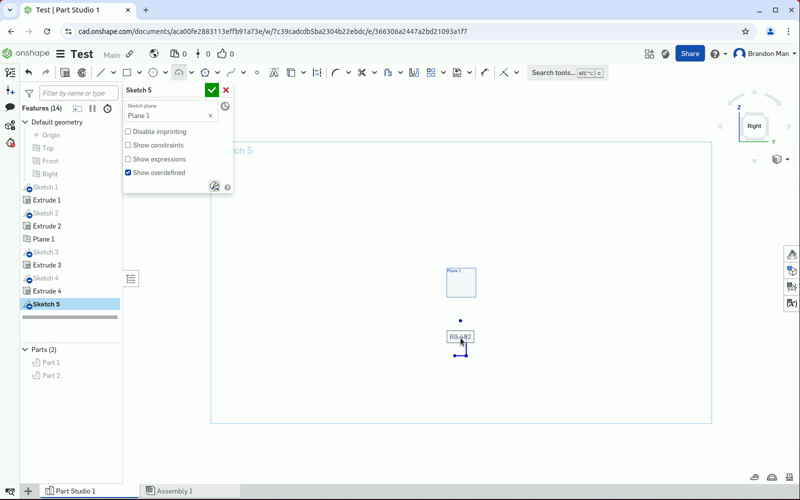
key(l)
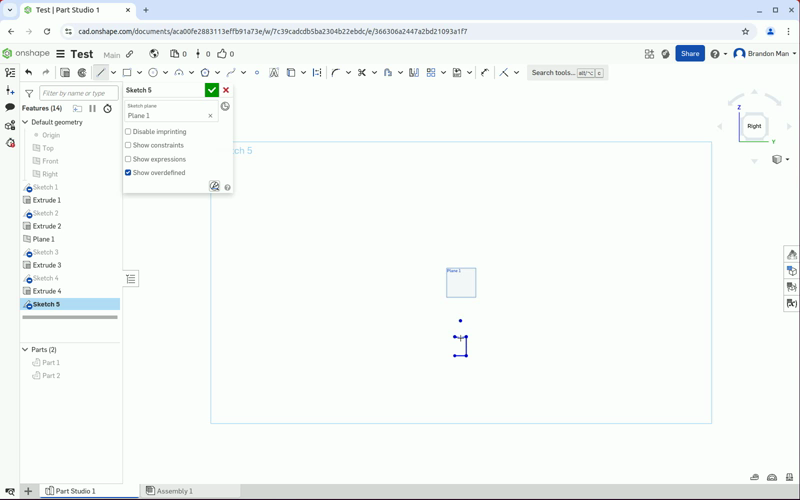
mouse_move(454, 336)
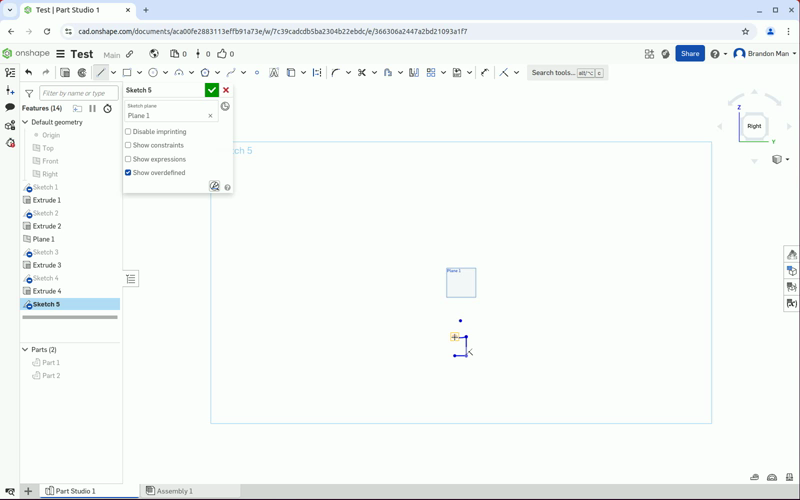
click(454, 336)
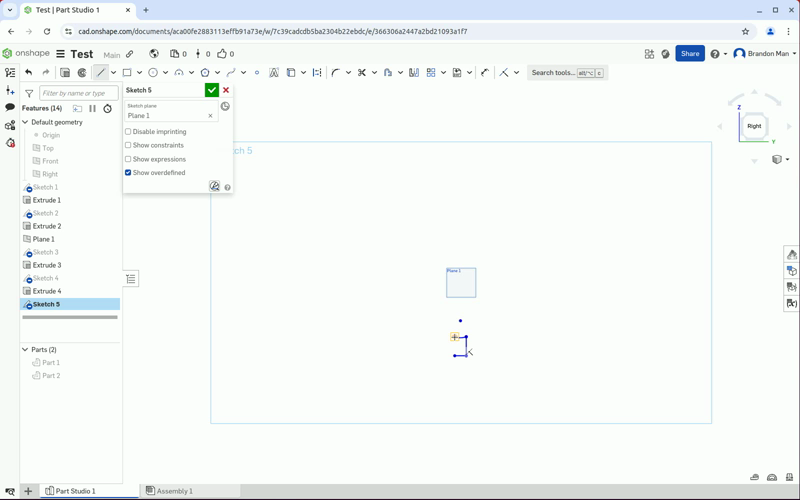
mouse_move(484, 336)
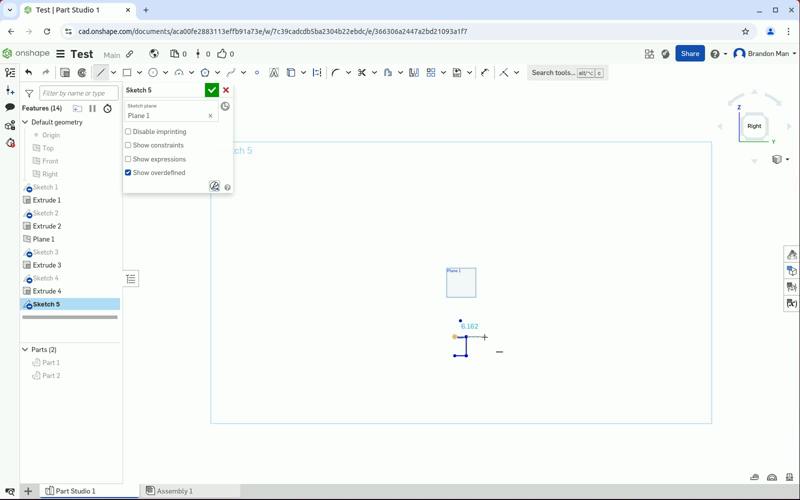
key_down(shift)
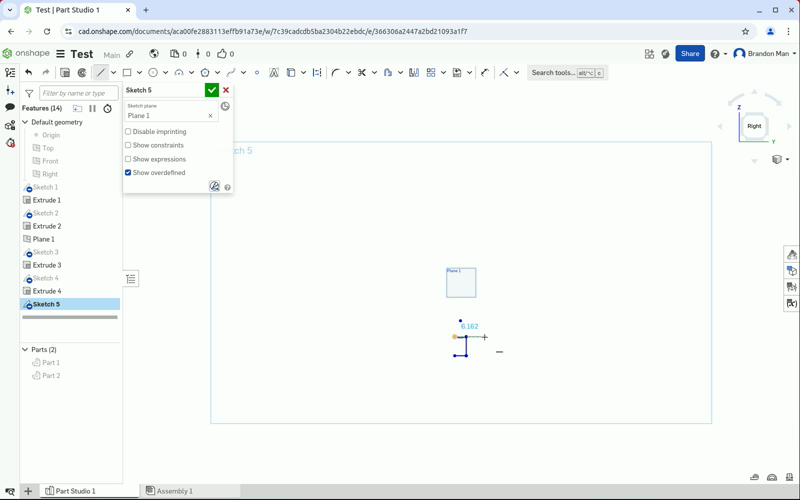
mouse_move(454, 355)
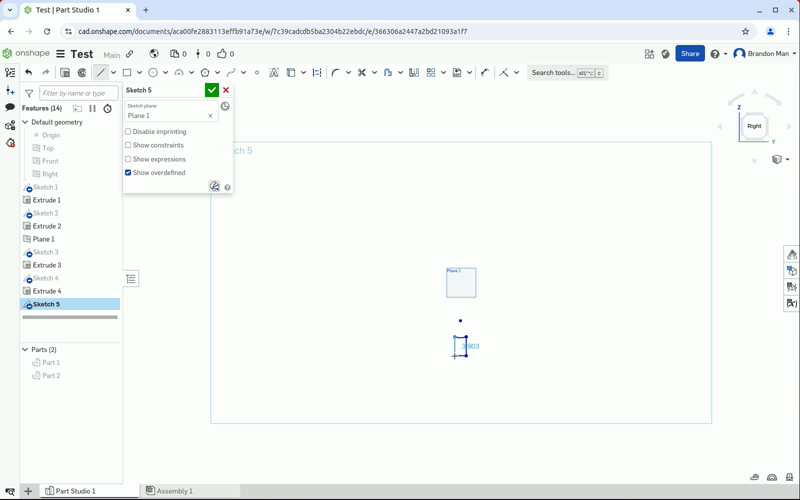
key_up(shift)
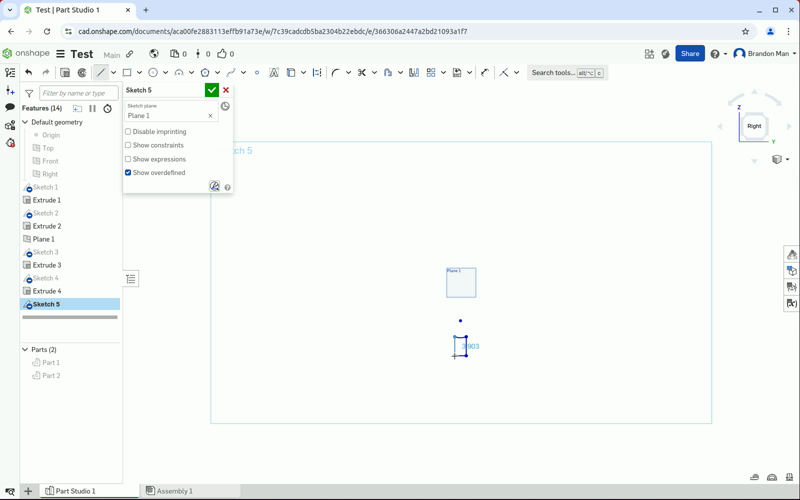
click(454, 355)
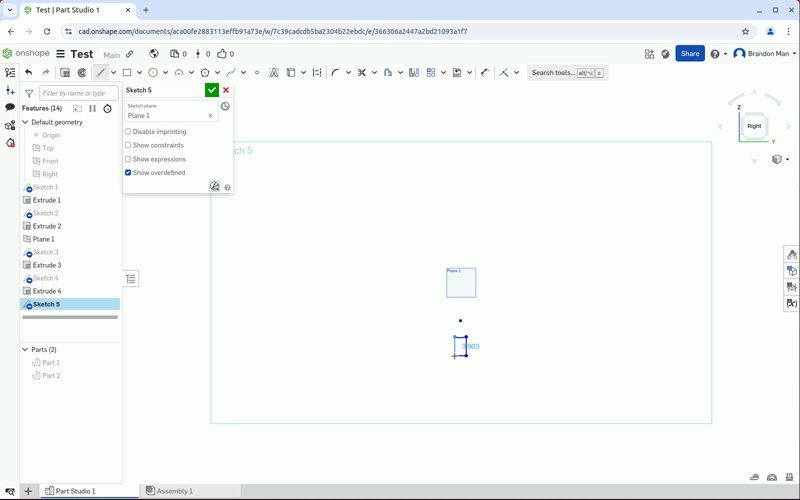
key(esc)
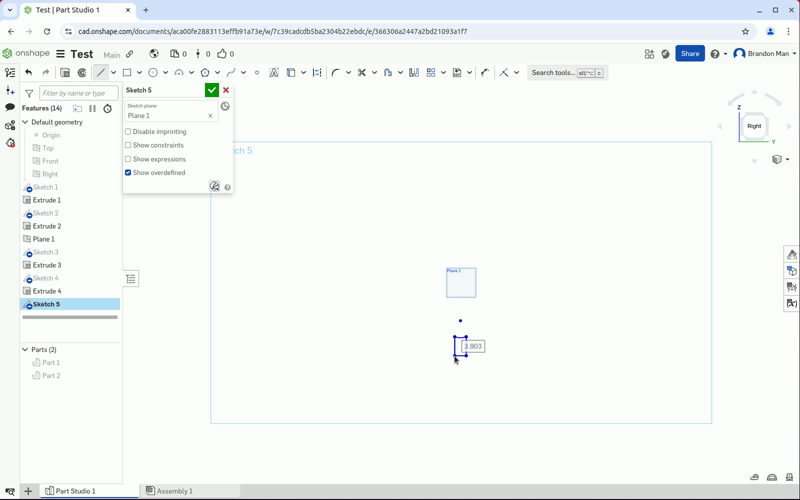
mouse_move(462, 340)
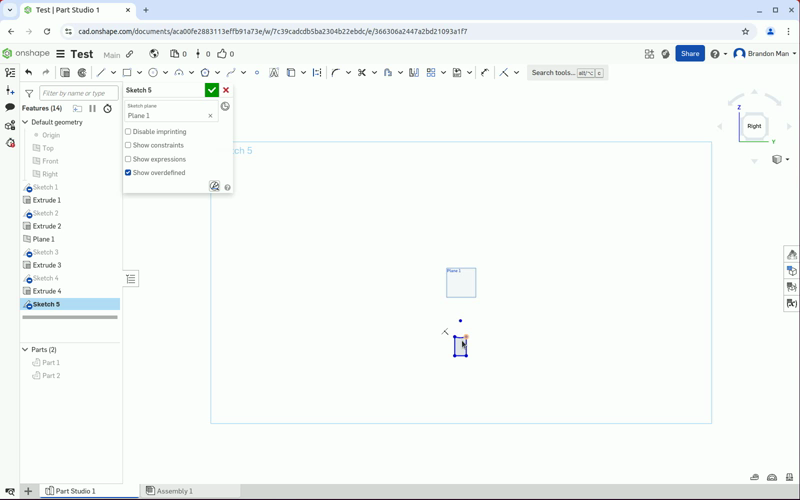
scroll(6)
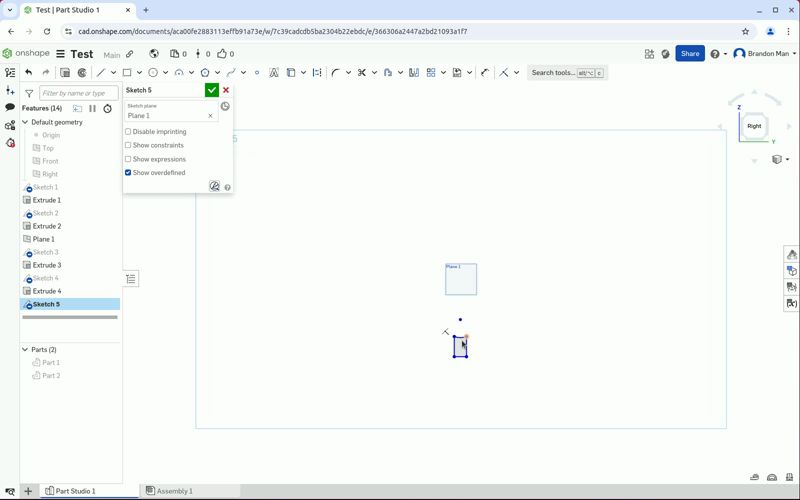
scroll(6)
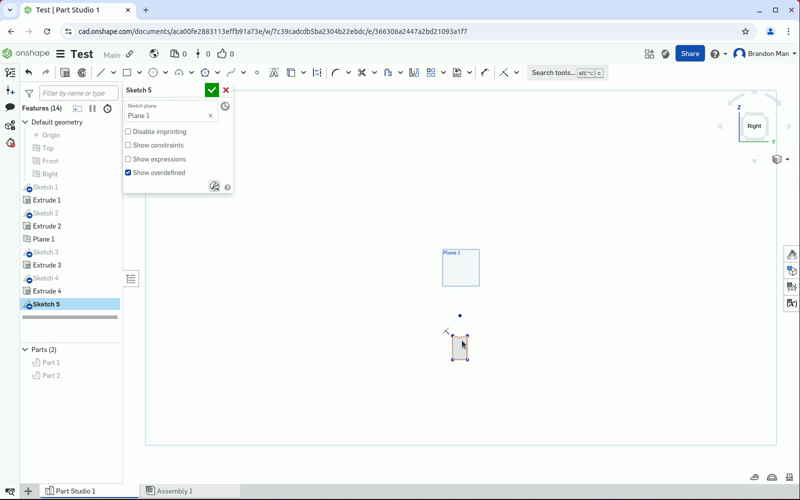
scroll(6)
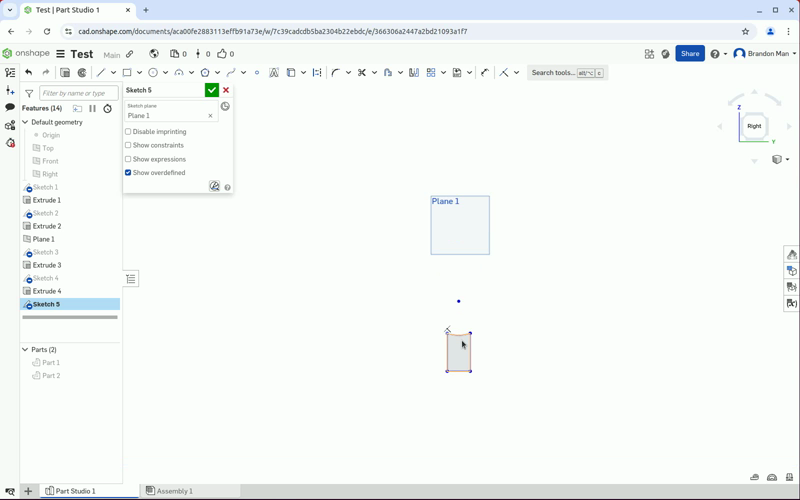
scroll(6)
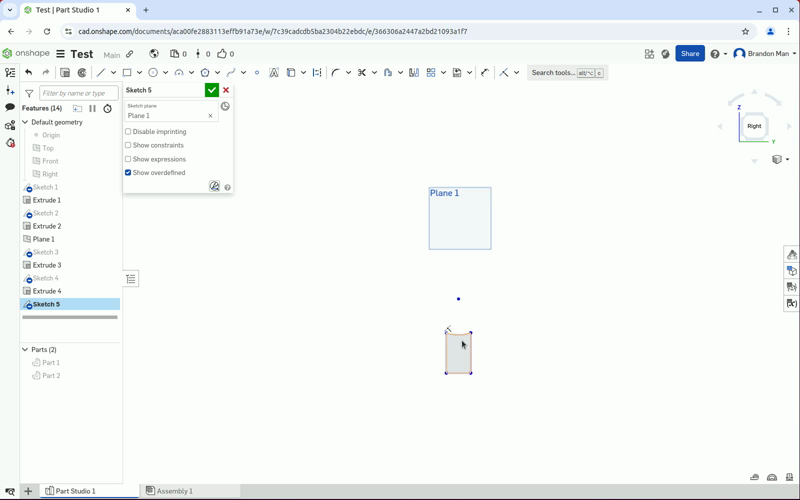
scroll(6)
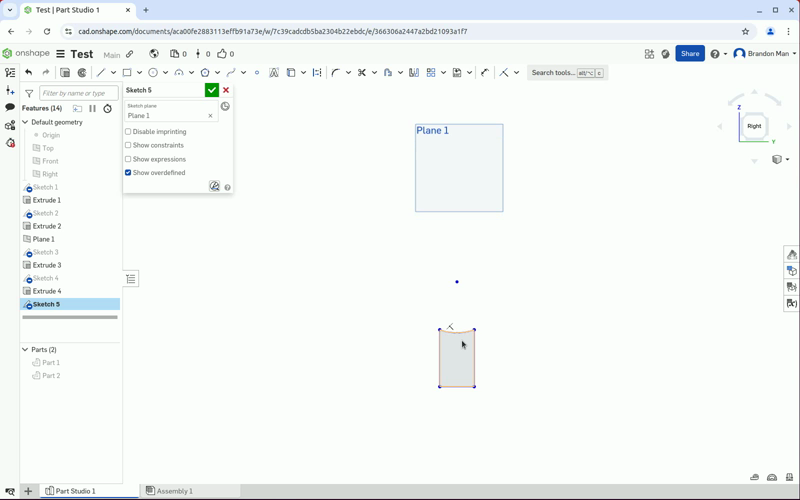
scroll(6)
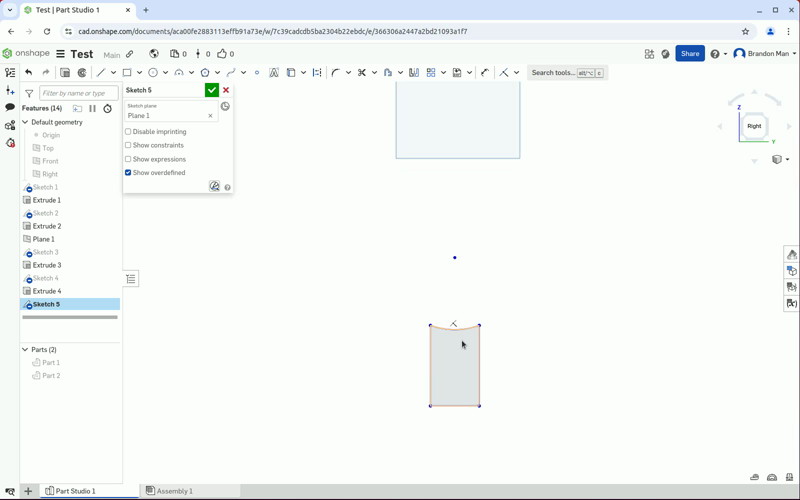
scroll(6)
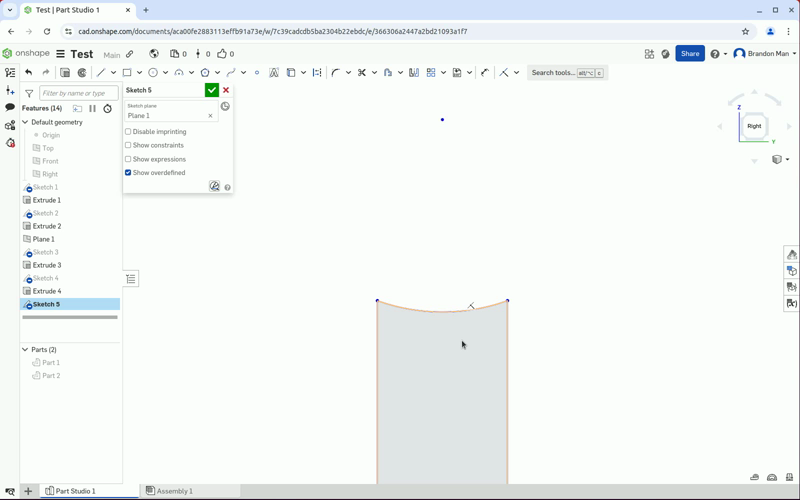
click(462, 340)
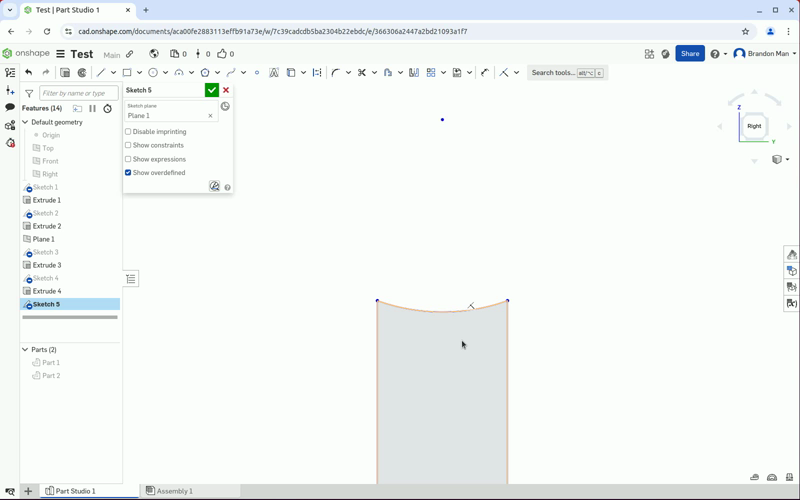
scroll(-6)
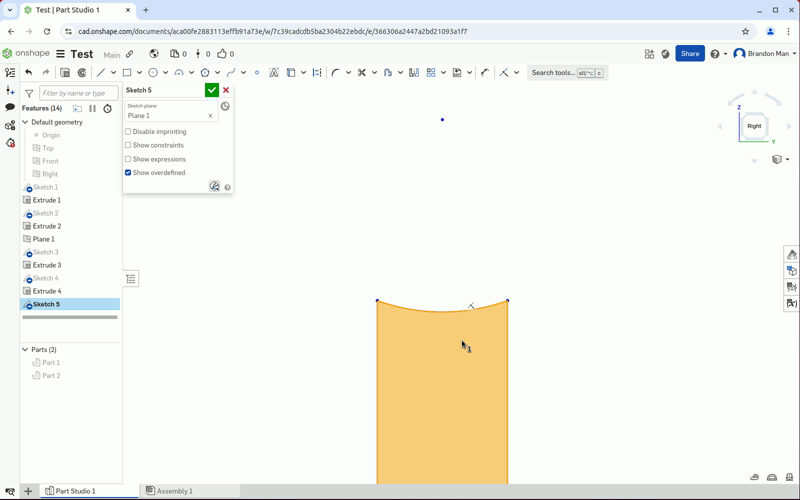
scroll(-6)
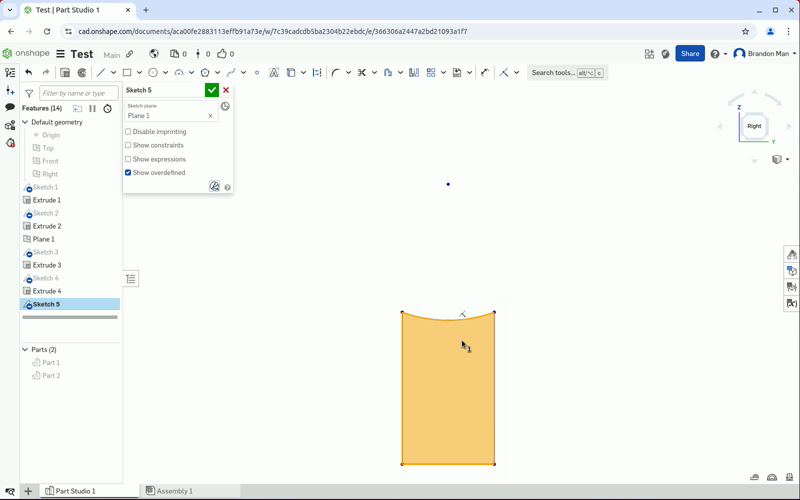
scroll(-6)
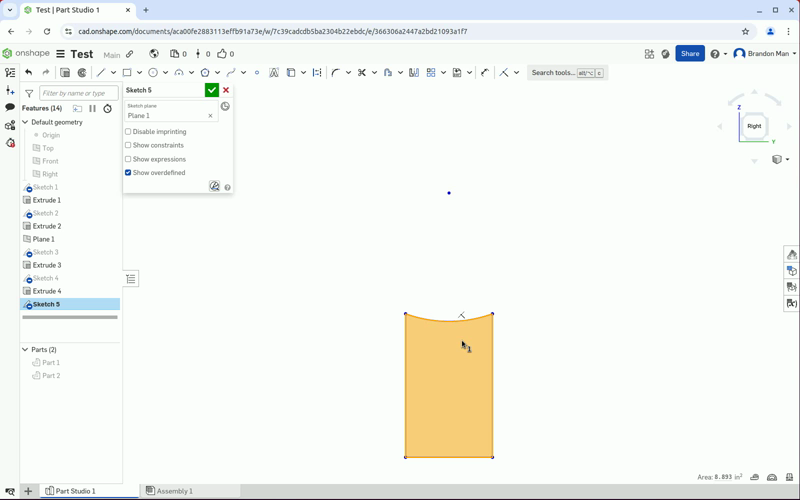
scroll(-6)
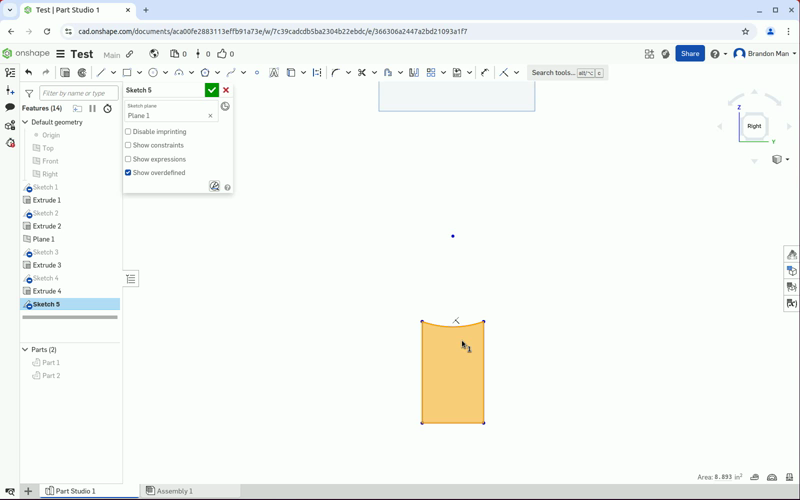
scroll(-6)
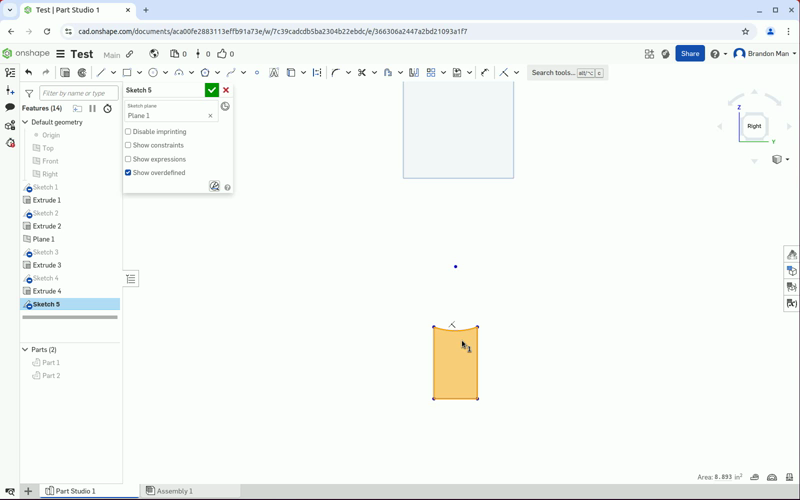
scroll(-6)
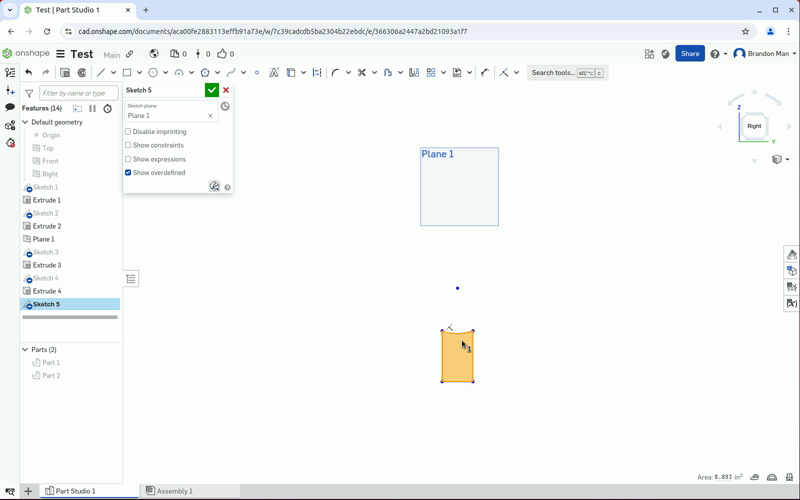
scroll(-6)
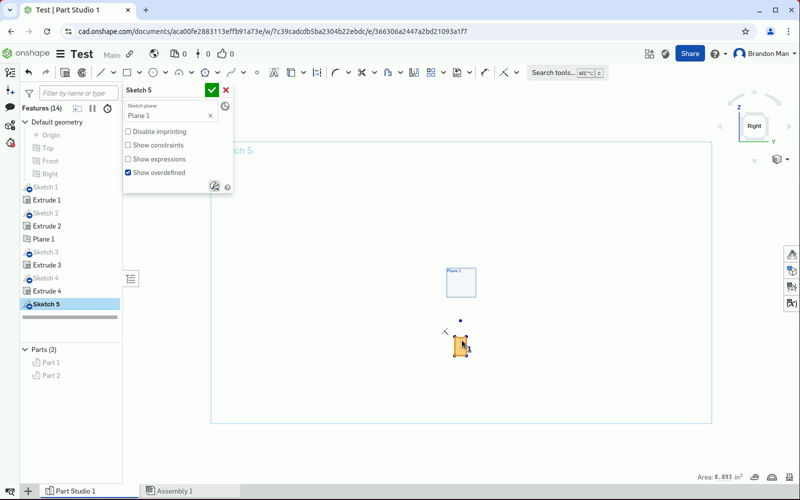
mouse_move(73, 352)
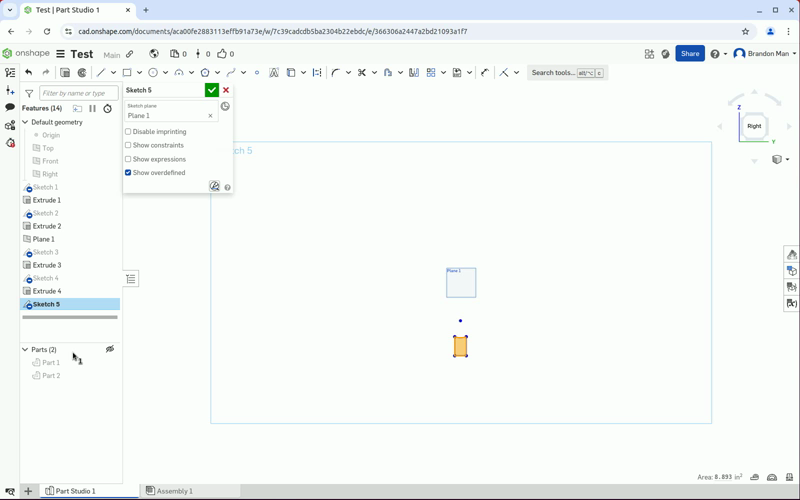
key(shift+y)
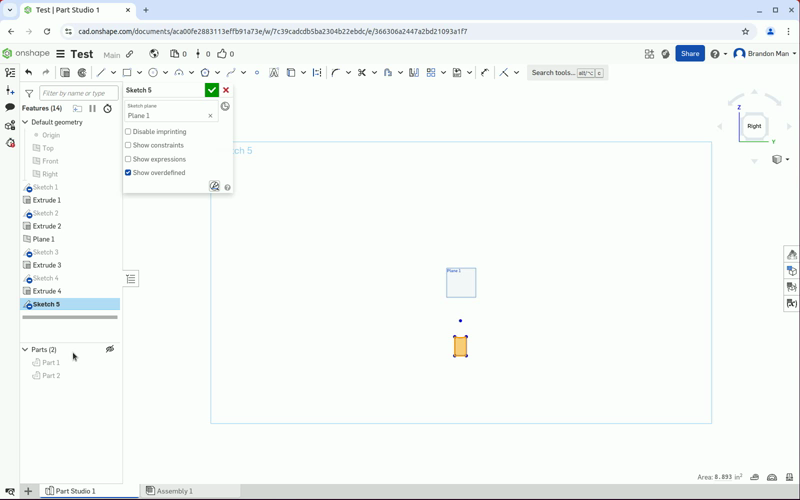
key(shift+e)
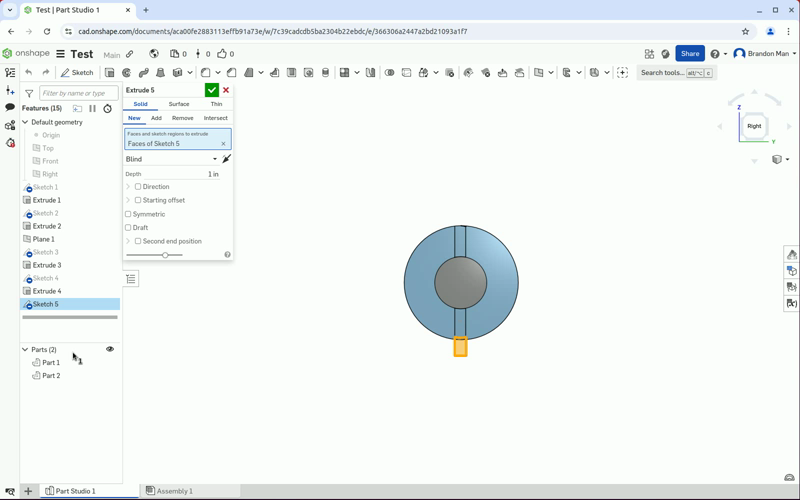
mouse_move(143, 106)
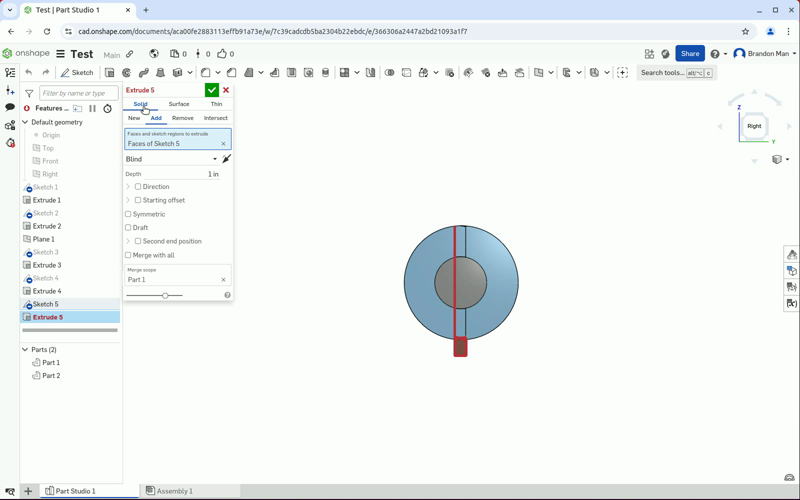
click(143, 106)
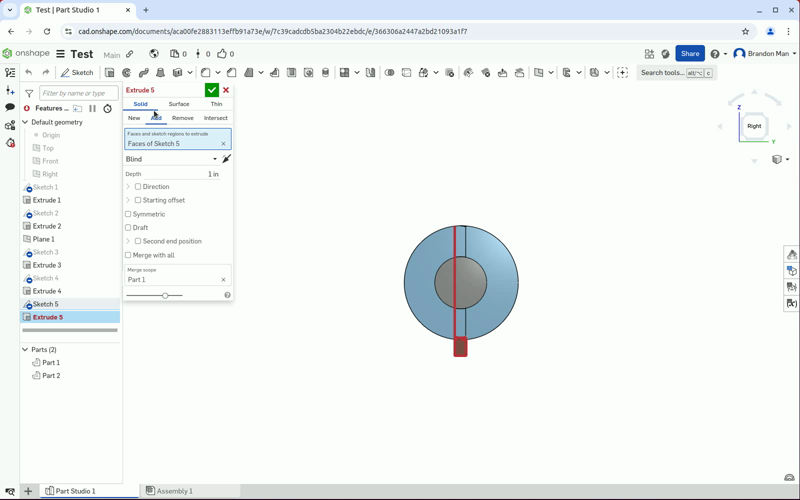
mouse_move(186, 120)
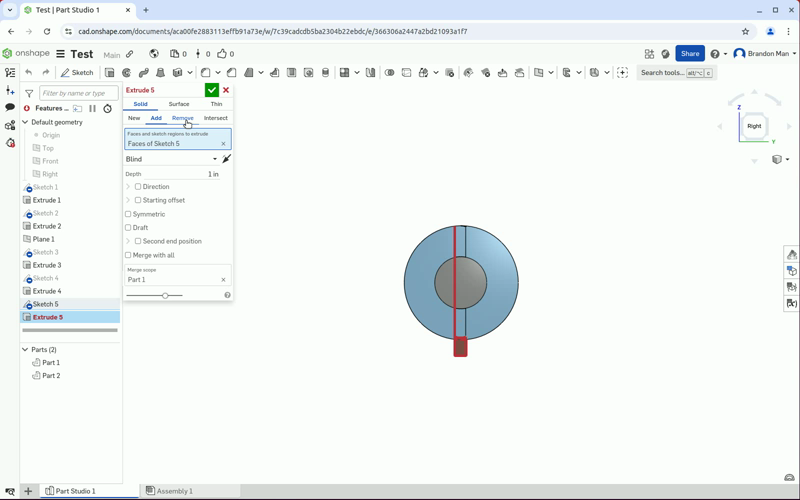
click(186, 120)
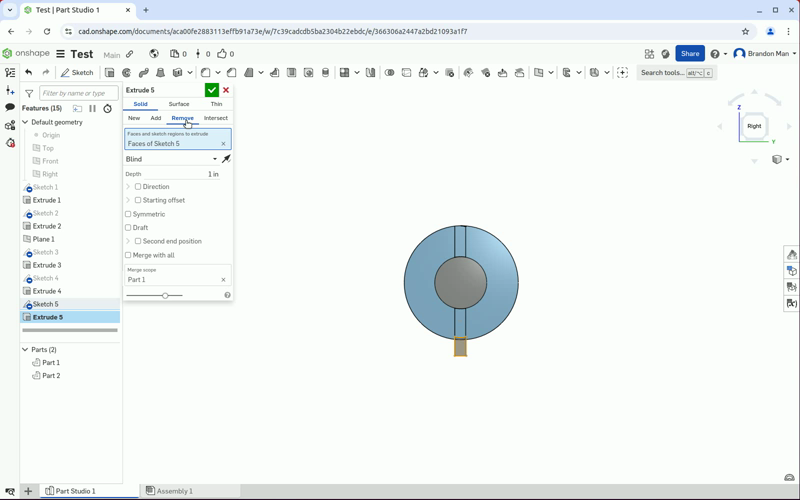
key(tab, 4)
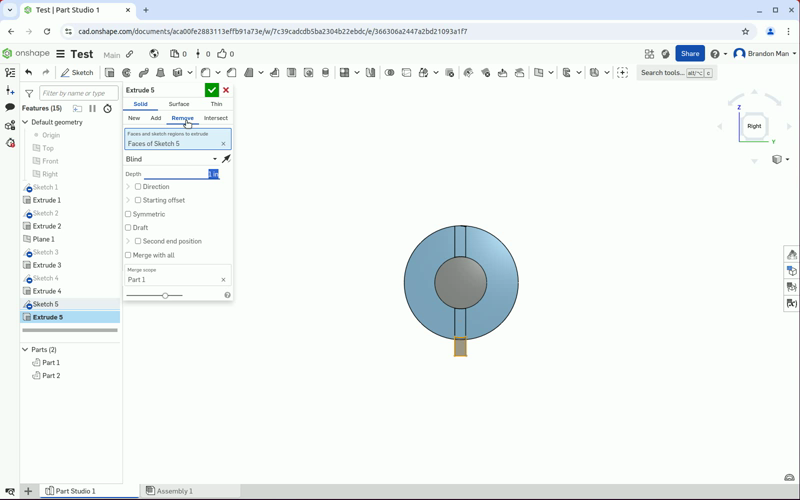
text(4.574)
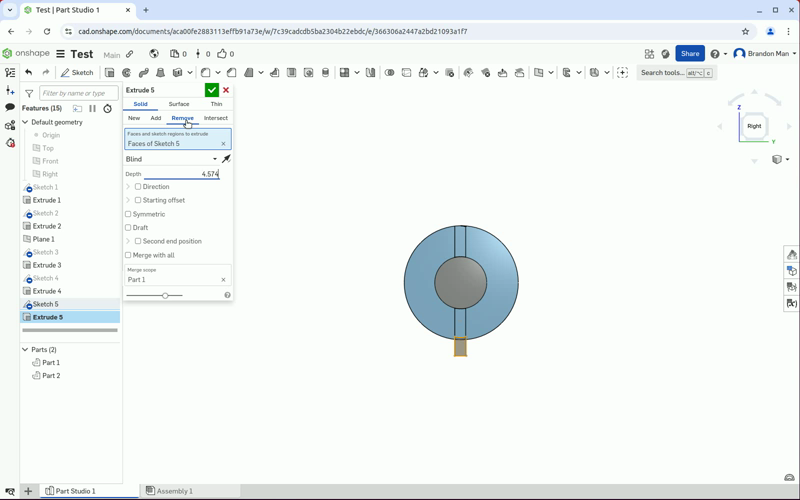
key(tab, 6)
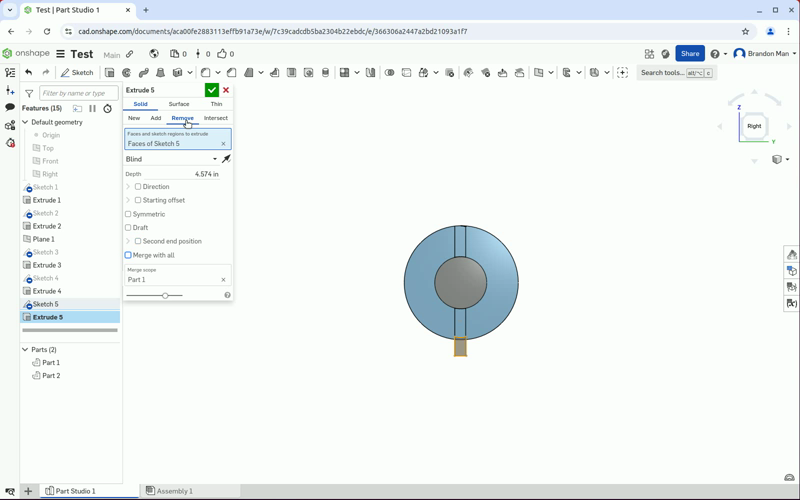
key(space)
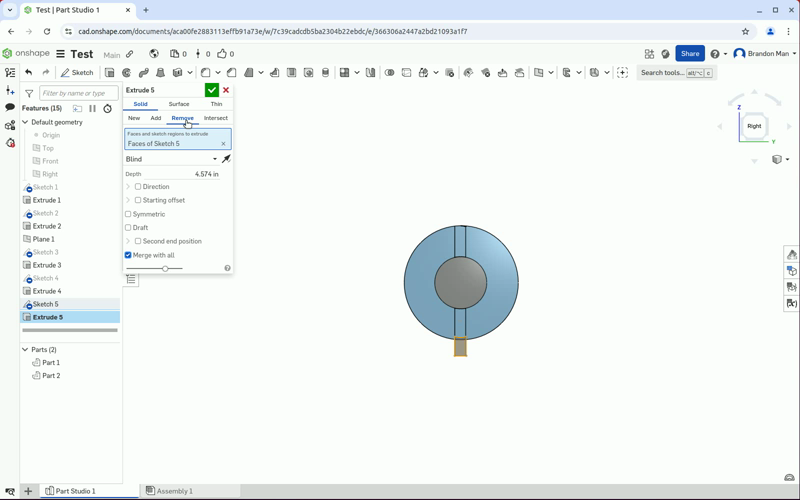
key(enter)
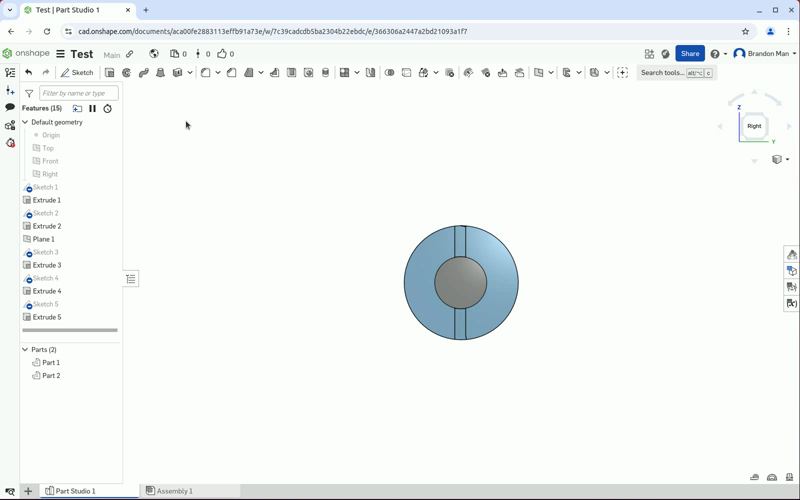
key(shift+h)
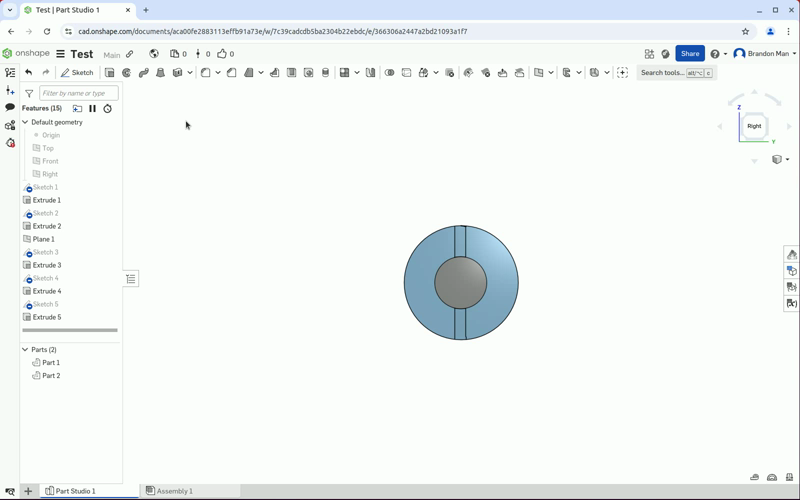
key(shift+h)
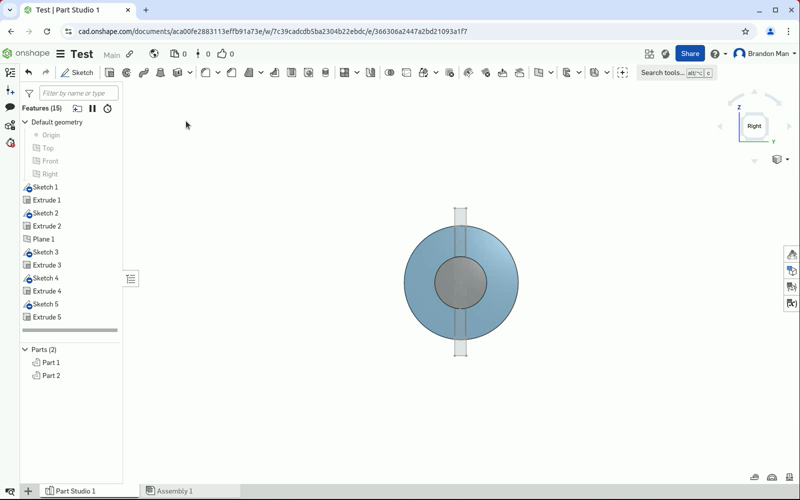
key(shift+7)
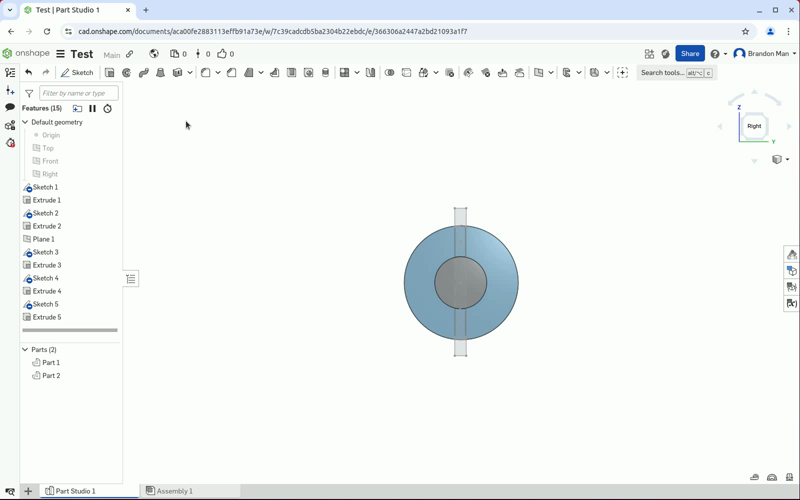
key(right, 2)
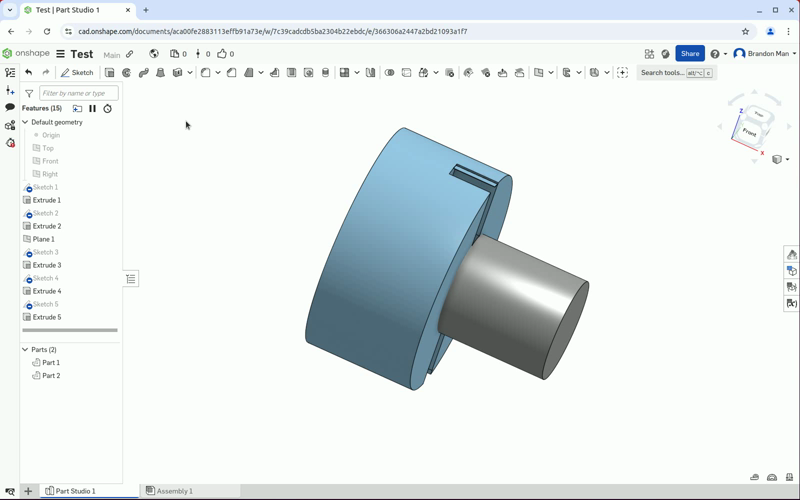
key(down, 2)
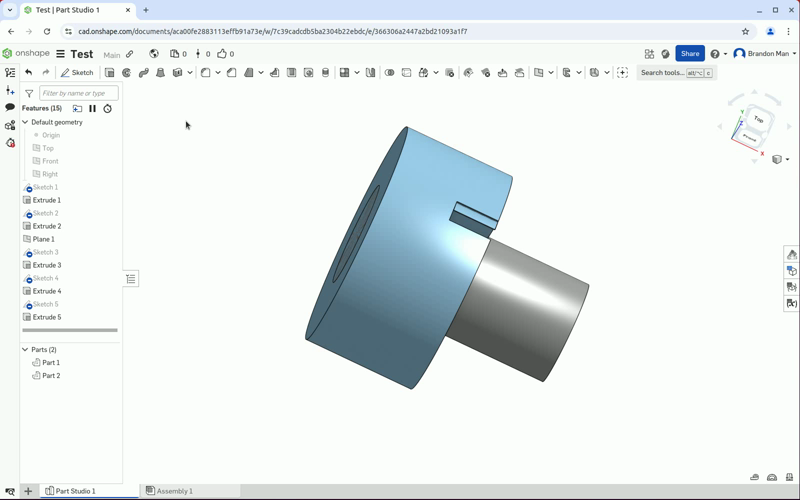
key(up, 2)
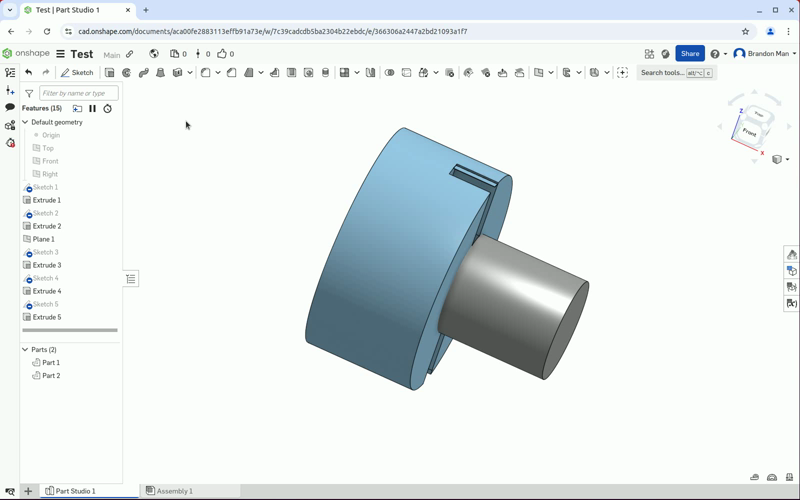
key(left, 2)
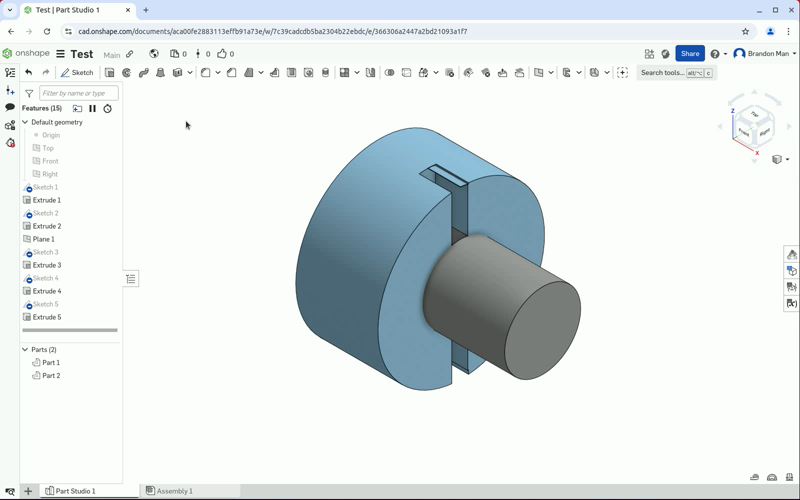
mouse_move(73, 189)
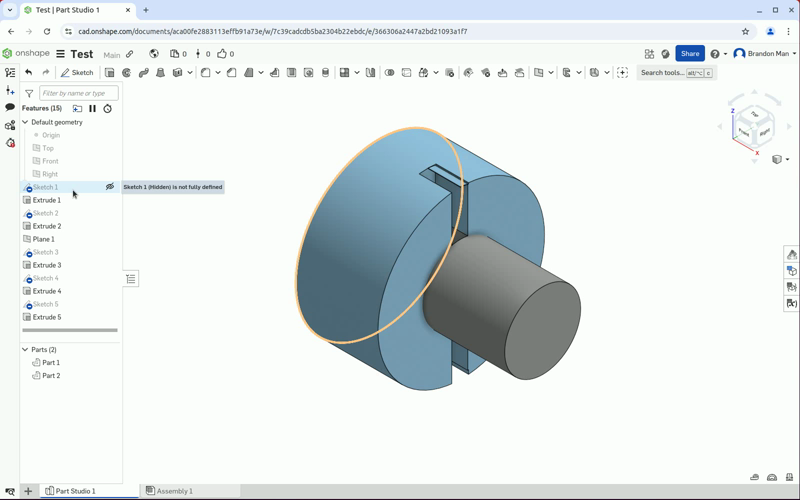
click(73, 189)